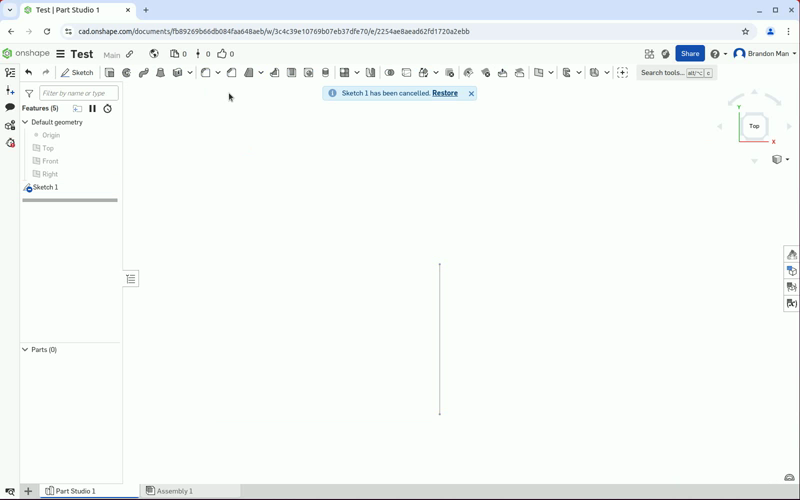
key(shift+h)
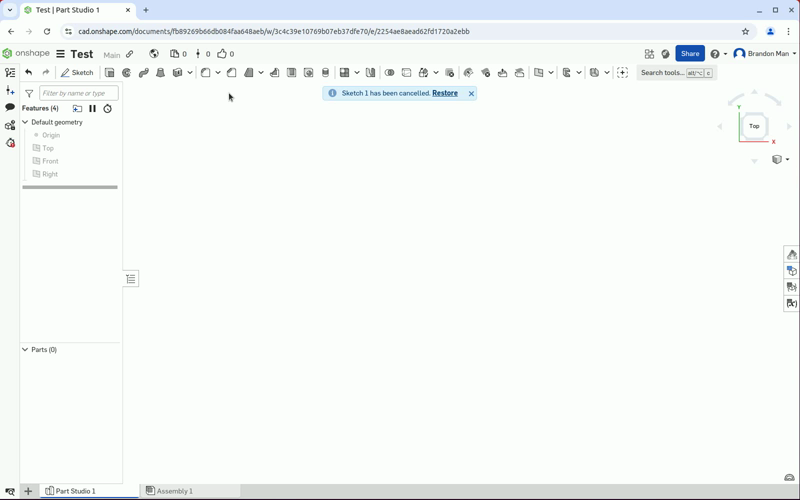
mouse_move(73, 352)
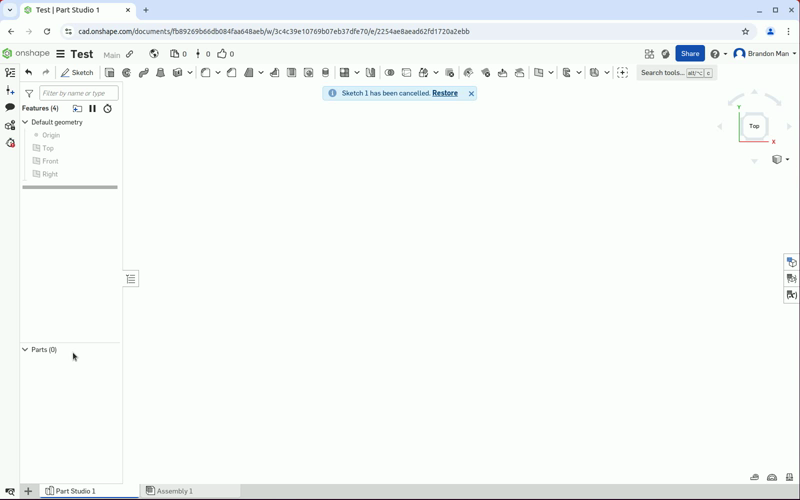
key(y)
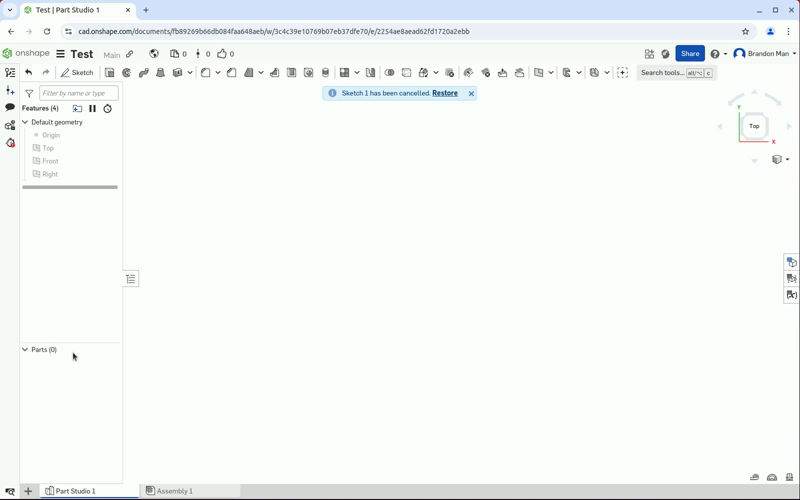
key(shift+p)
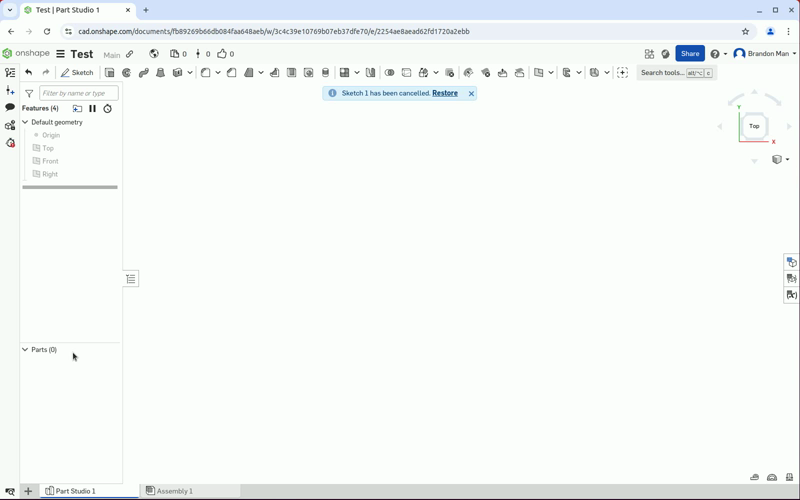
key(space)
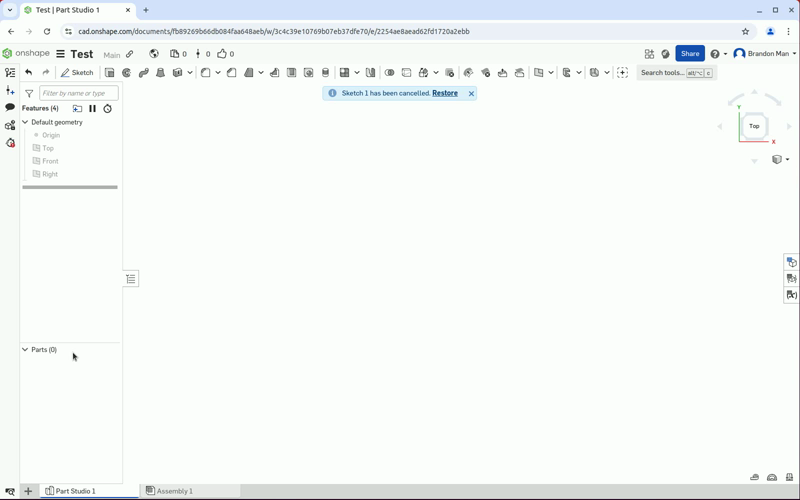
key_down(shift)
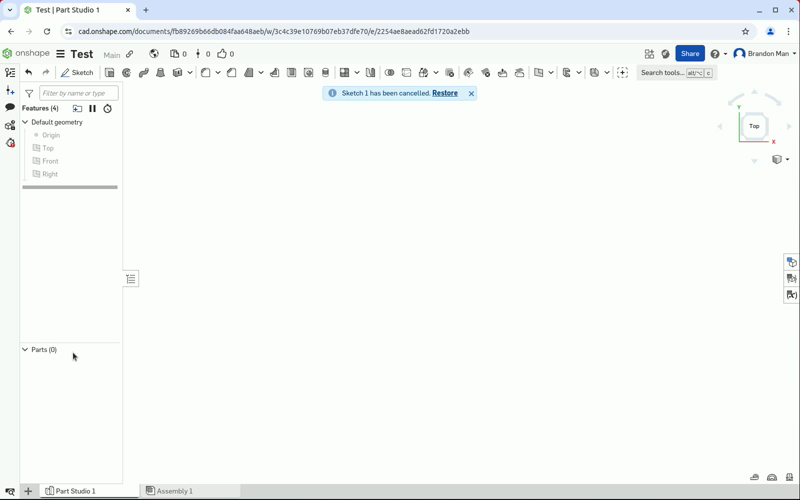
key(up)
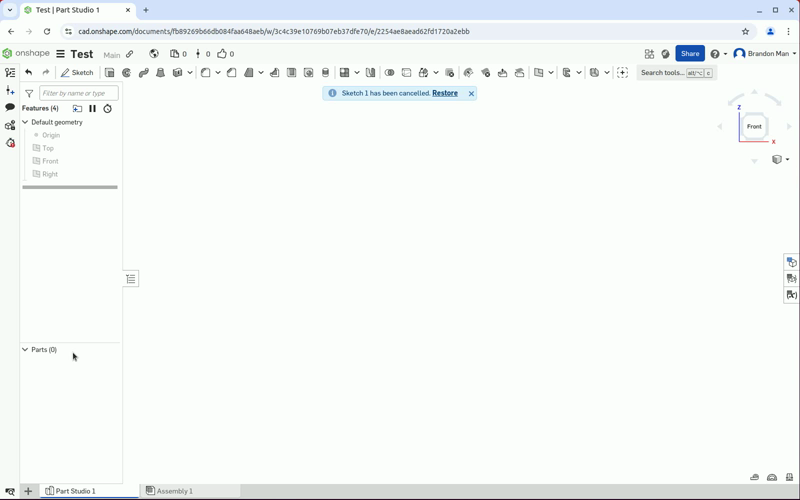
key_up(shift)
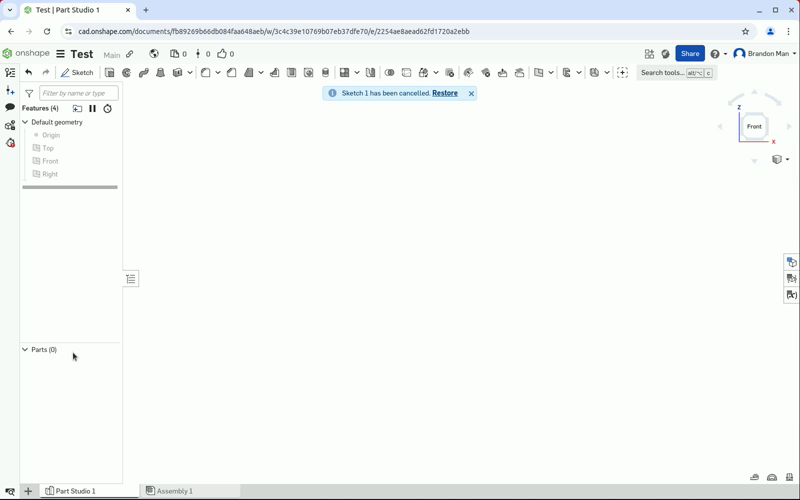
key(space)
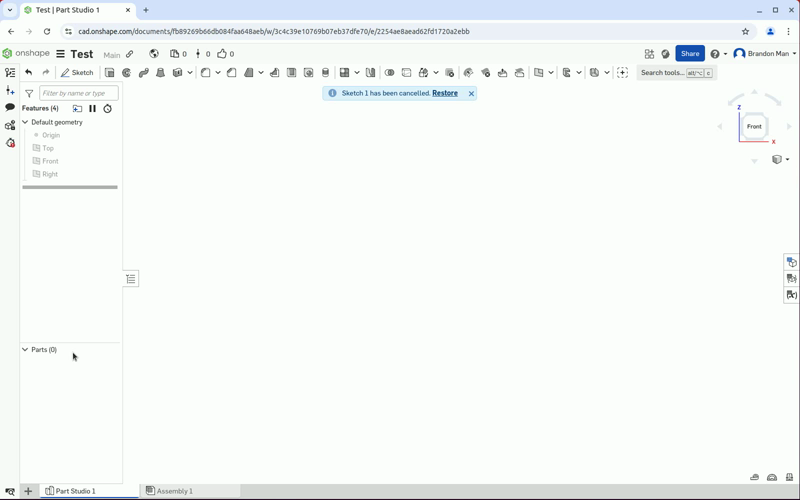
key_down(shift)
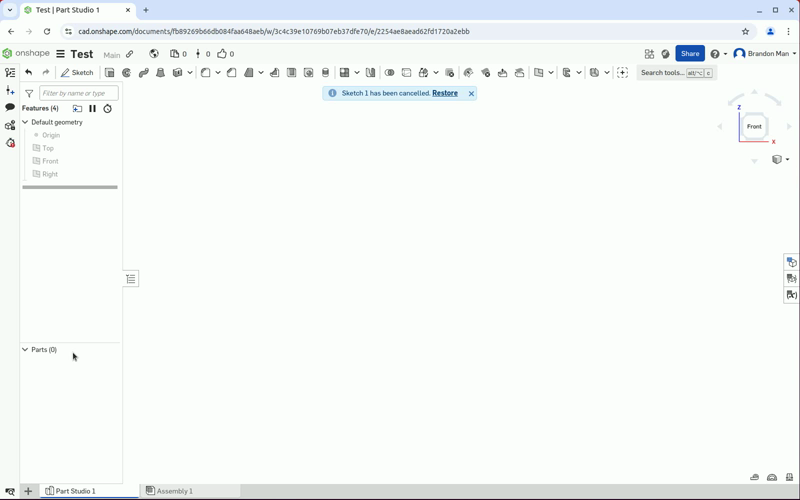
key(left)
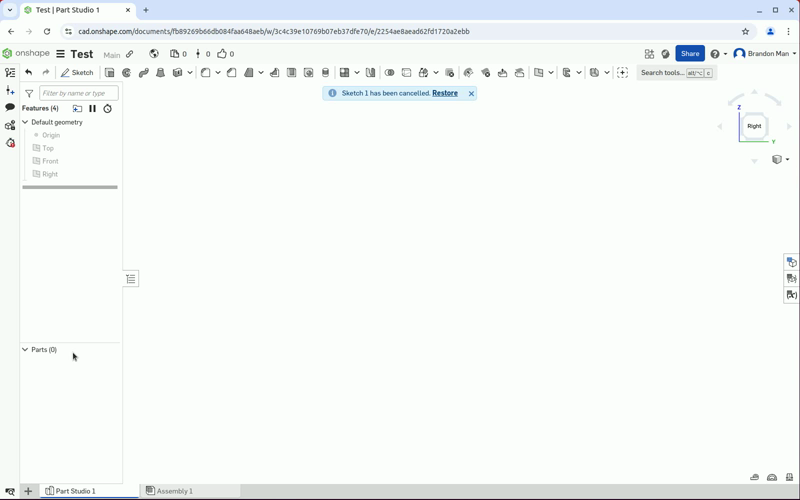
key_up(shift)
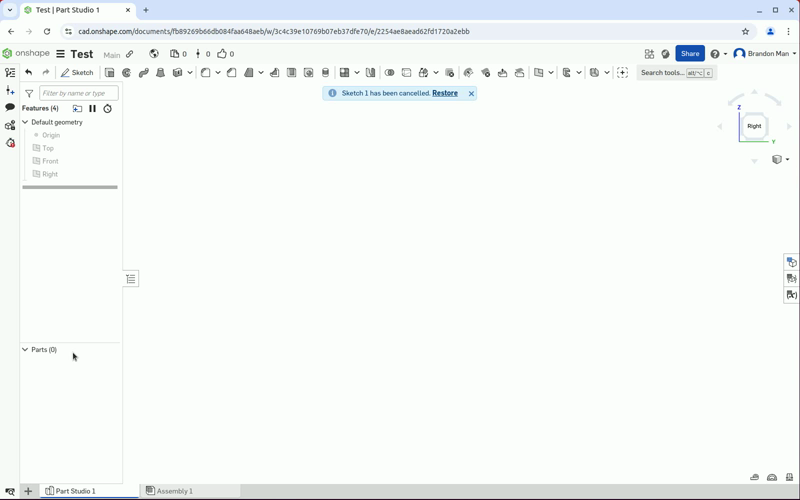
mouse_move(73, 352)
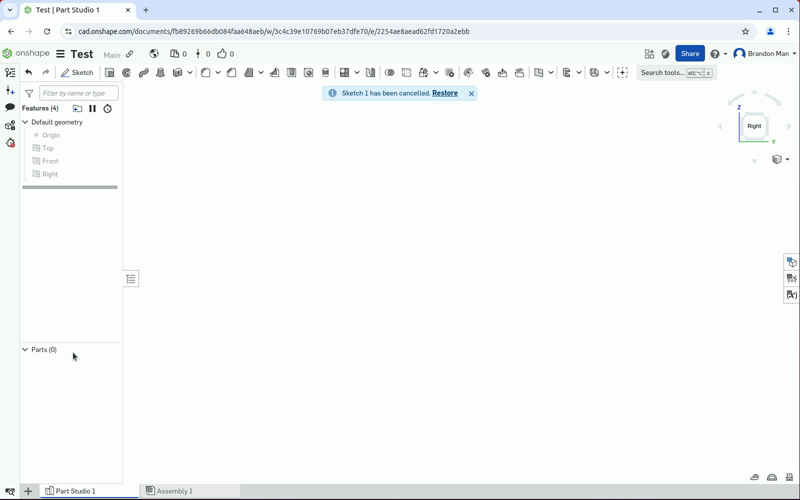
key(shift+y)
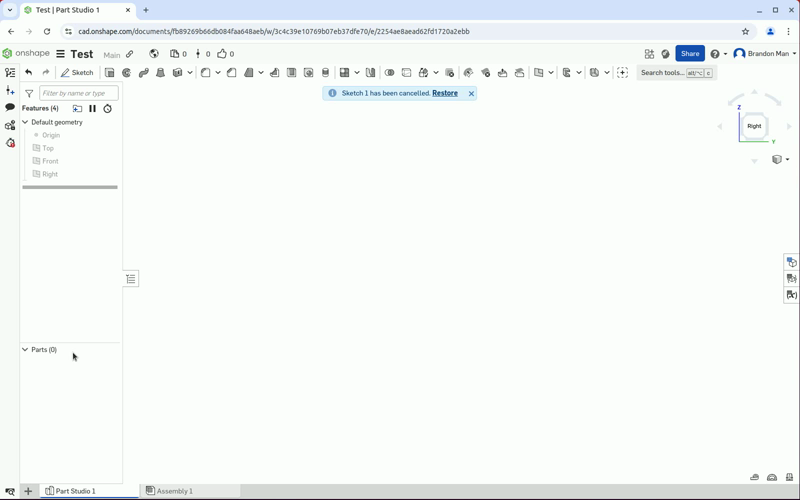
key(shift+s)
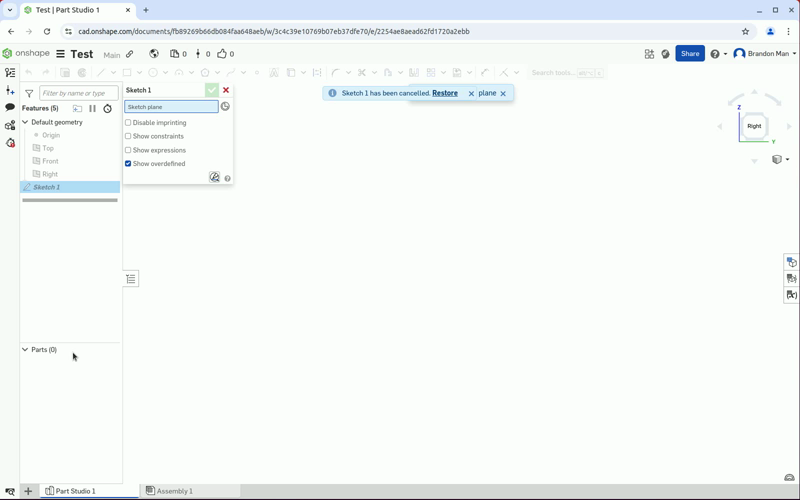
mouse_move(73, 176)
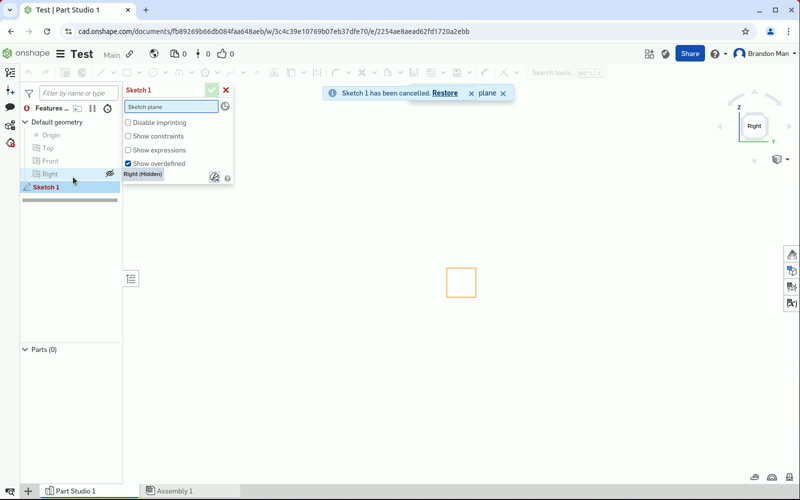
click(73, 176)
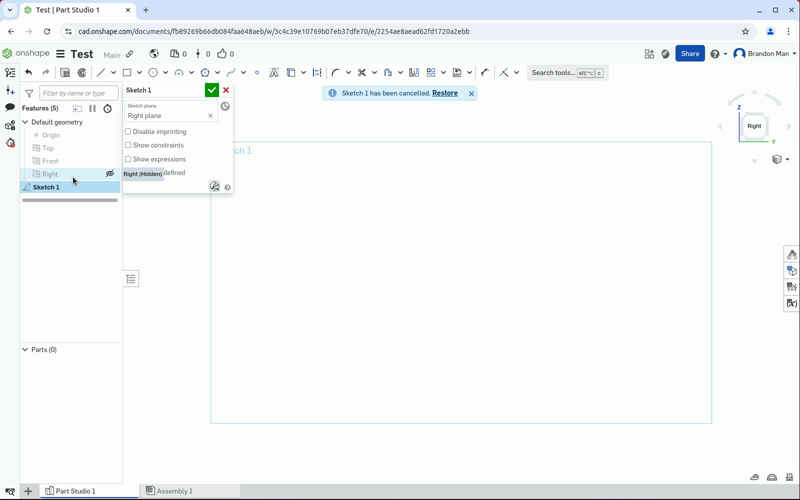
mouse_move(73, 352)
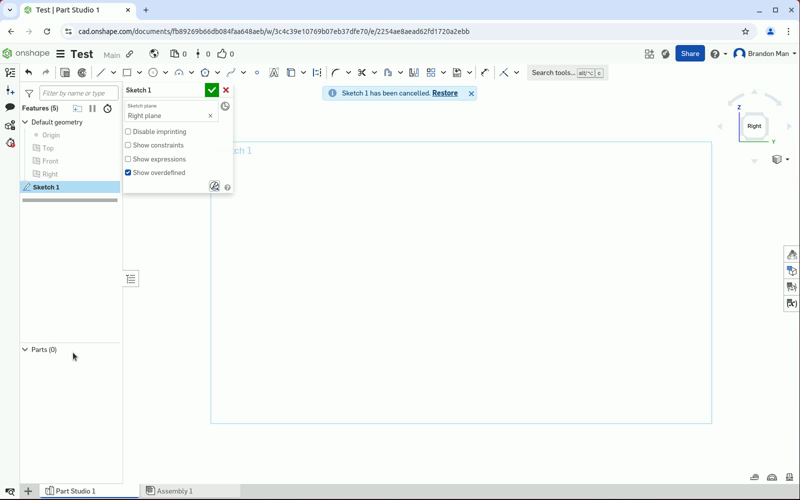
key(y)
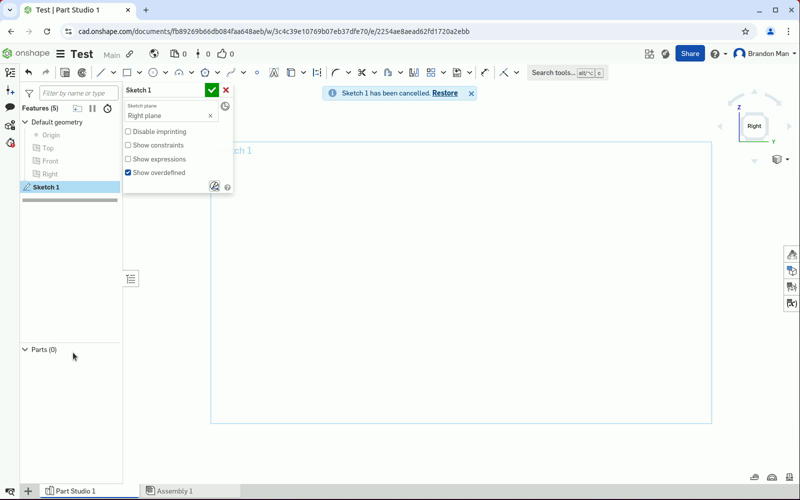
key(l)
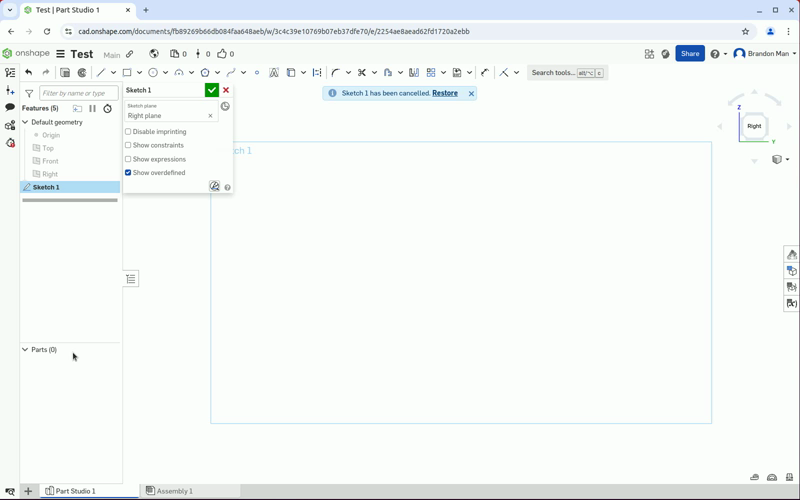
key_down(shift)
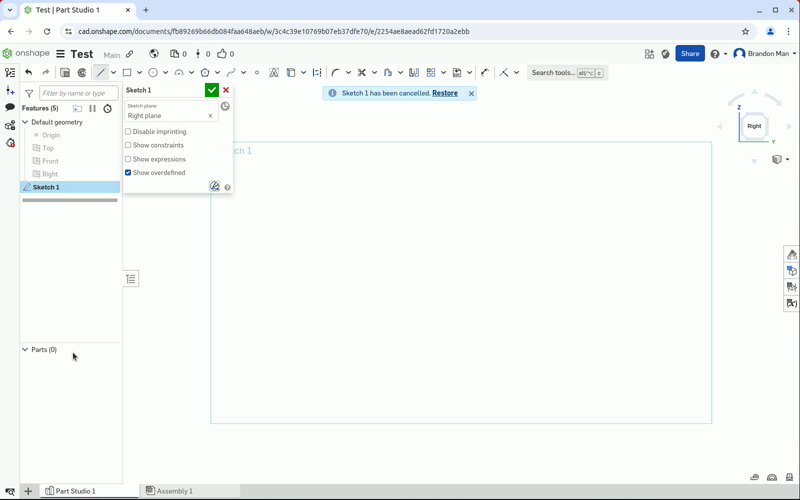
mouse_move(357, 349)
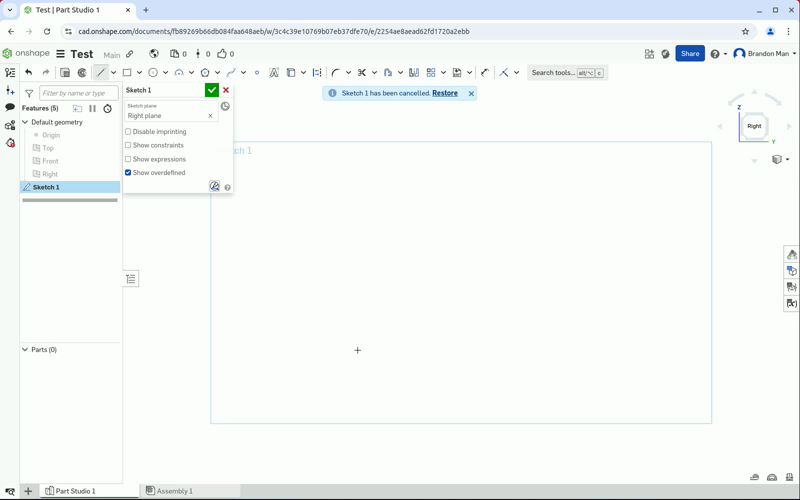
click(357, 349)
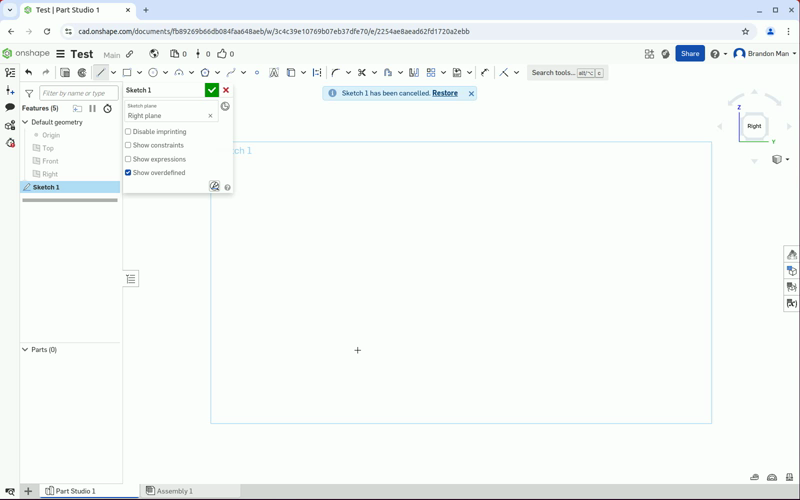
key_up(shift)
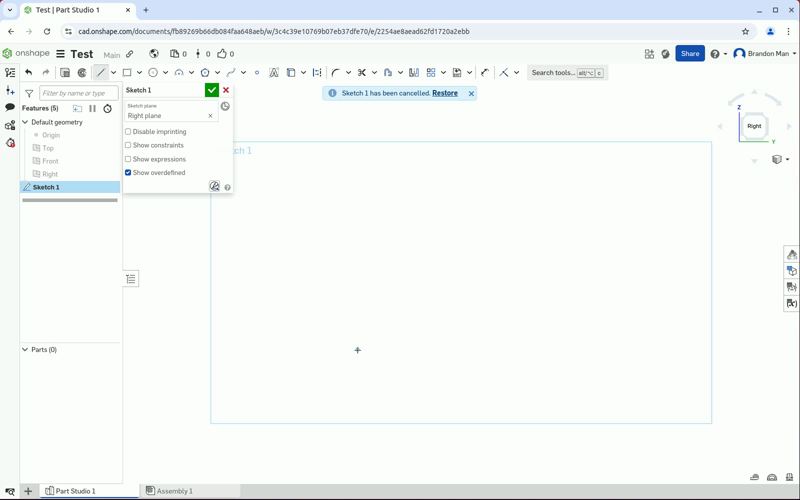
key_down(shift)
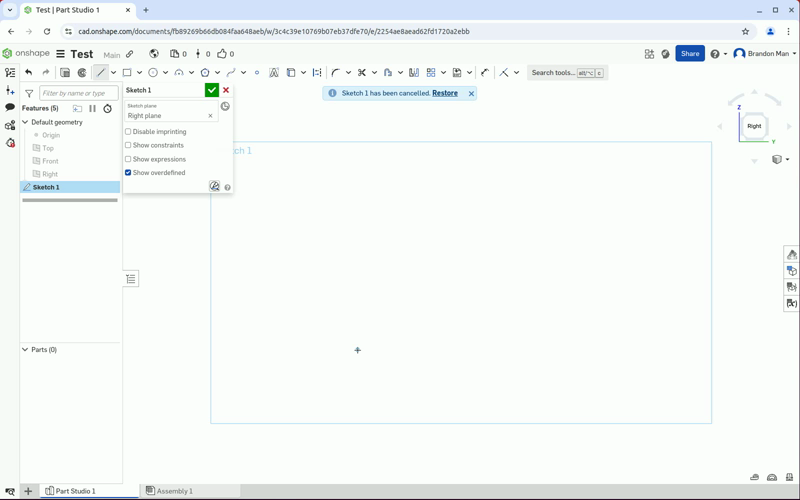
mouse_move(387, 349)
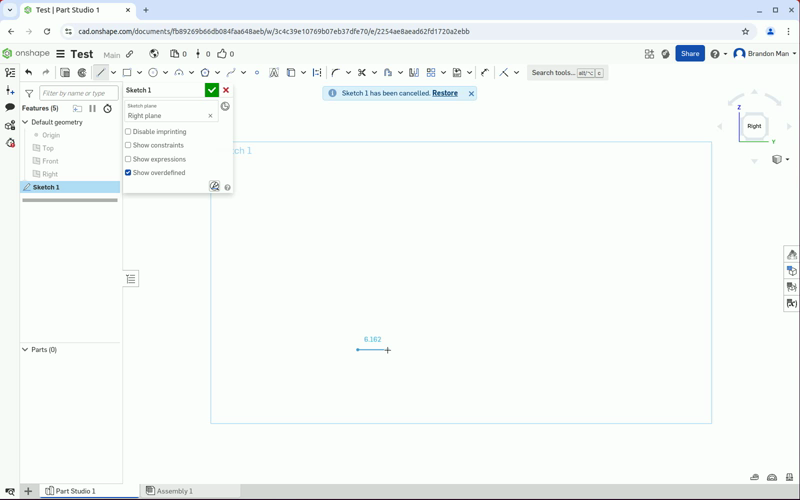
mouse_move(382, 349)
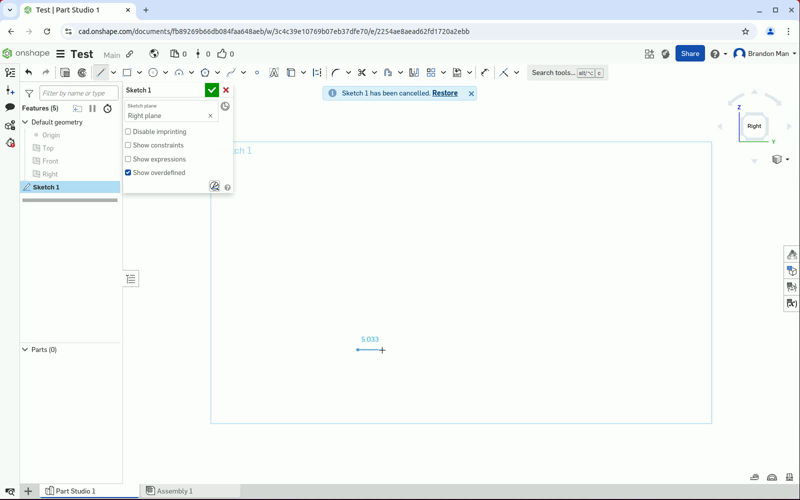
click(382, 349)
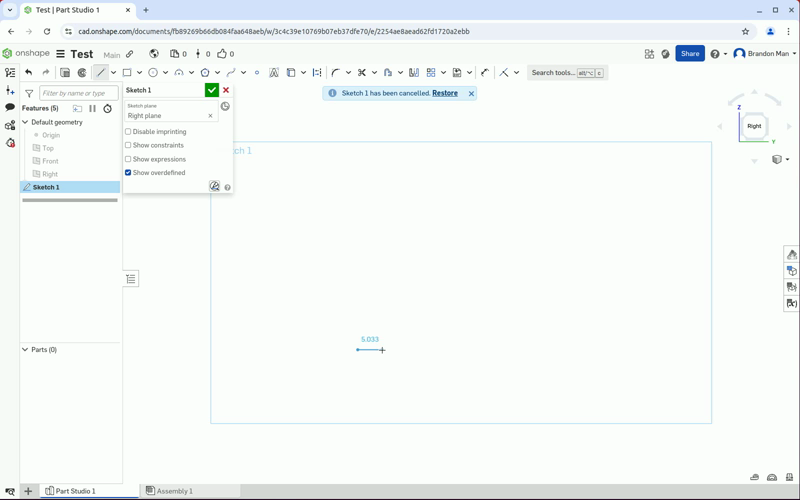
key_up(shift)
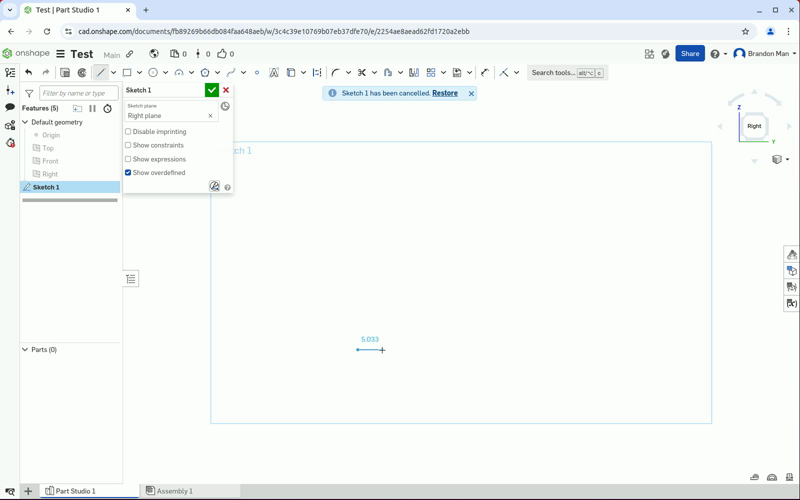
key_down(shift)
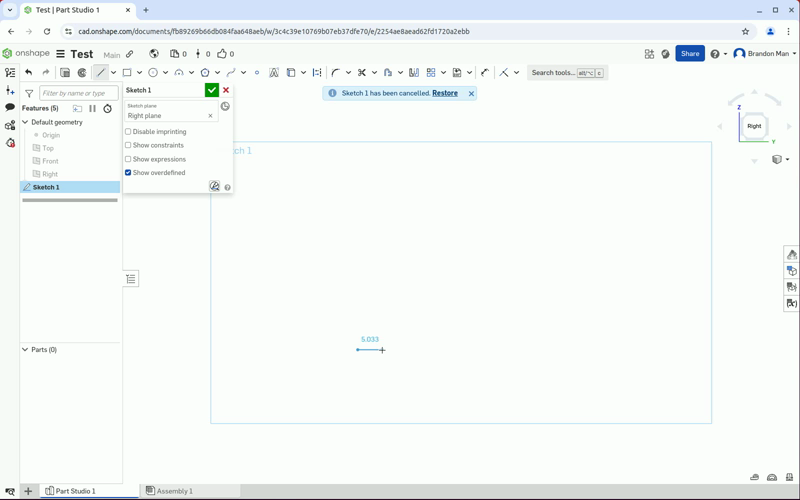
mouse_move(382, 266)
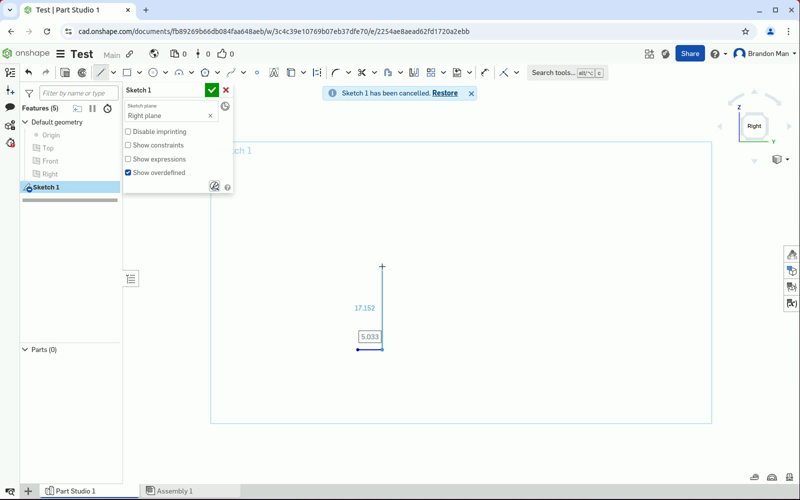
click(382, 266)
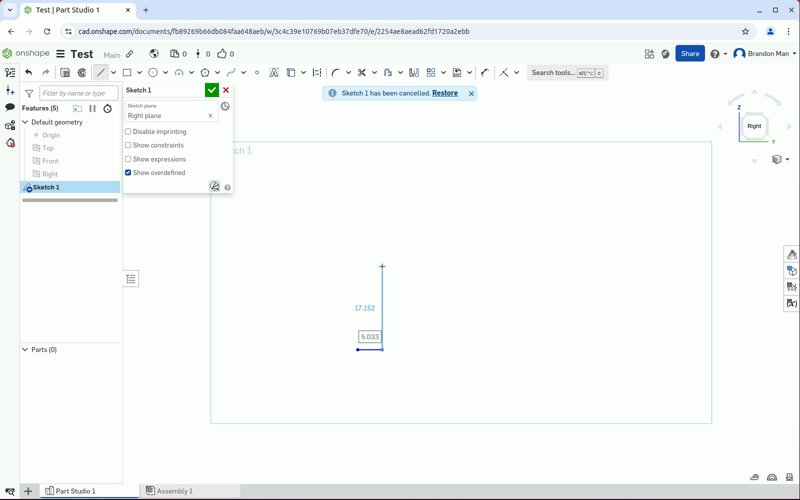
key_up(shift)
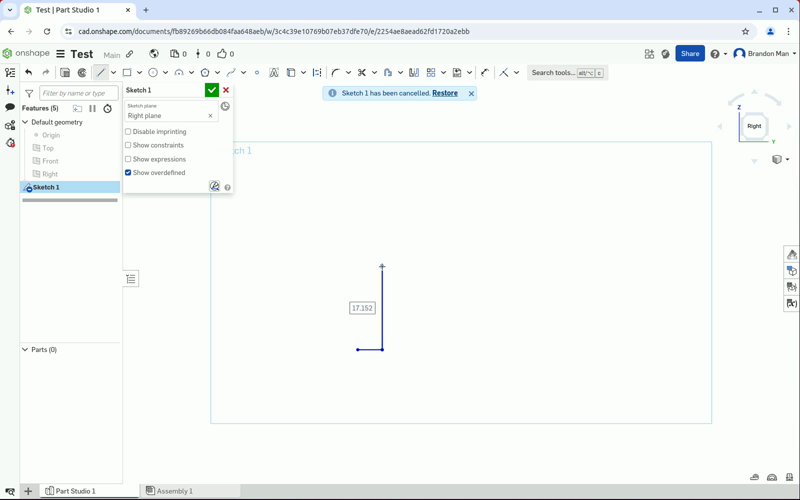
key_down(shift)
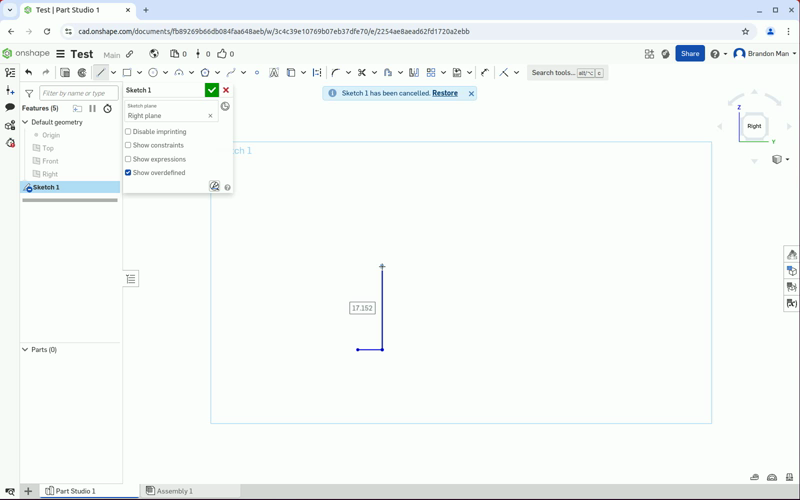
mouse_move(547, 266)
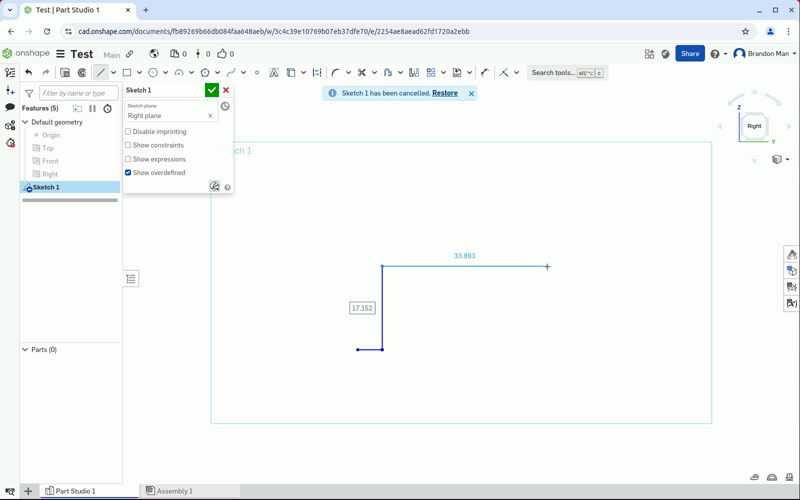
click(547, 266)
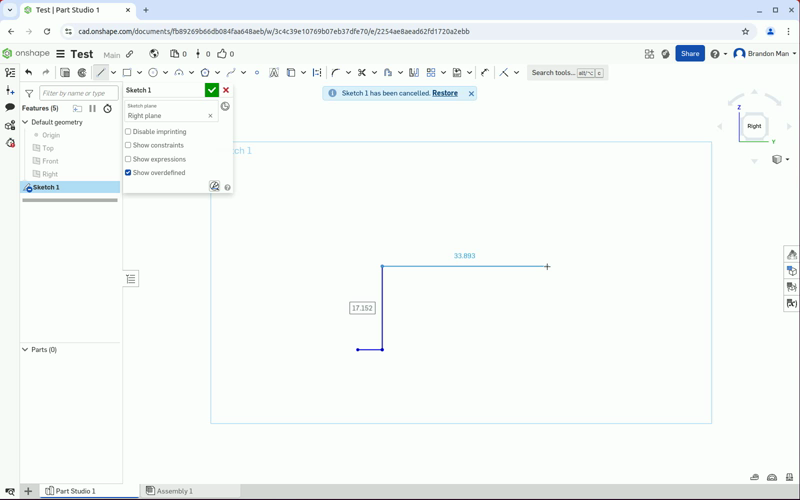
key_up(shift)
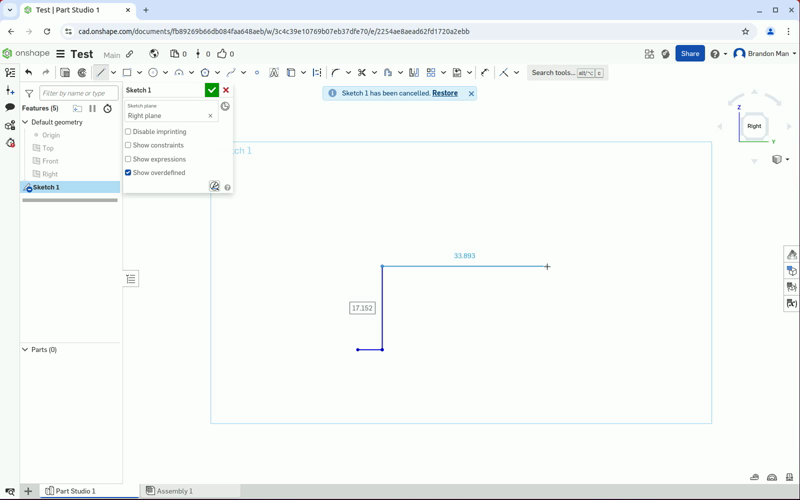
key_down(shift)
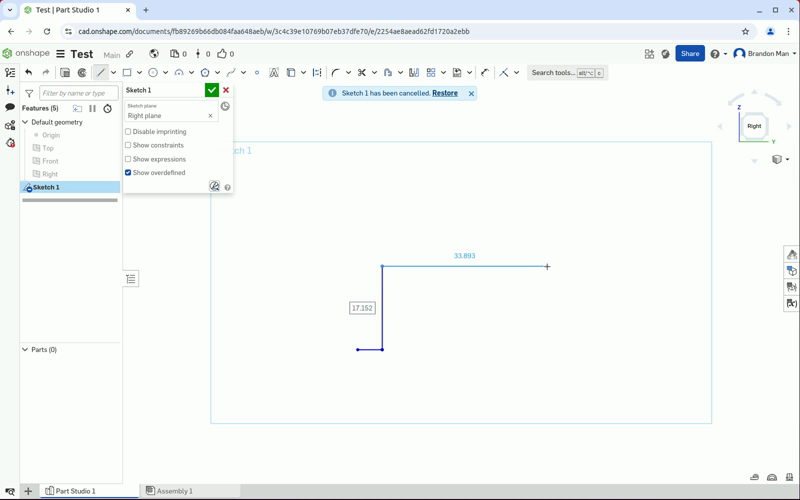
mouse_move(547, 349)
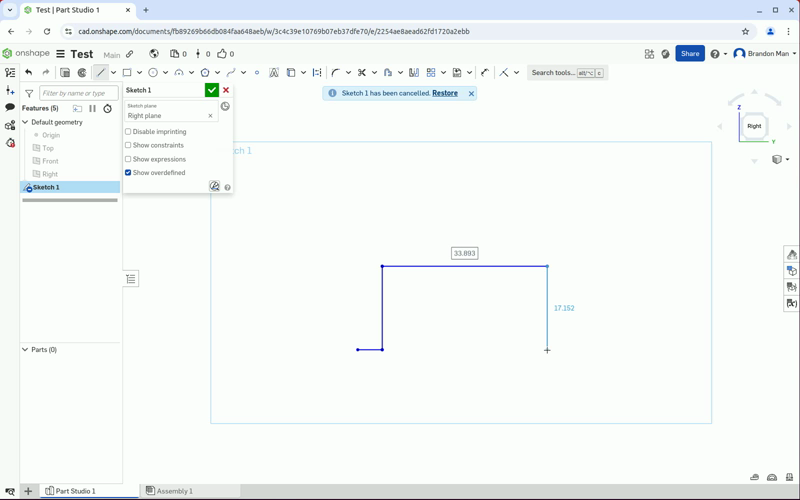
click(547, 349)
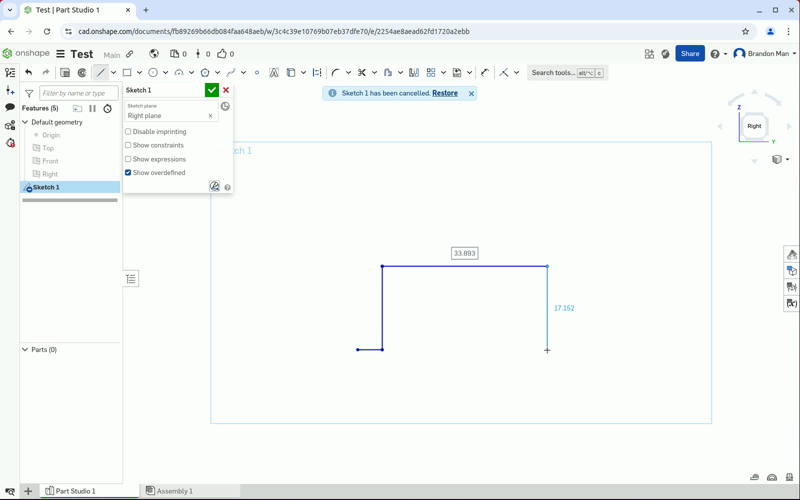
key_up(shift)
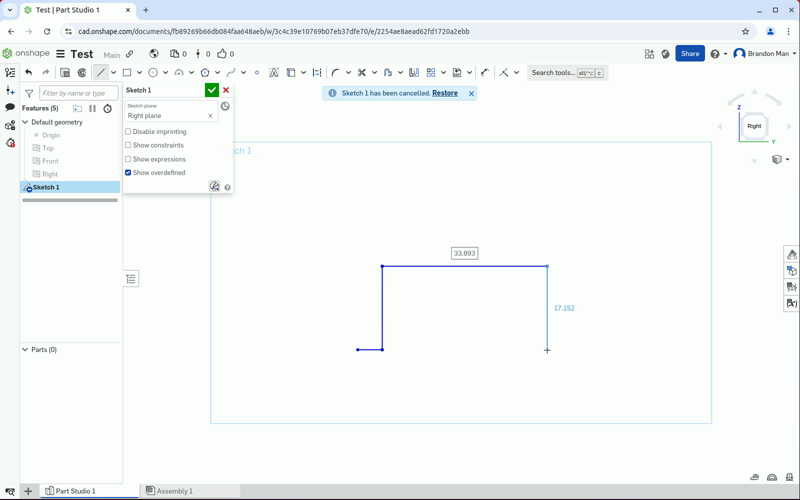
key_down(shift)
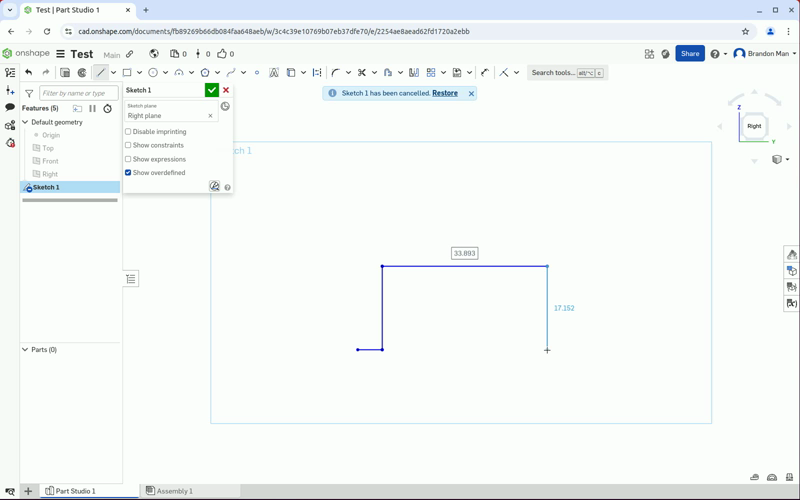
mouse_move(577, 349)
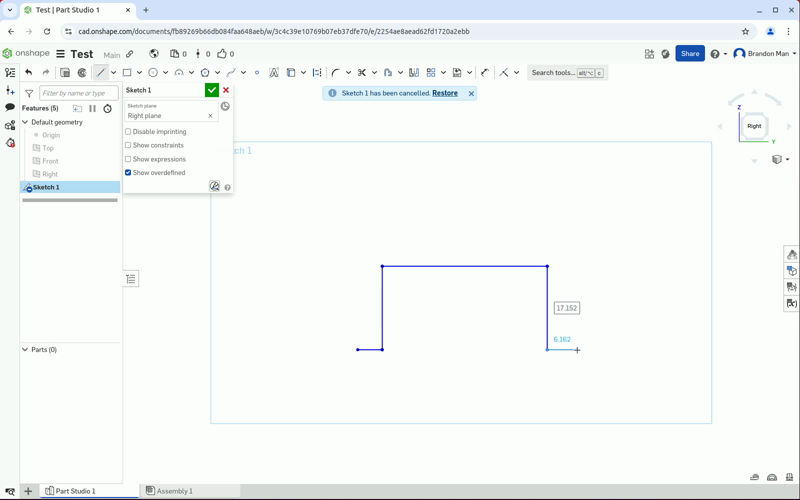
mouse_move(572, 349)
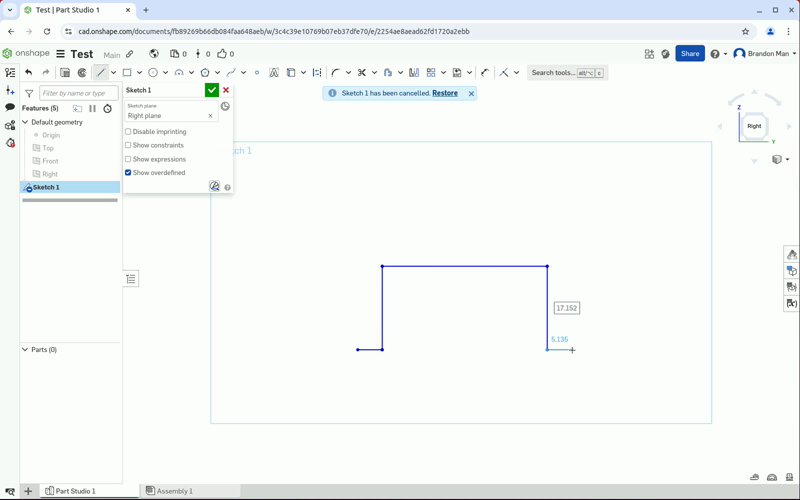
click(572, 349)
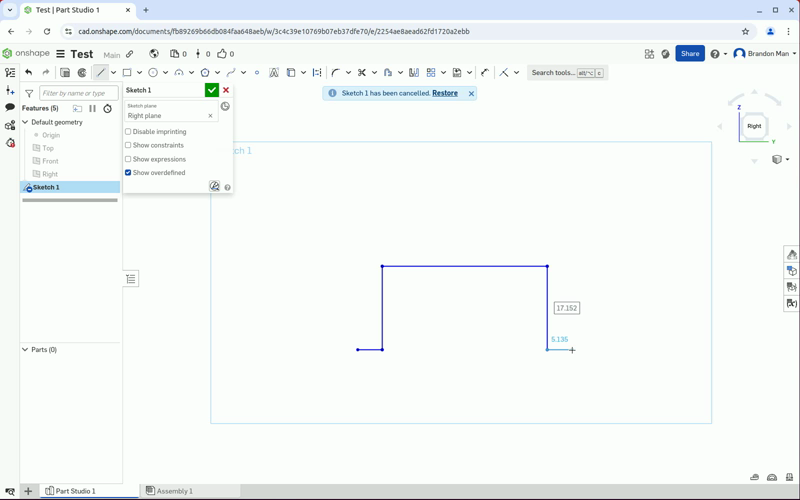
key_up(shift)
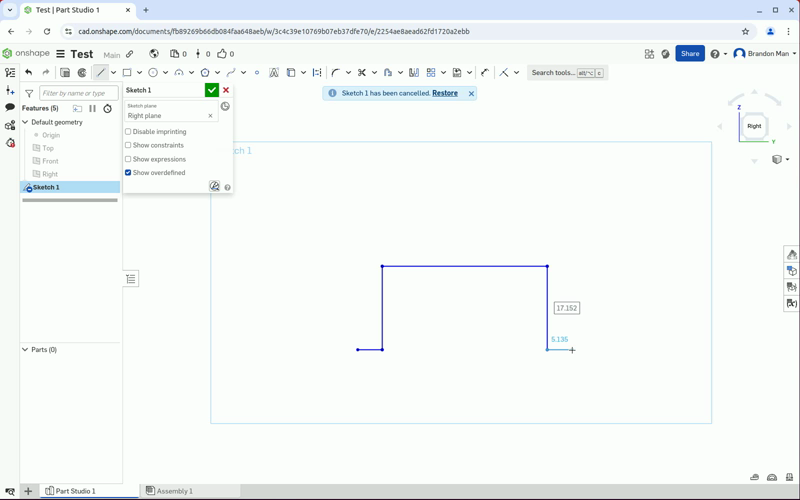
key_down(shift)
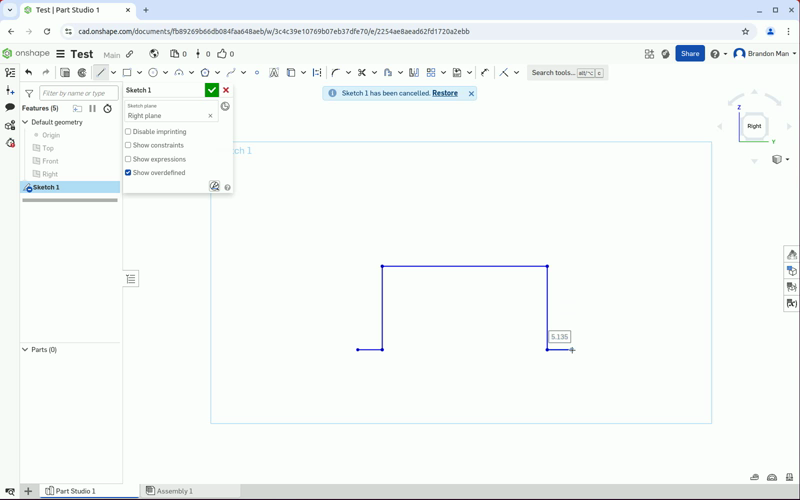
mouse_move(589, 349)
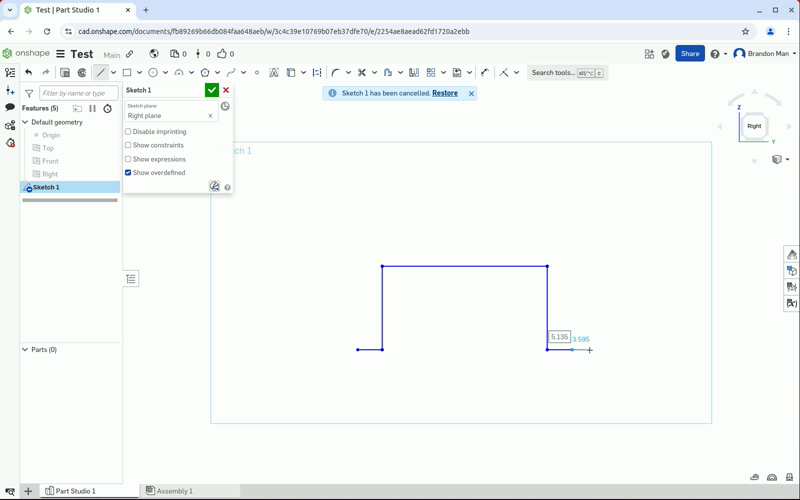
mouse_move(572, 340)
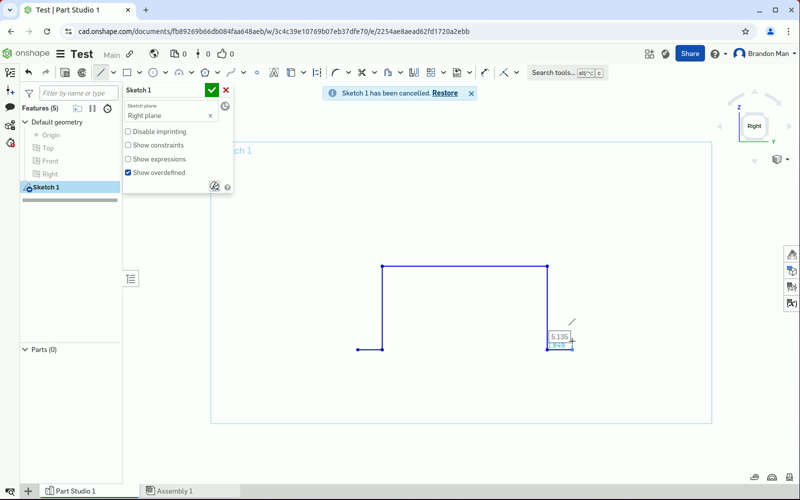
click(572, 340)
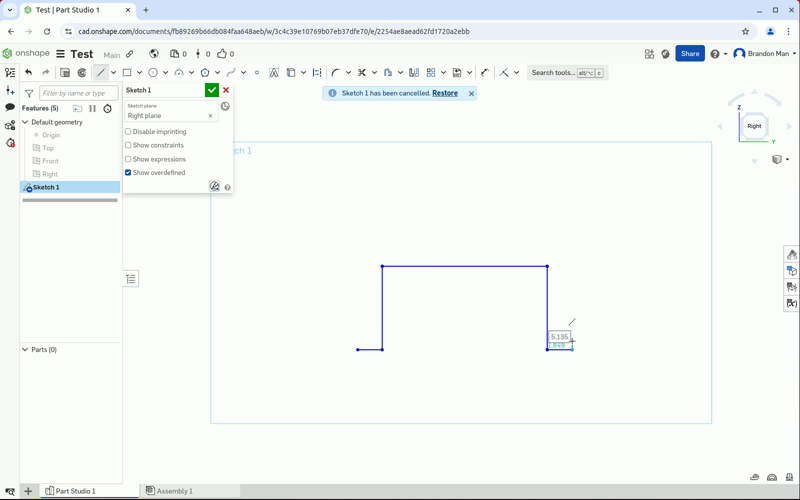
key_up(shift)
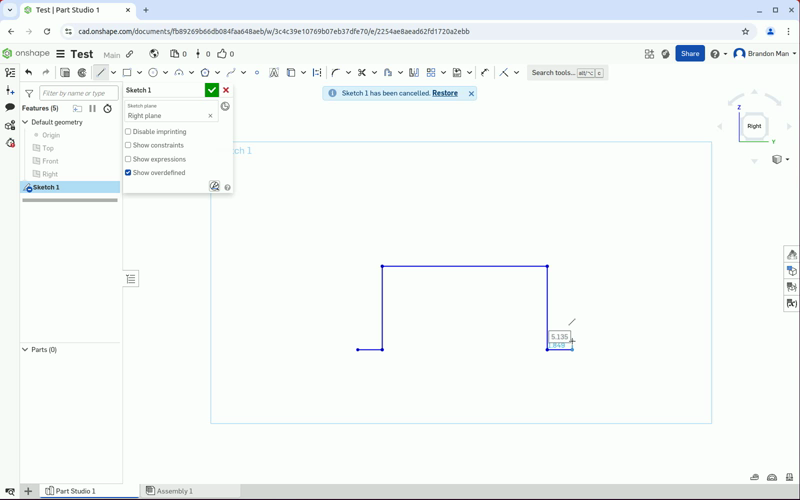
key_down(shift)
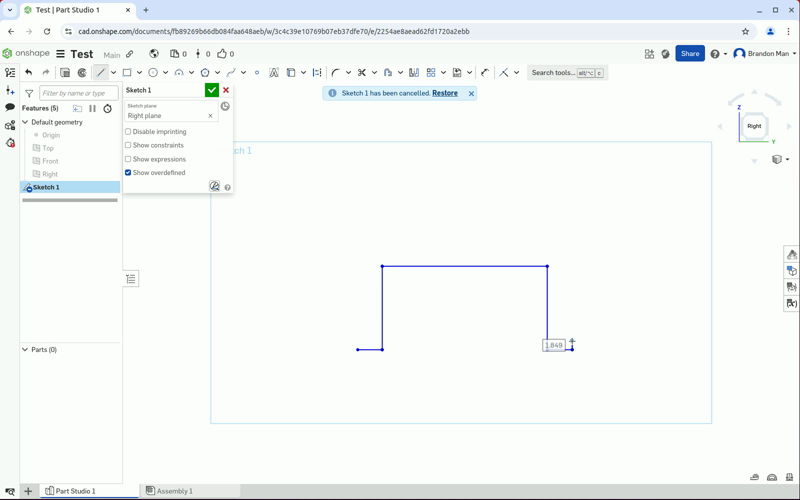
mouse_move(589, 340)
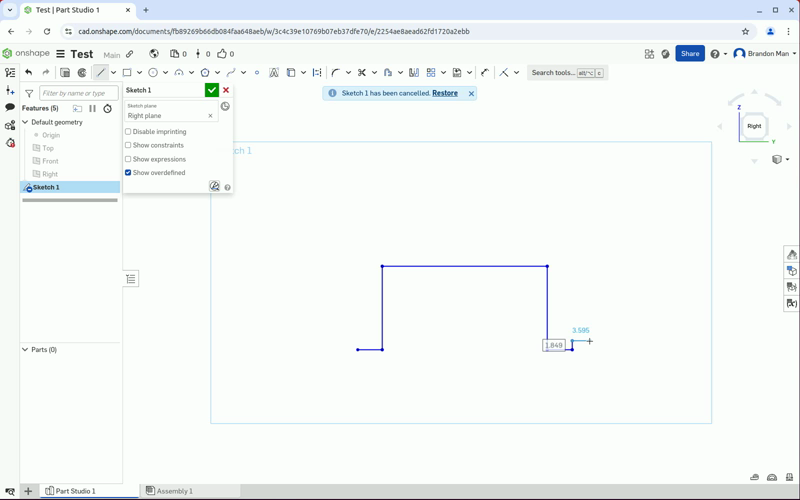
mouse_move(556, 340)
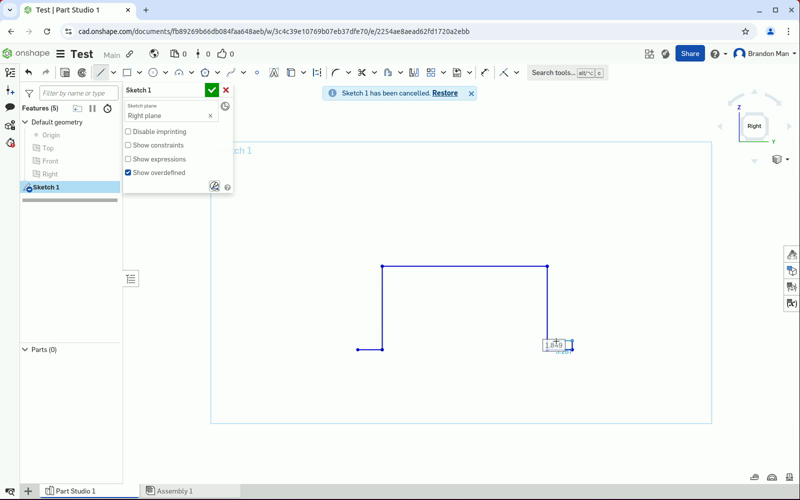
click(556, 340)
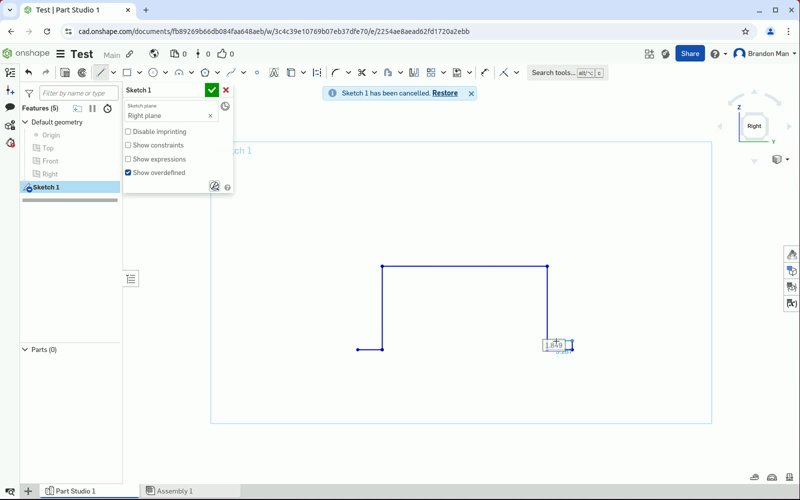
key_up(shift)
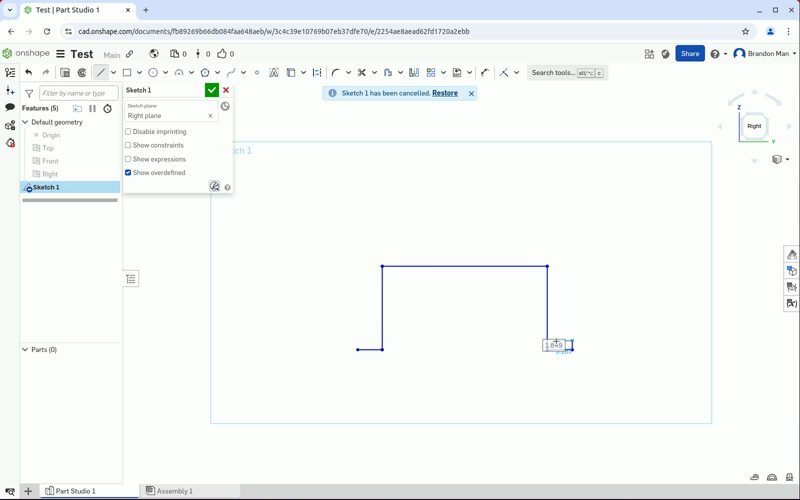
key_down(shift)
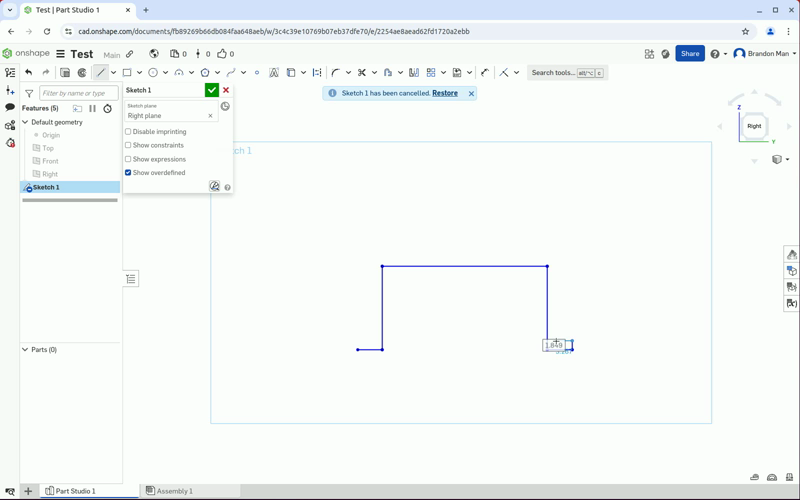
mouse_move(556, 259)
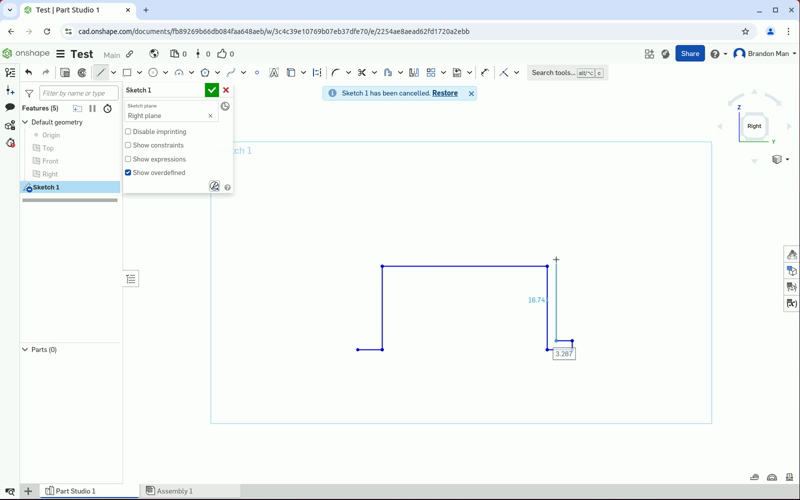
click(556, 259)
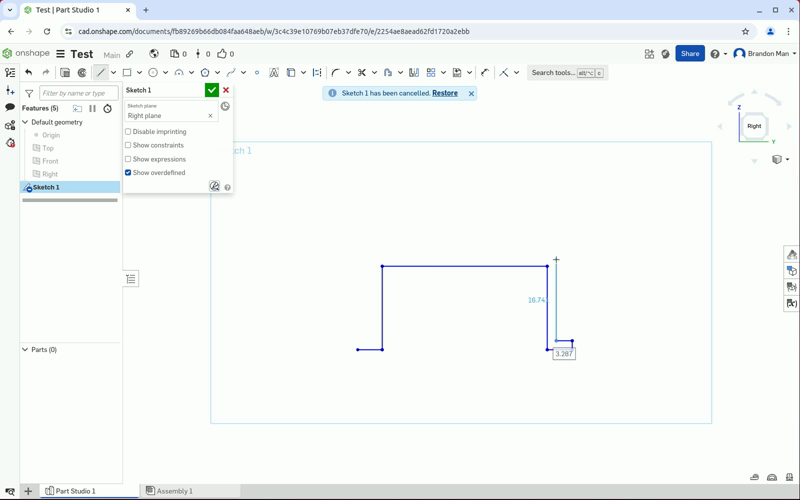
key_up(shift)
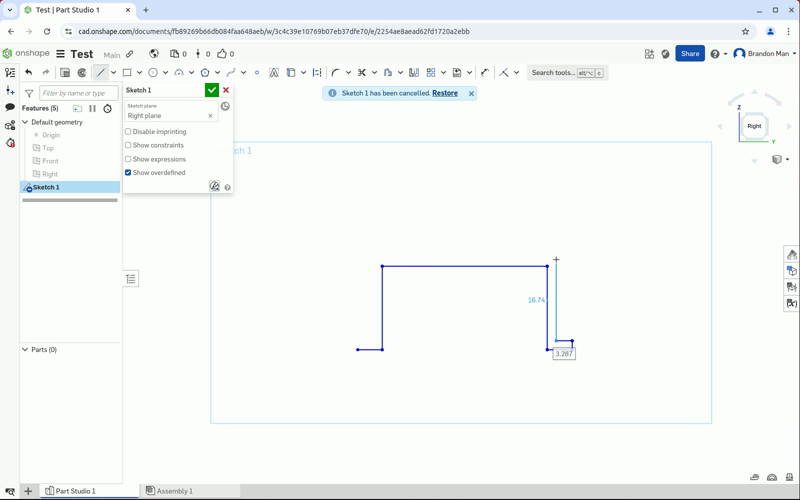
key_down(shift)
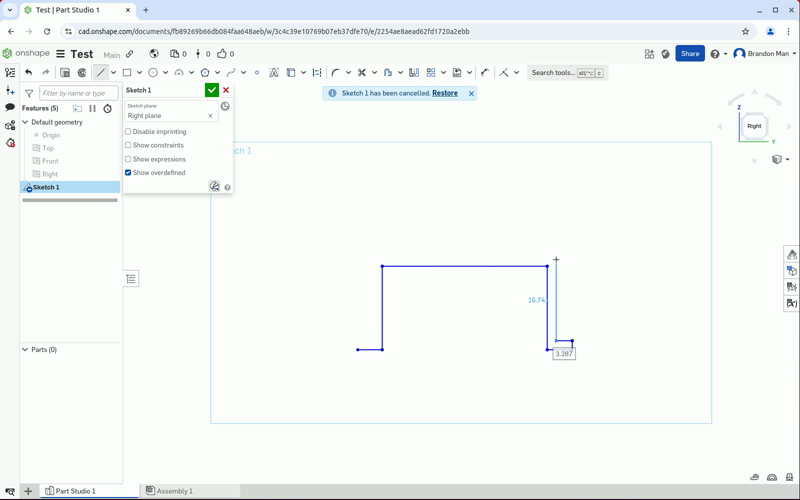
mouse_move(373, 259)
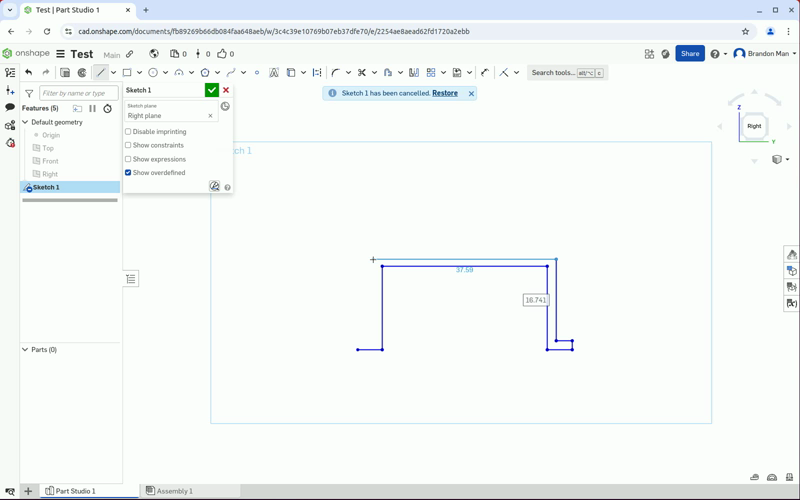
click(373, 259)
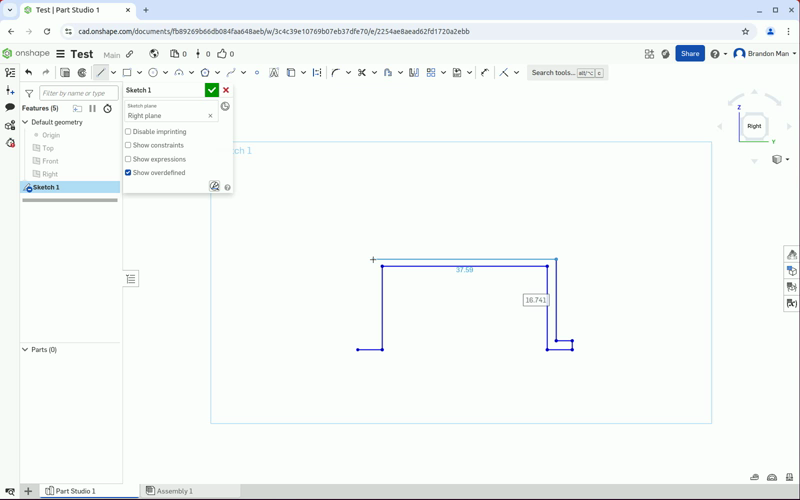
key_up(shift)
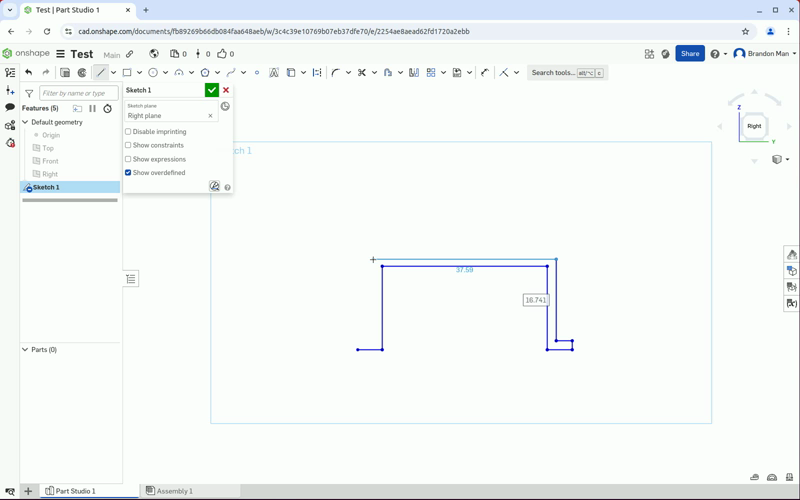
key_down(shift)
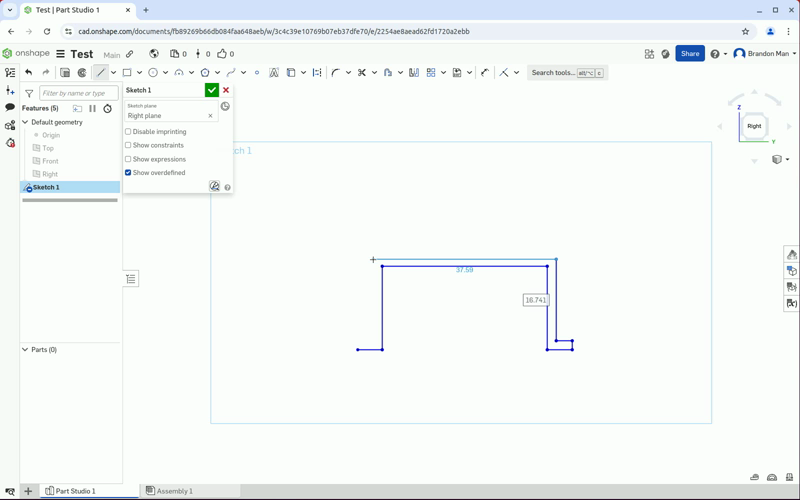
mouse_move(373, 340)
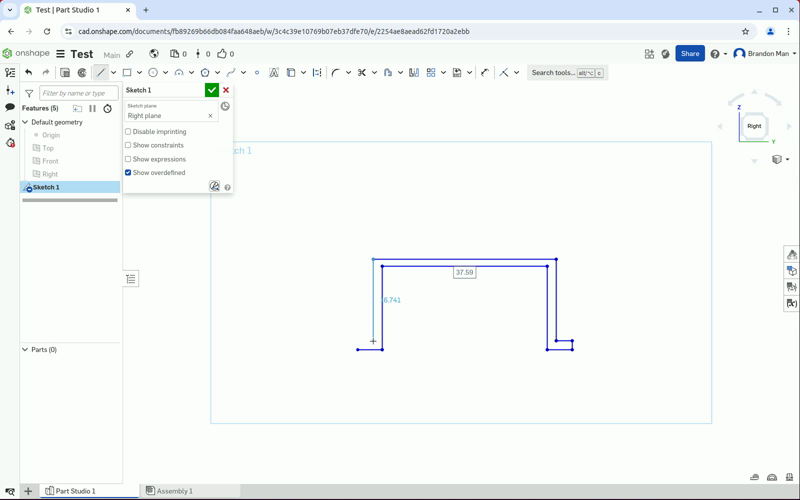
click(373, 340)
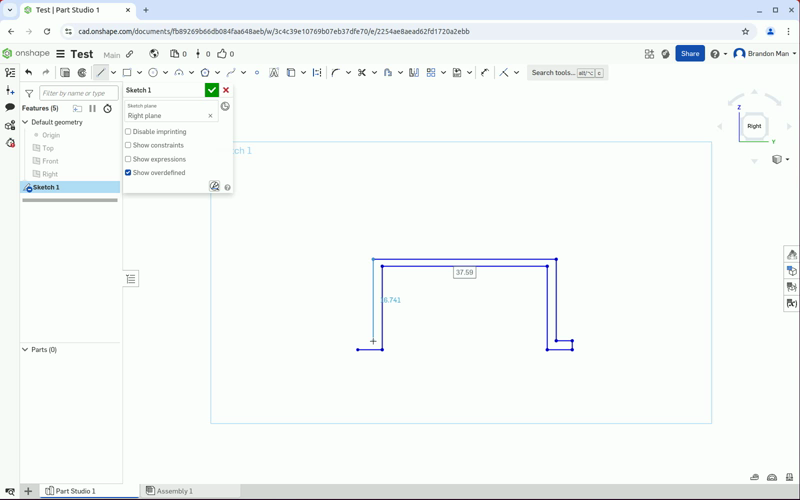
key_up(shift)
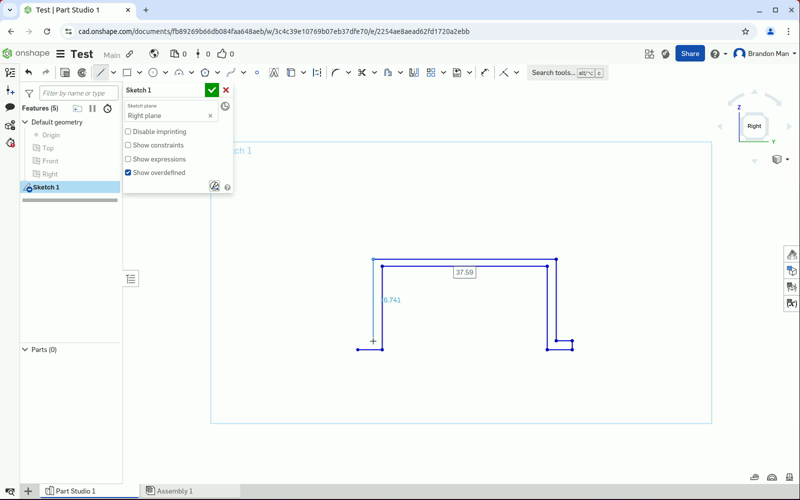
key_down(shift)
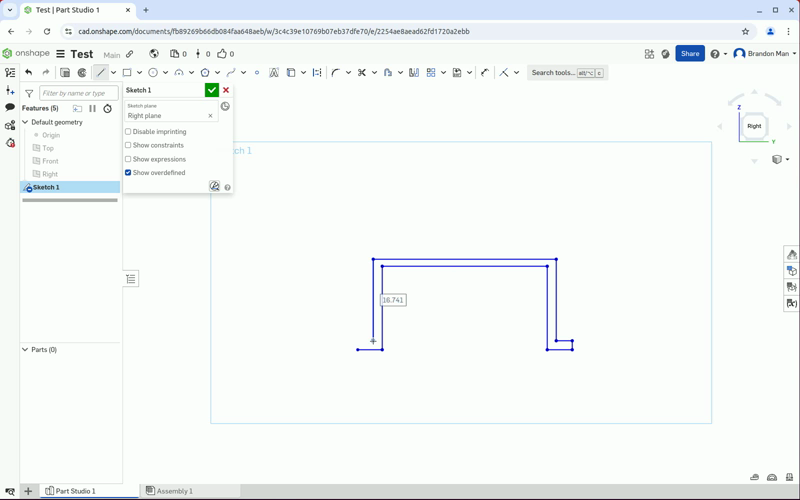
mouse_move(403, 340)
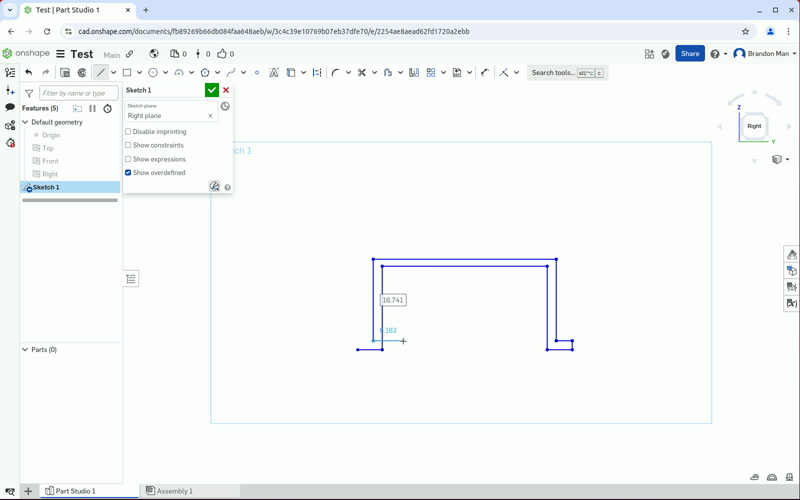
mouse_move(357, 340)
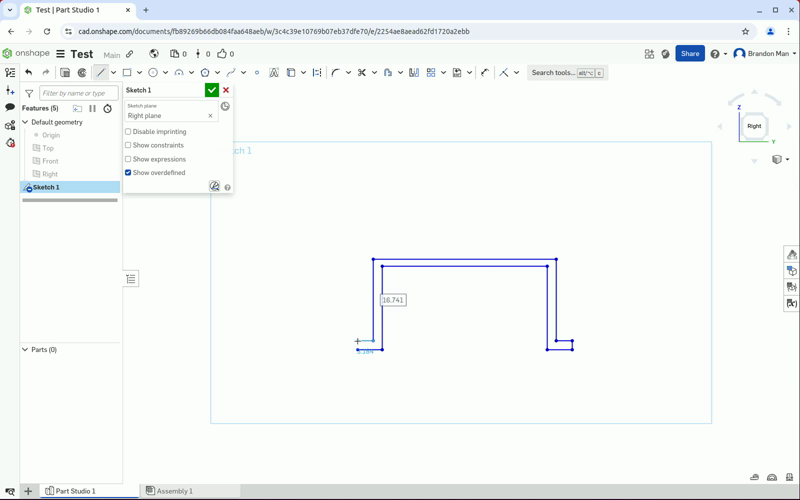
click(357, 340)
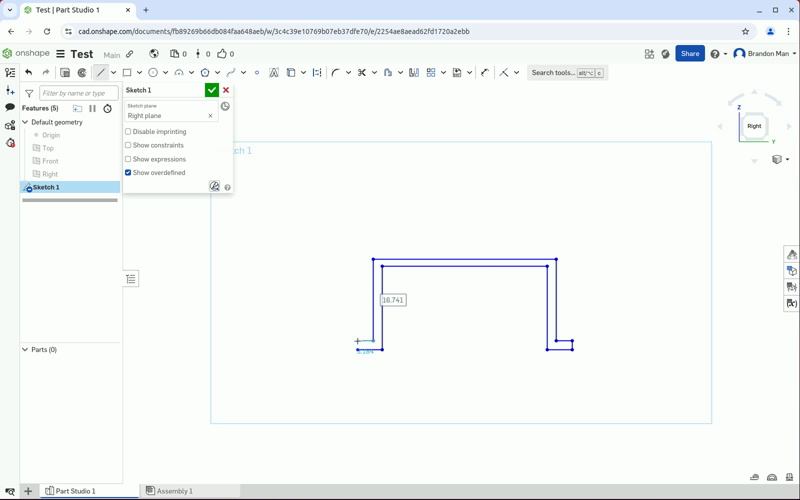
key_up(shift)
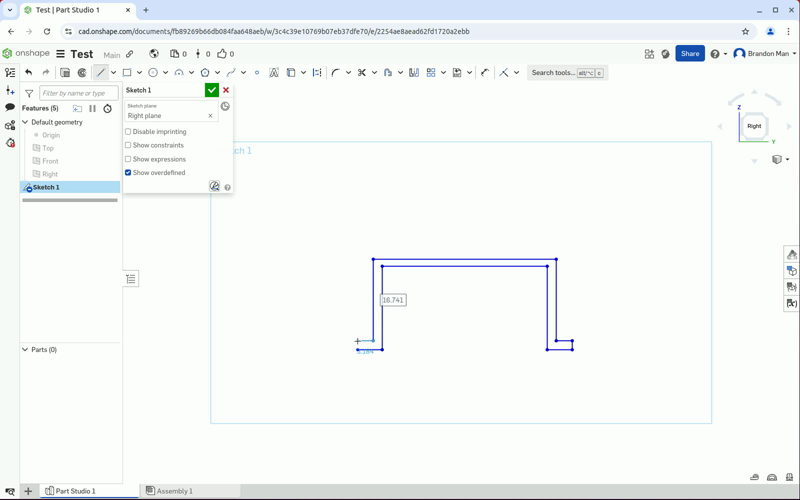
mouse_move(387, 340)
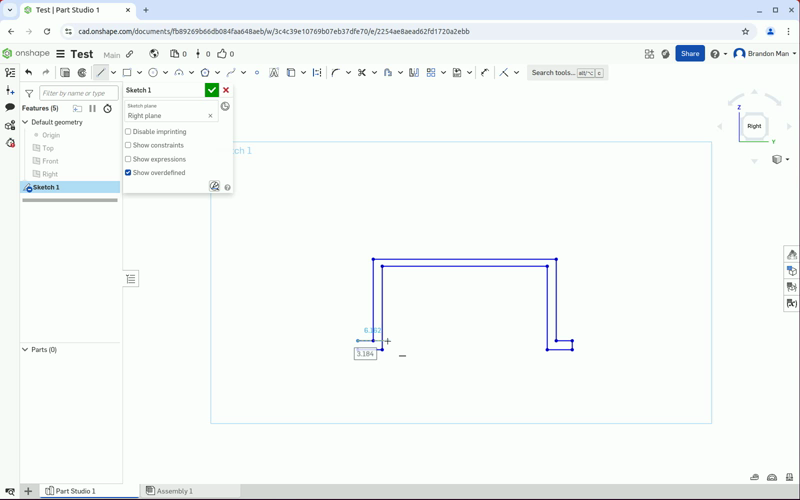
key_down(shift)
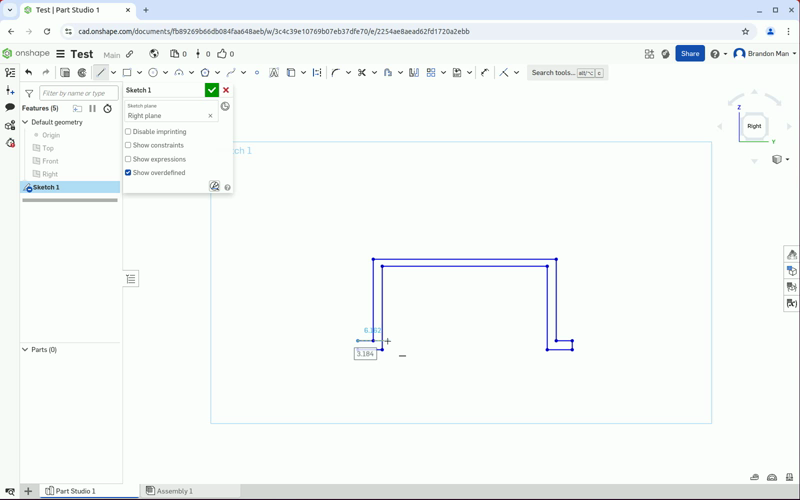
mouse_move(357, 349)
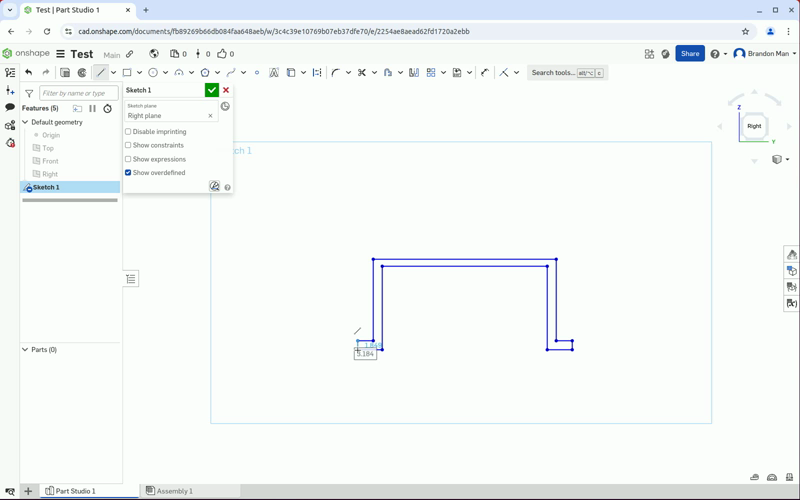
key_up(shift)
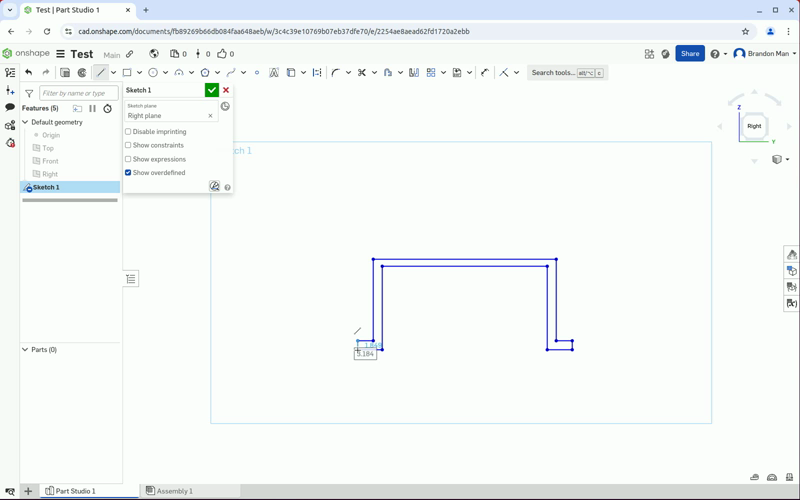
click(357, 349)
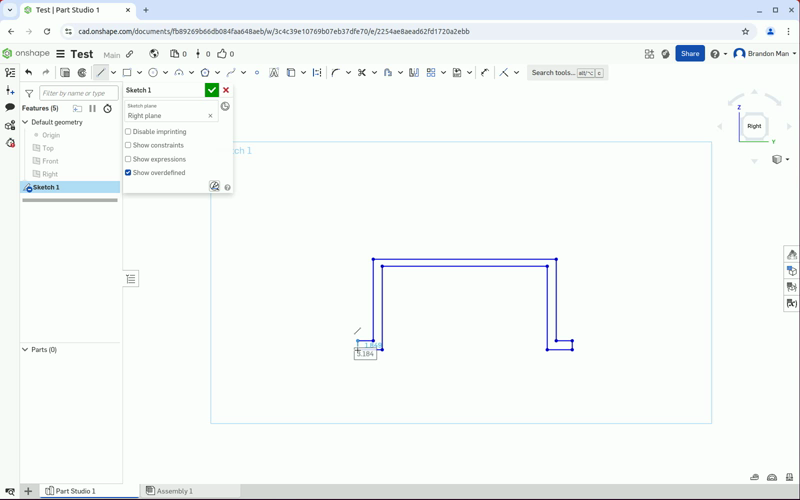
key(esc)
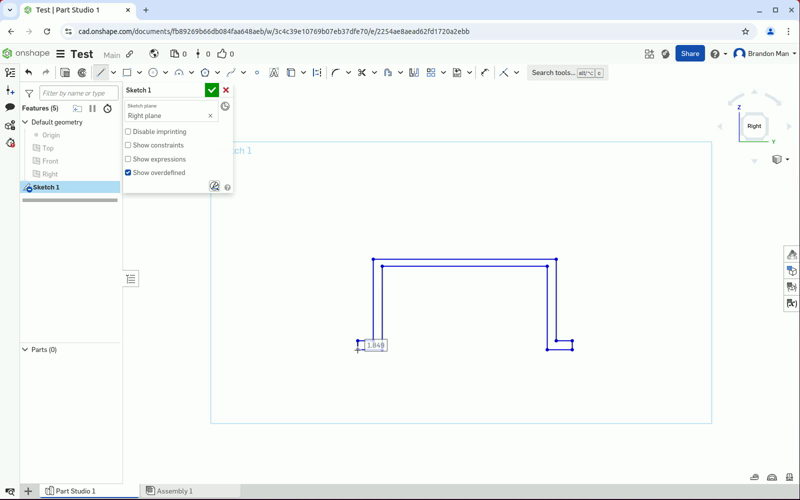
mouse_move(380, 297)
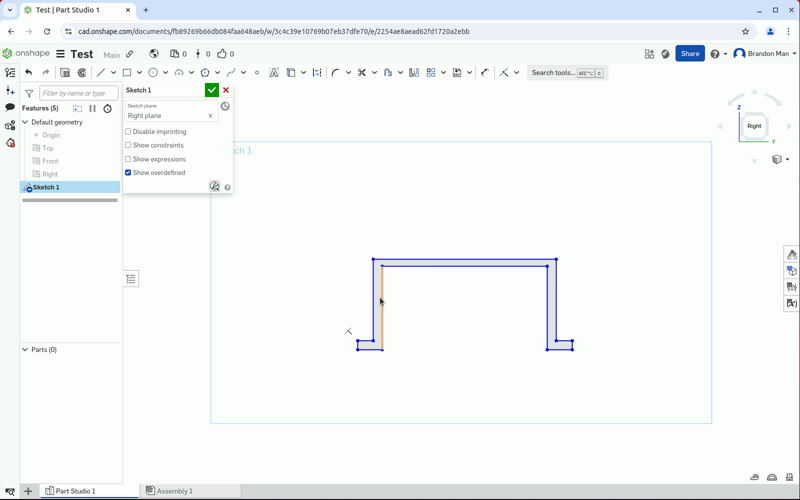
click(380, 297)
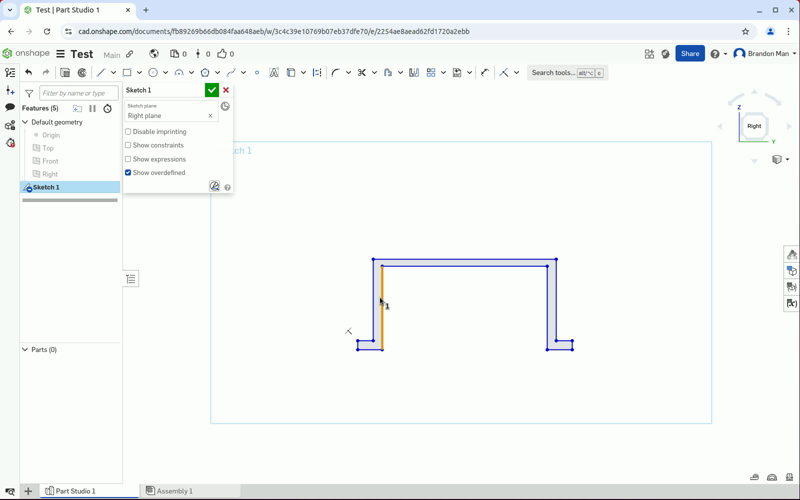
mouse_move(73, 352)
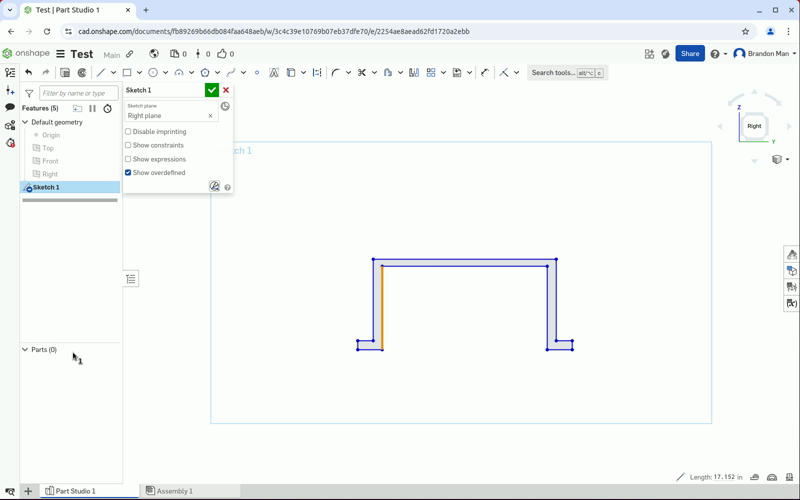
key(shift+y)
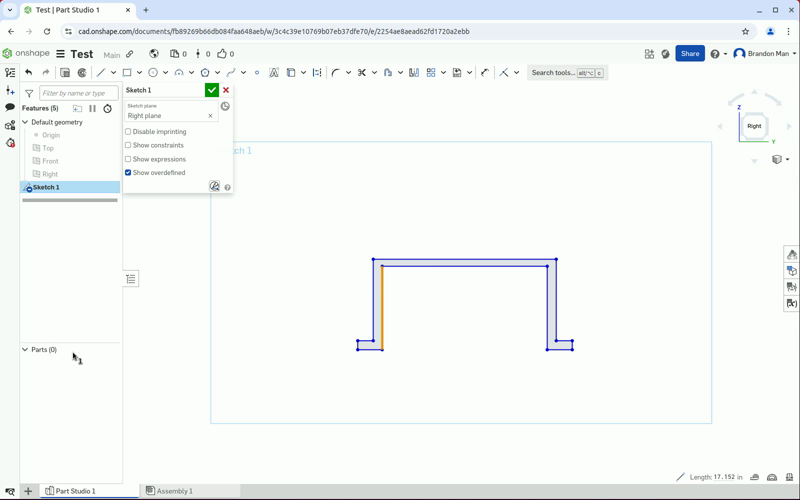
key(shift+e)
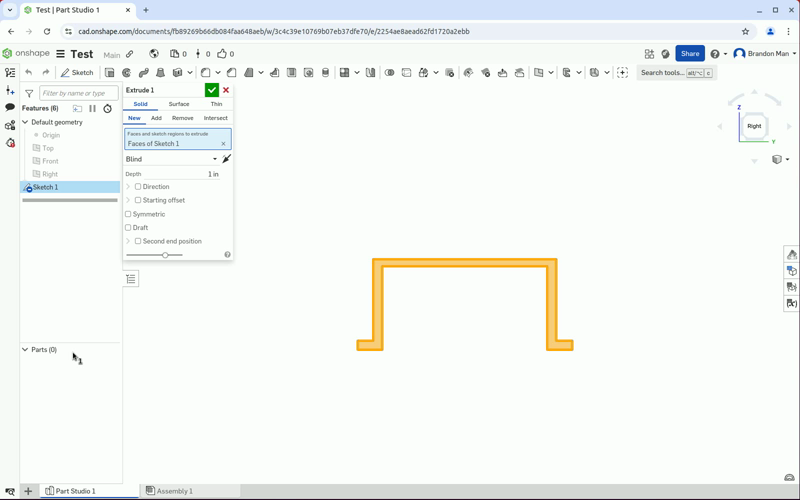
mouse_move(143, 106)
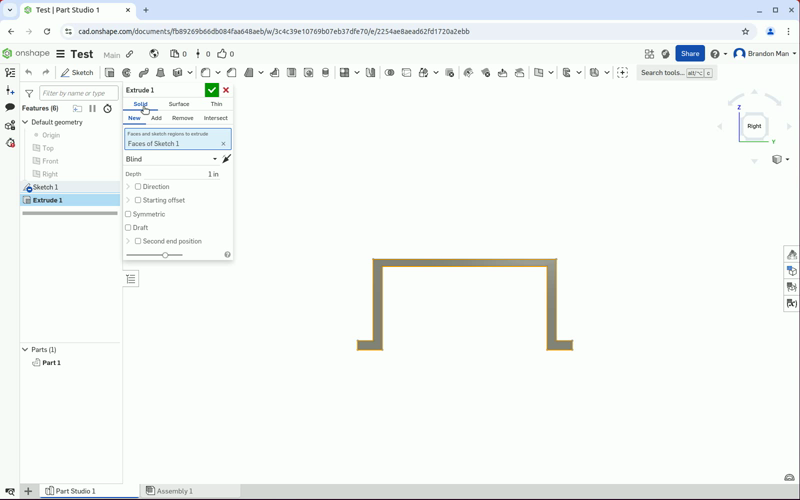
click(143, 106)
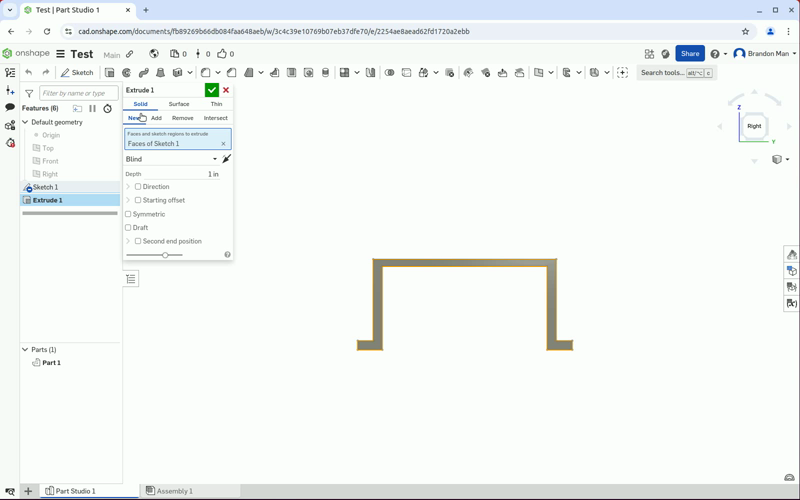
mouse_move(137, 120)
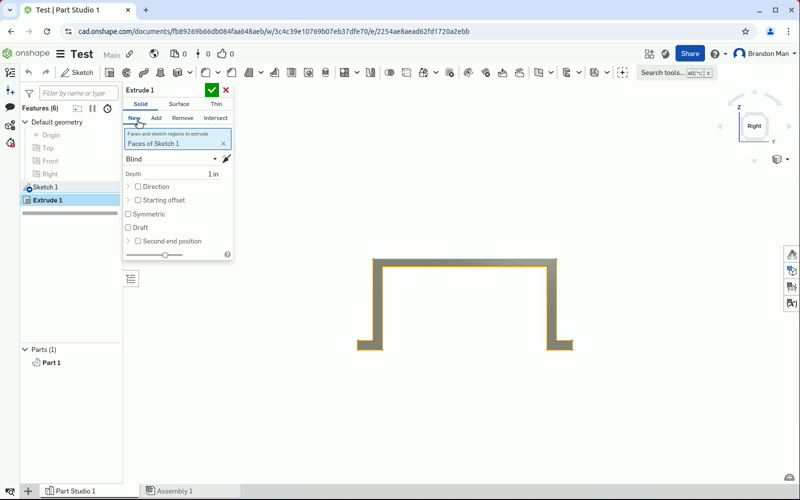
click(137, 120)
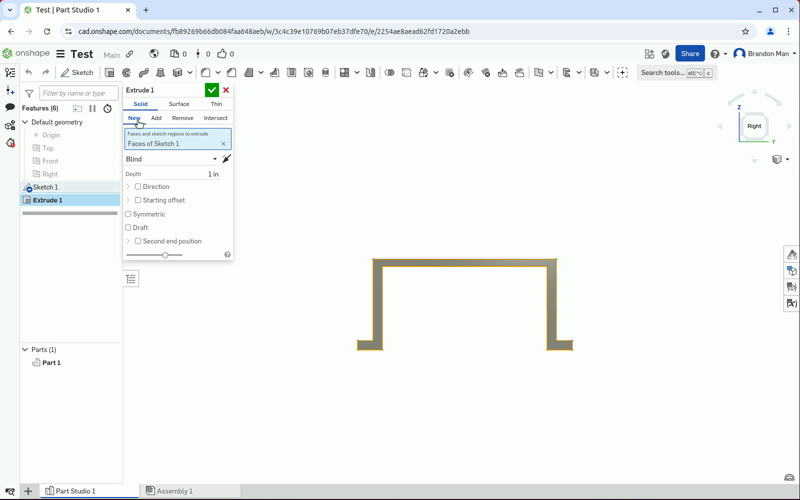
key(tab, 4)
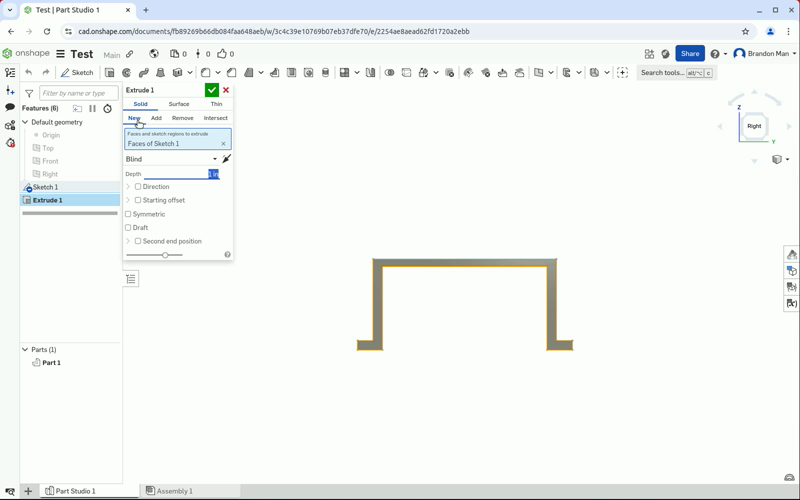
text(4.333)
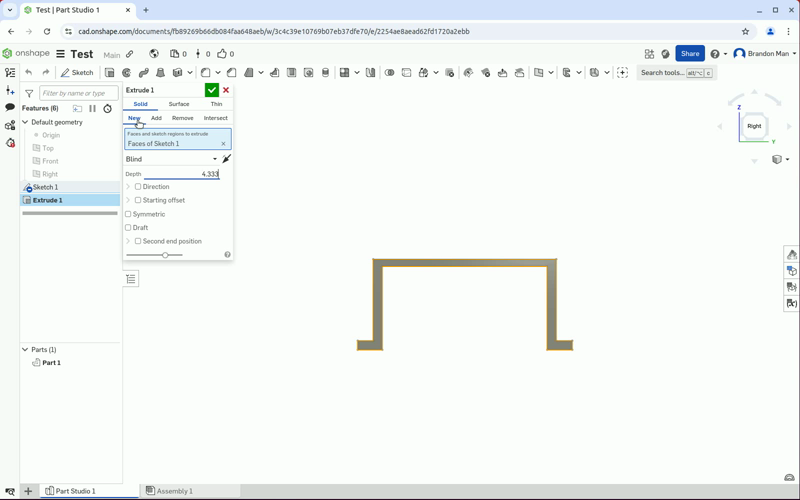
key(enter)
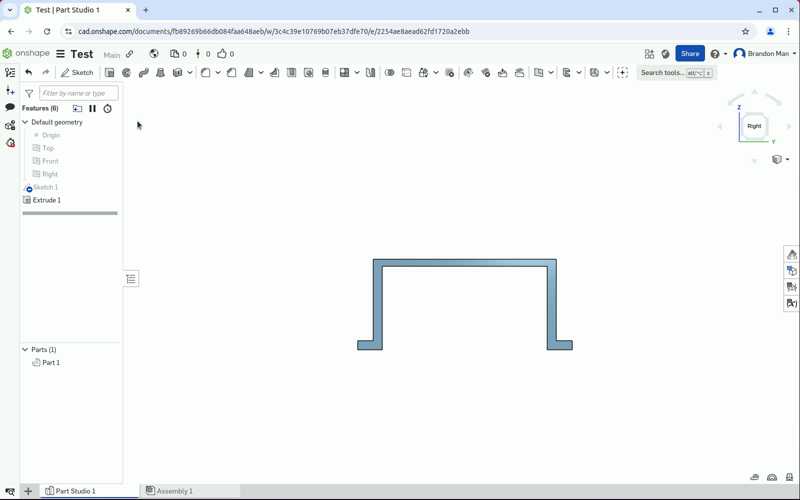
key(shift+h)
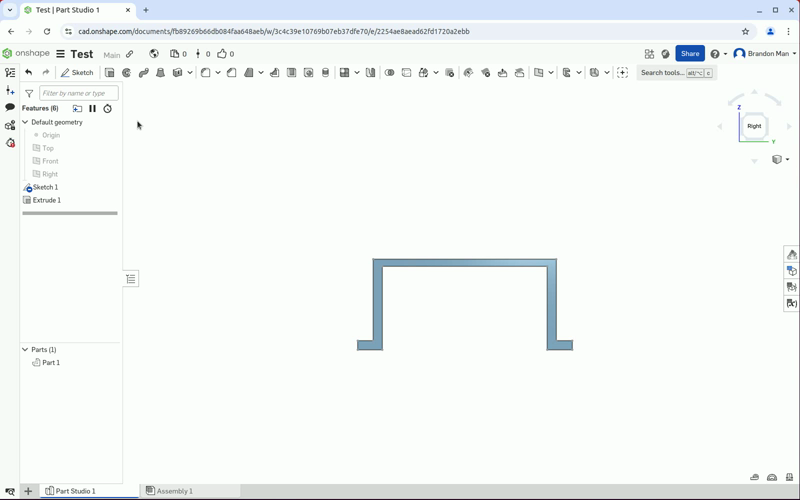
key(shift+h)
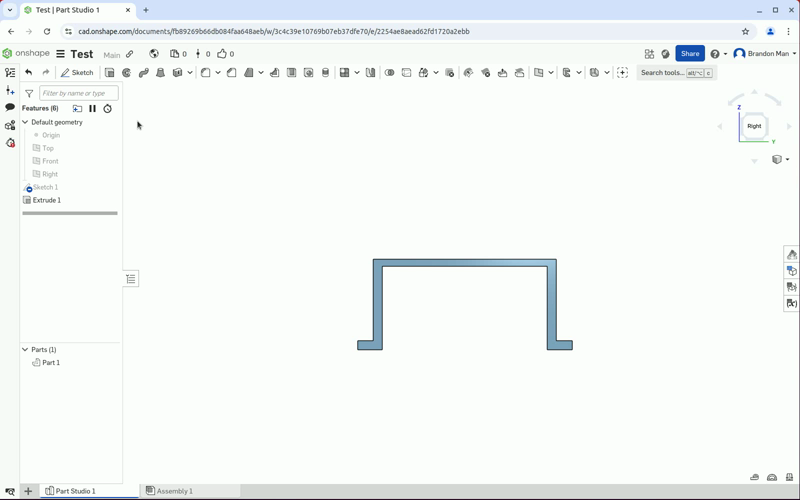
mouse_move(73, 189)
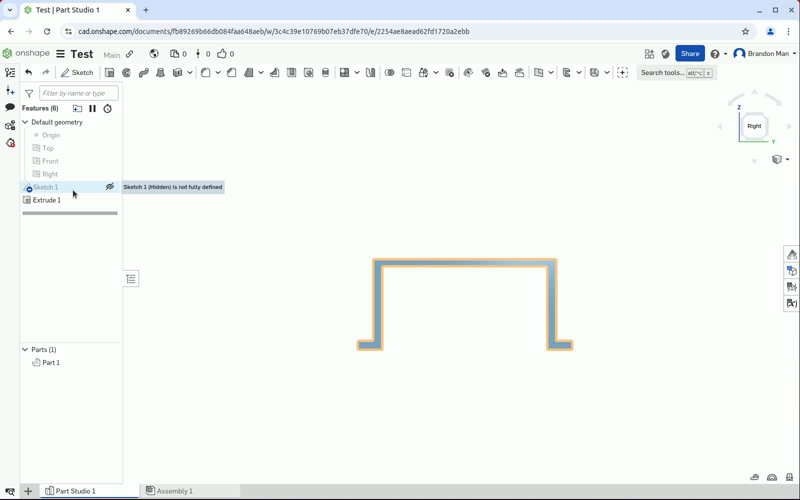
click(73, 189)
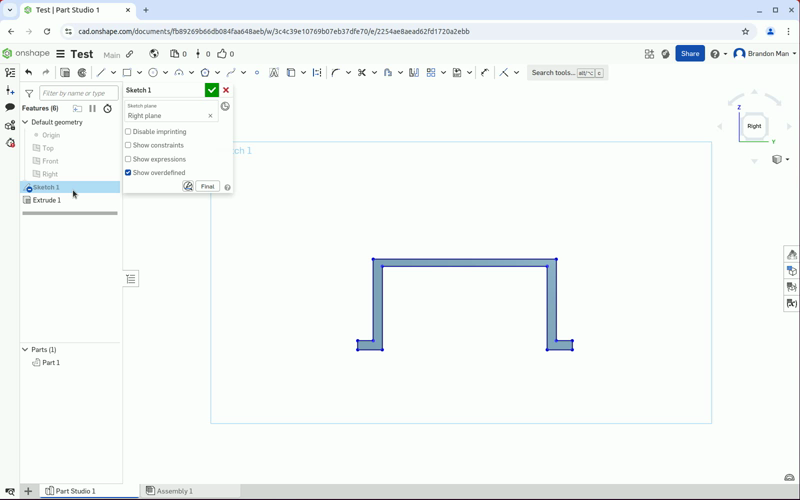
mouse_move(229, 92)
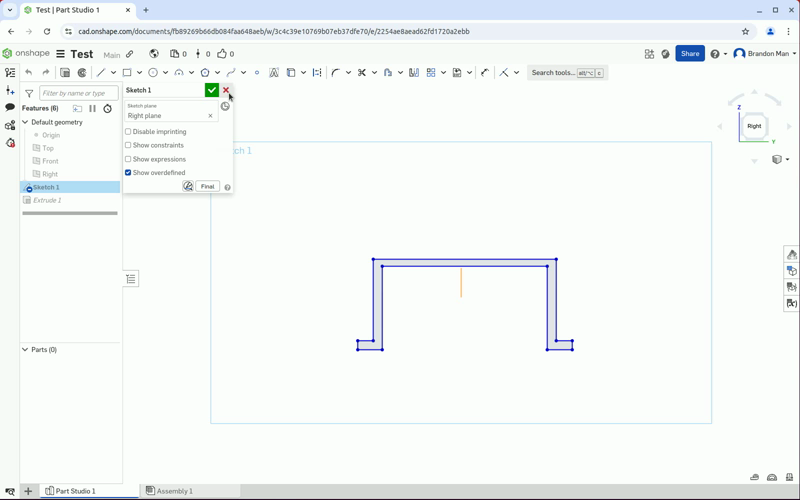
click(229, 92)
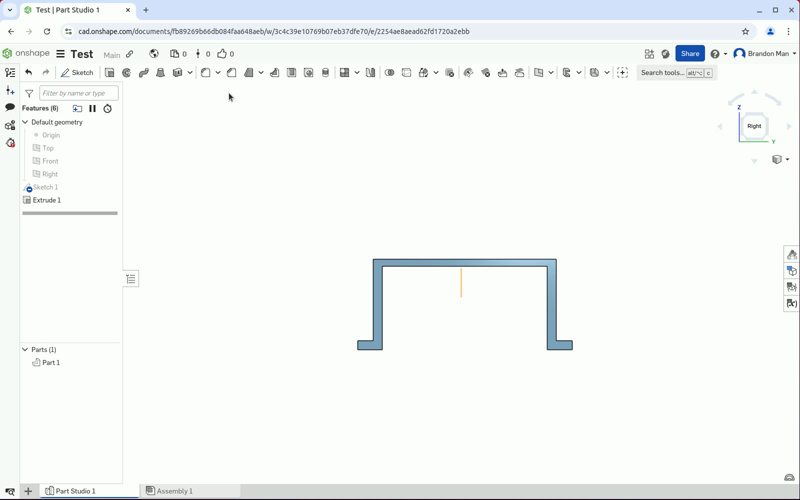
mouse_move(73, 352)
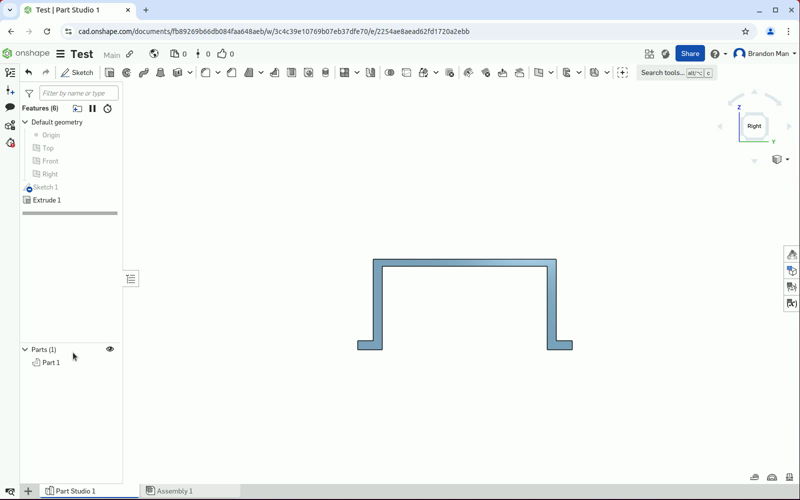
key(y)
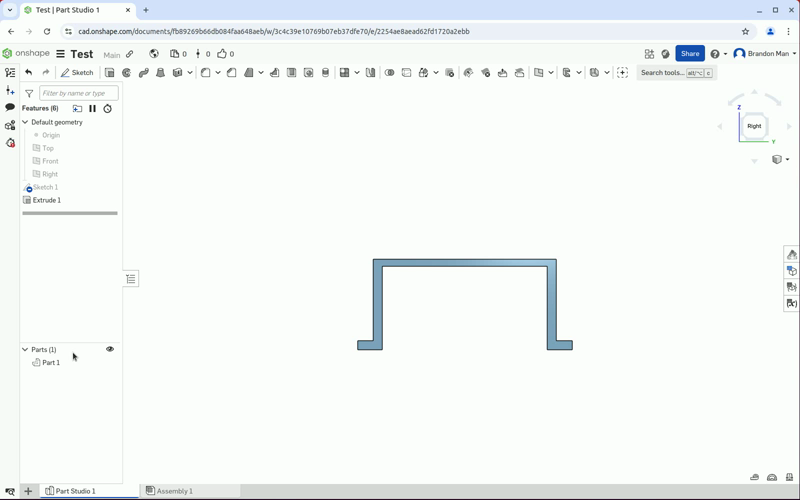
key(shift+p)
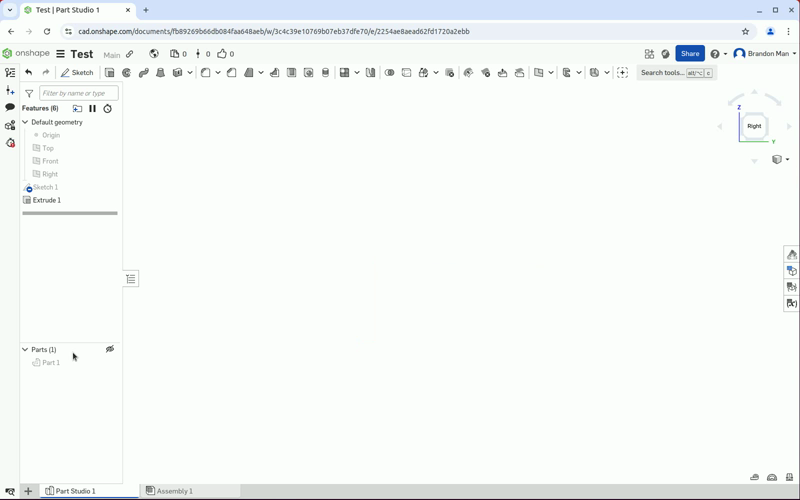
key(space)
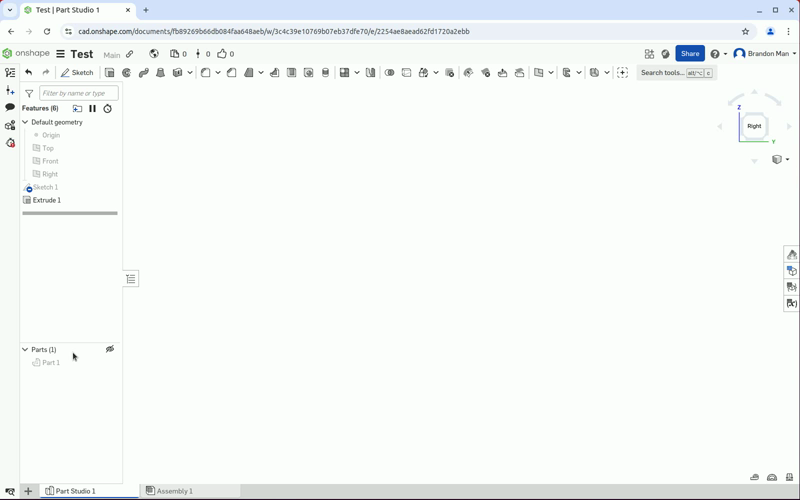
key_down(shift)
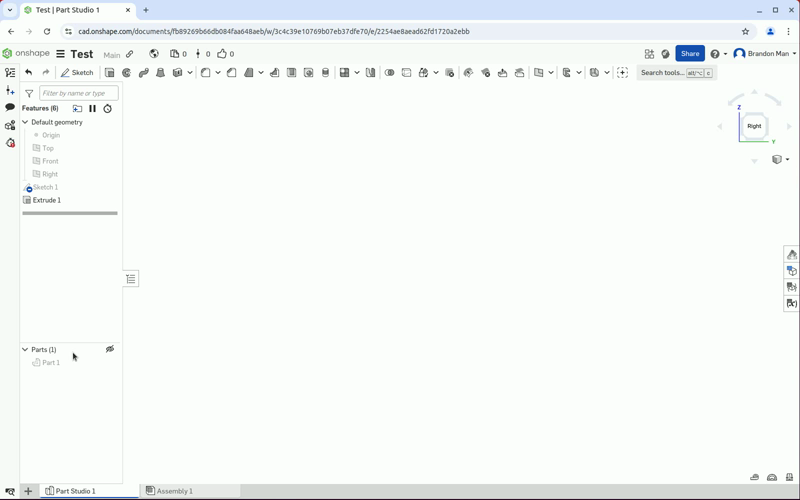
key(right)
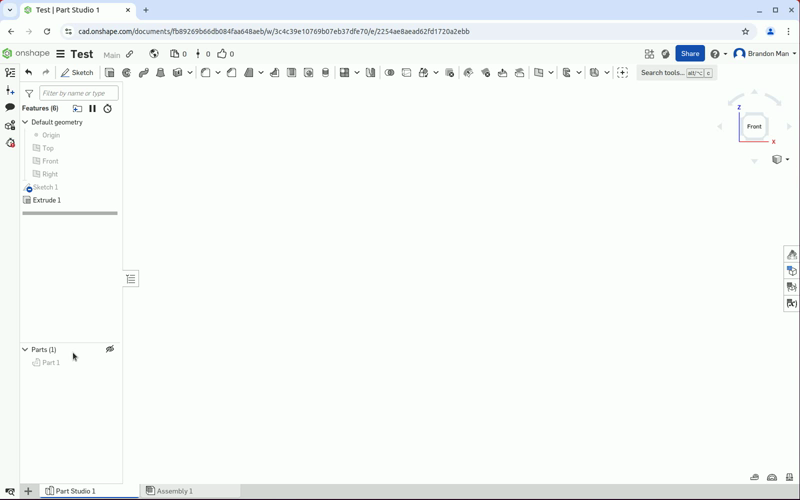
key_up(shift)
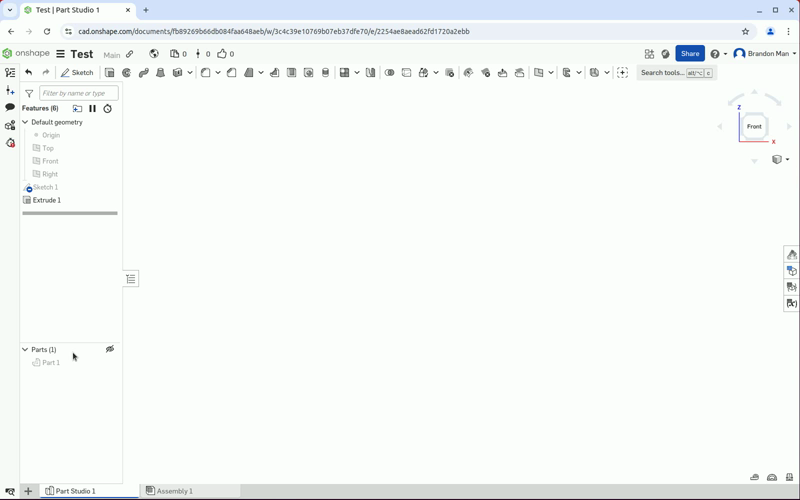
key(space)
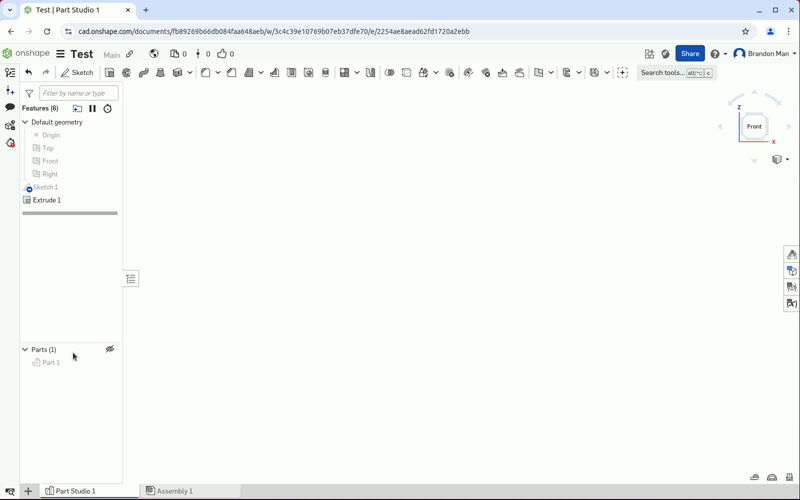
key_down(shift)
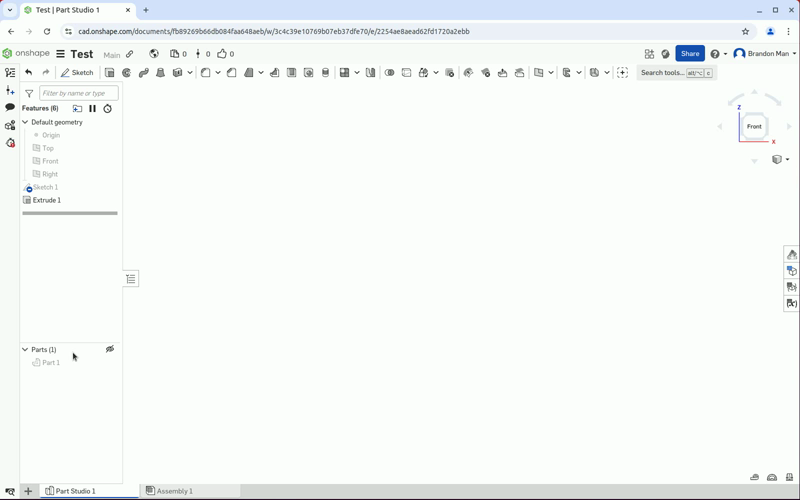
key(down)
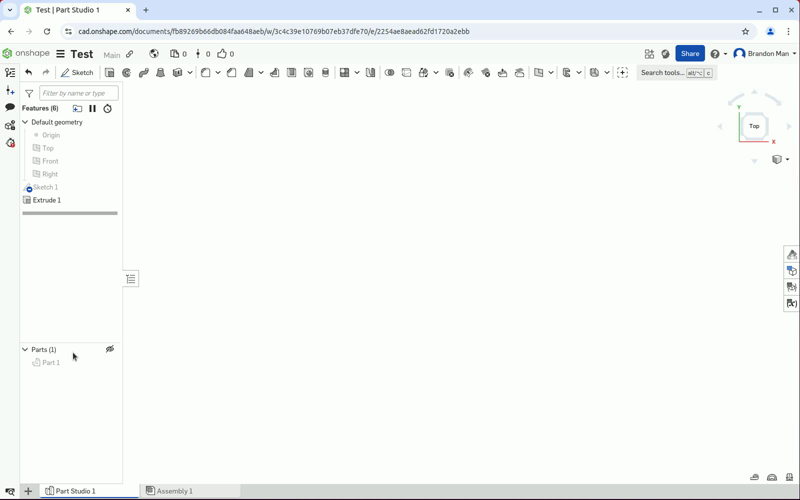
key_up(shift)
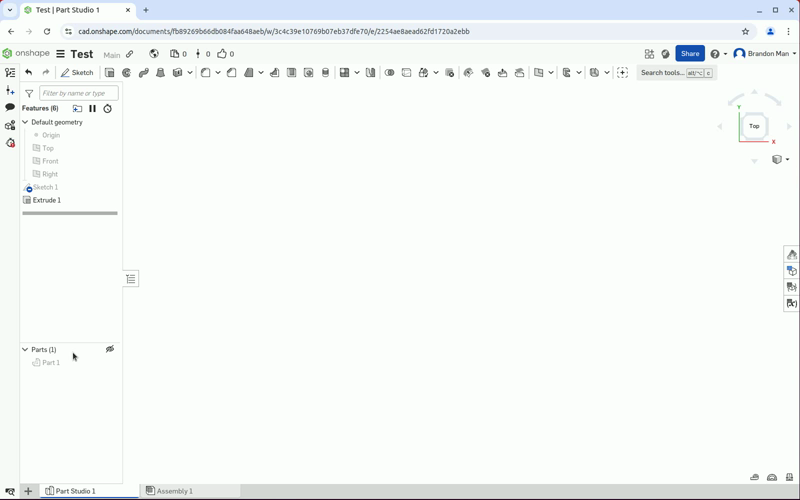
mouse_move(73, 352)
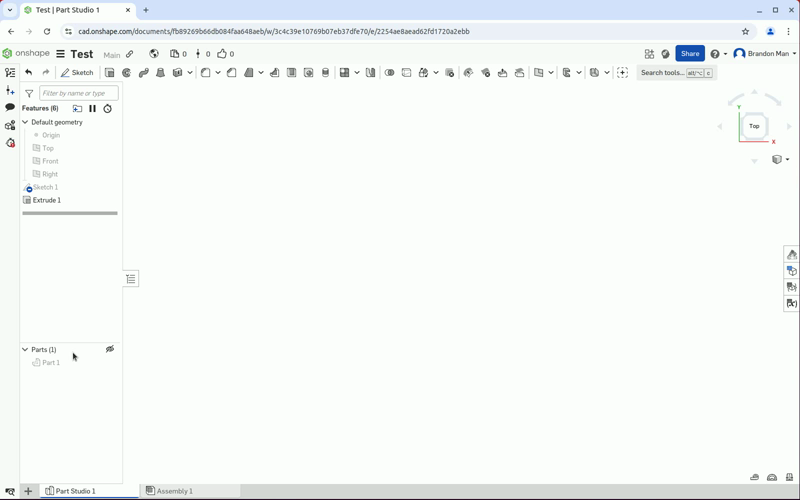
key(shift+y)
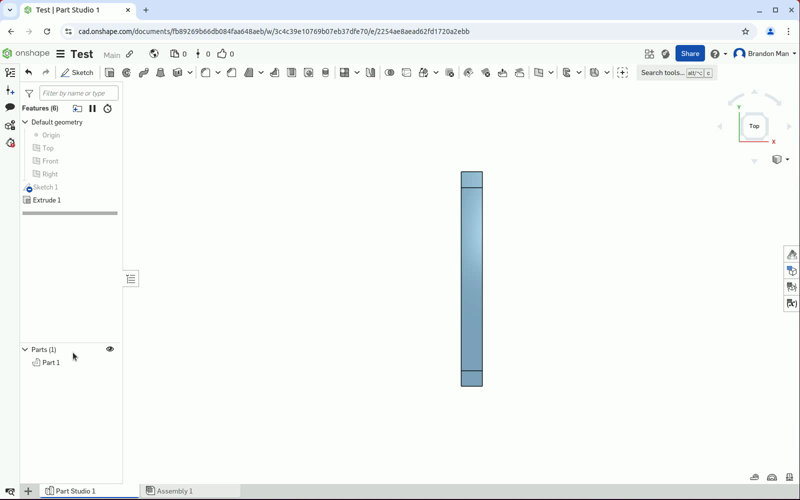
mouse_move(541, 75)
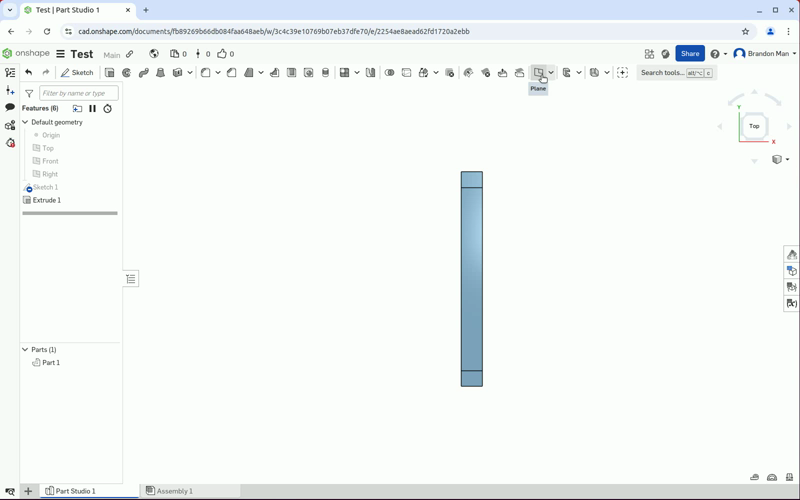
click(541, 75)
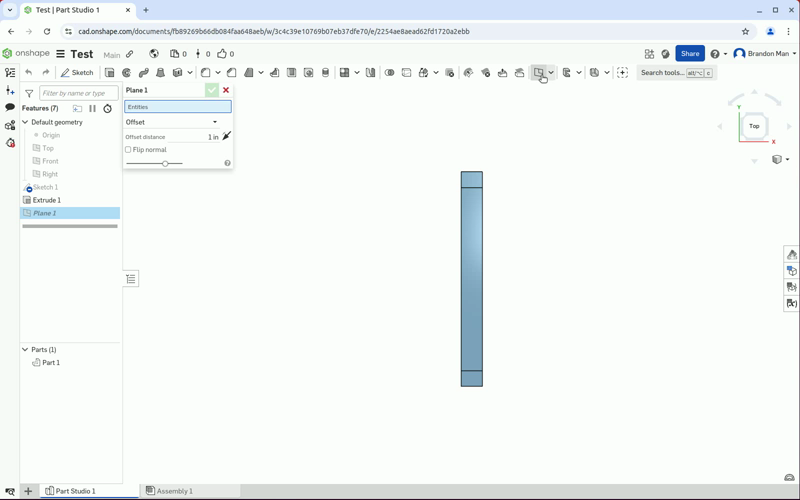
mouse_move(73, 150)
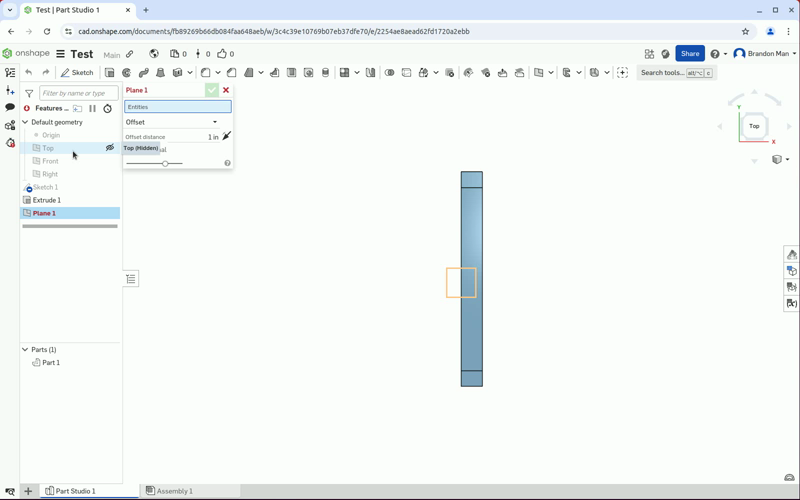
click(73, 150)
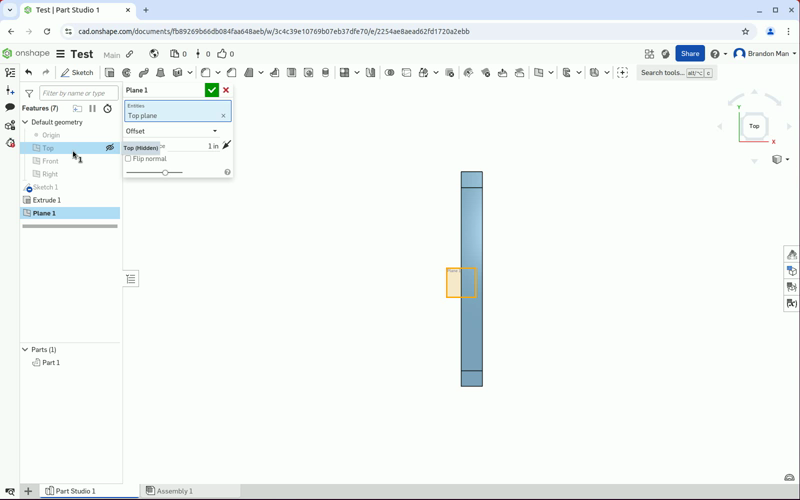
key(tab, 2)
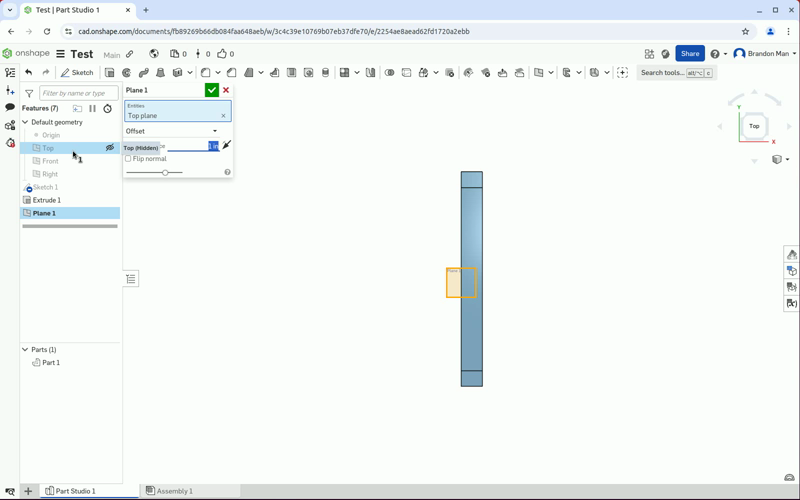
text(11.801)
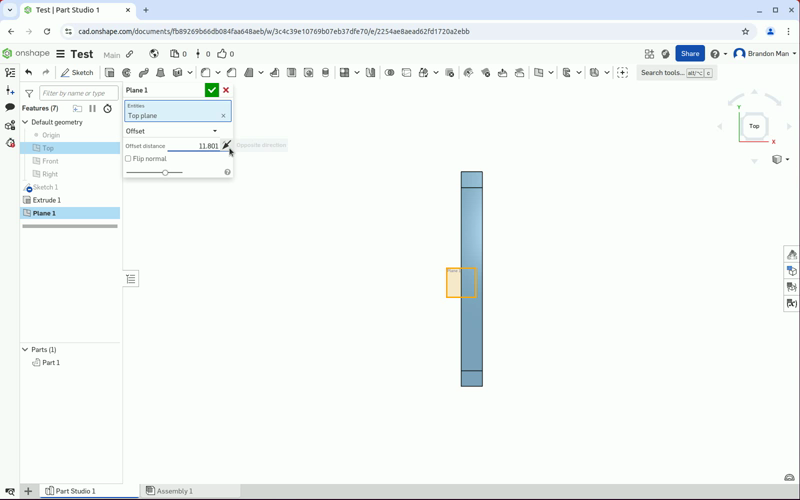
mouse_move(229, 147)
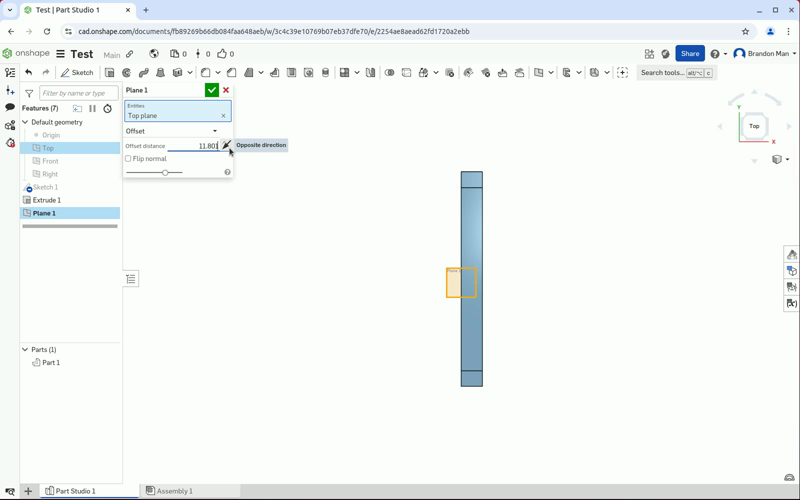
click(229, 147)
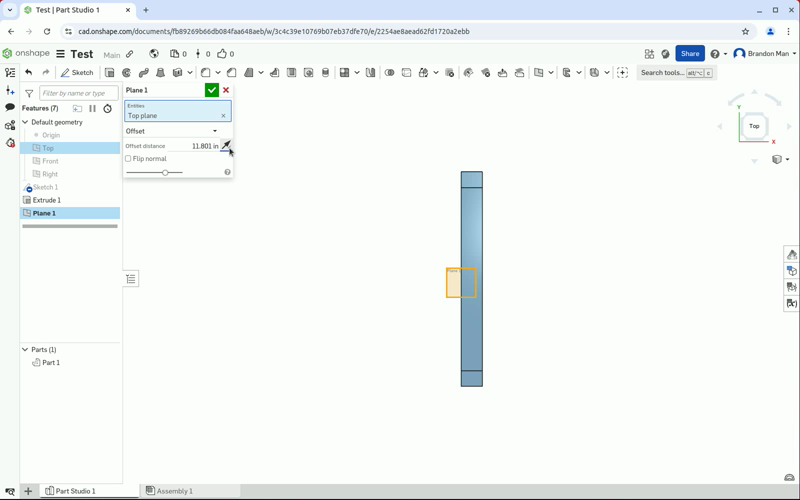
key(enter, 2)
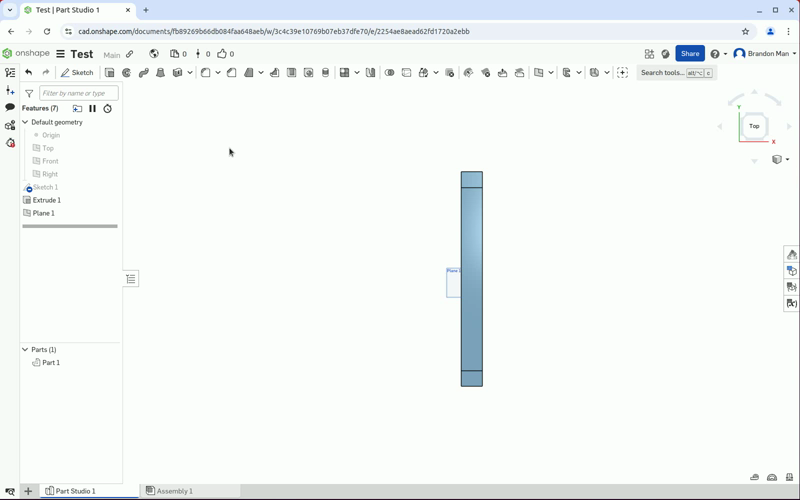
key(shift+s)
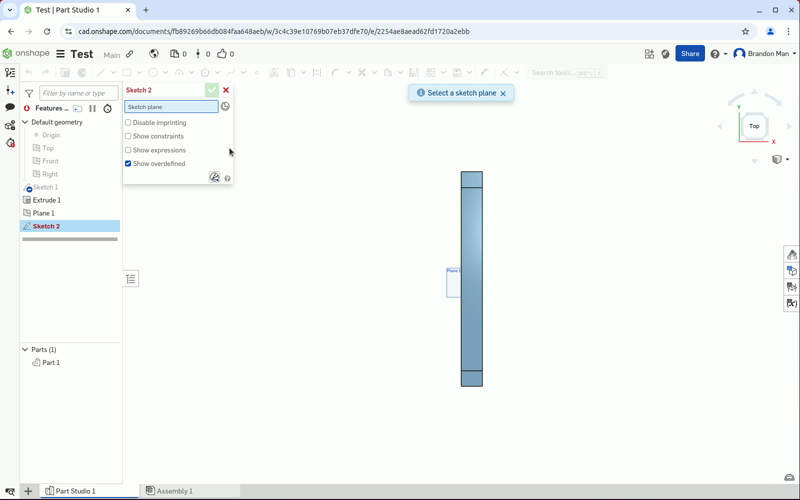
mouse_move(73, 215)
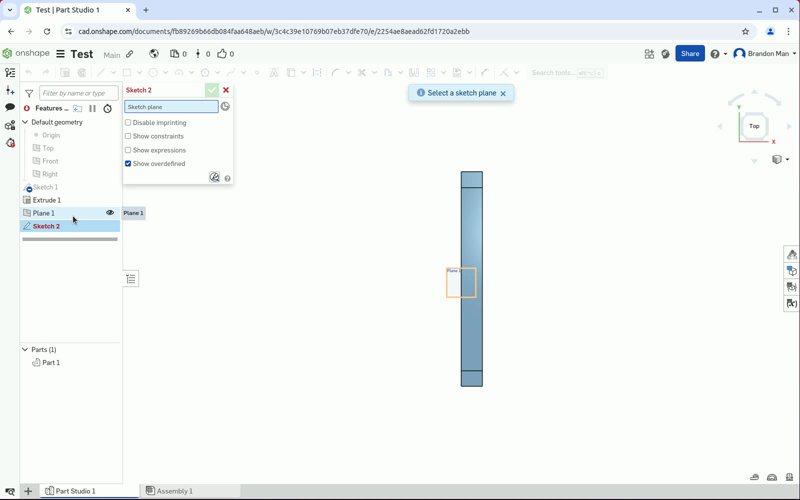
click(73, 215)
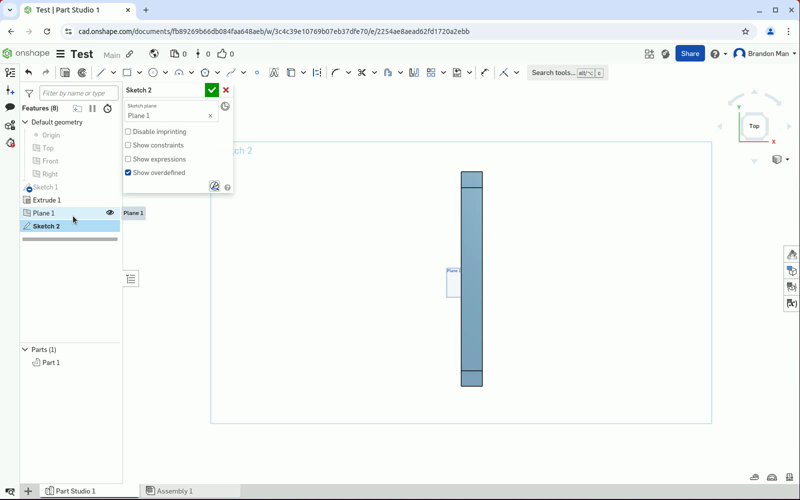
mouse_move(73, 352)
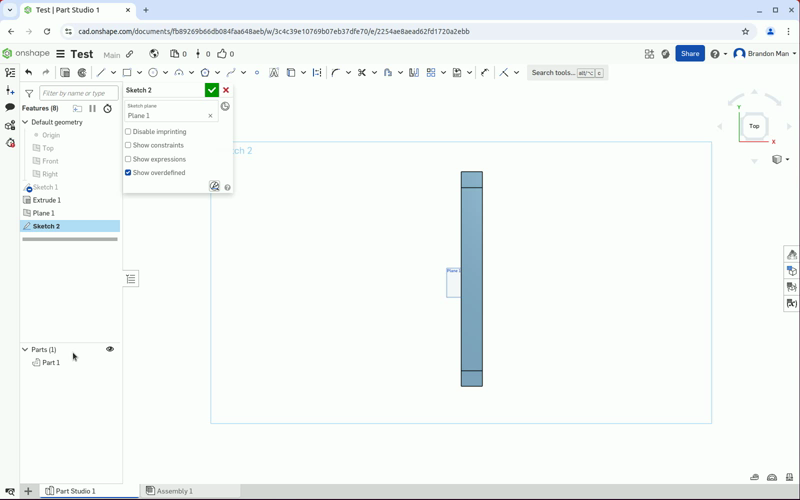
key(y)
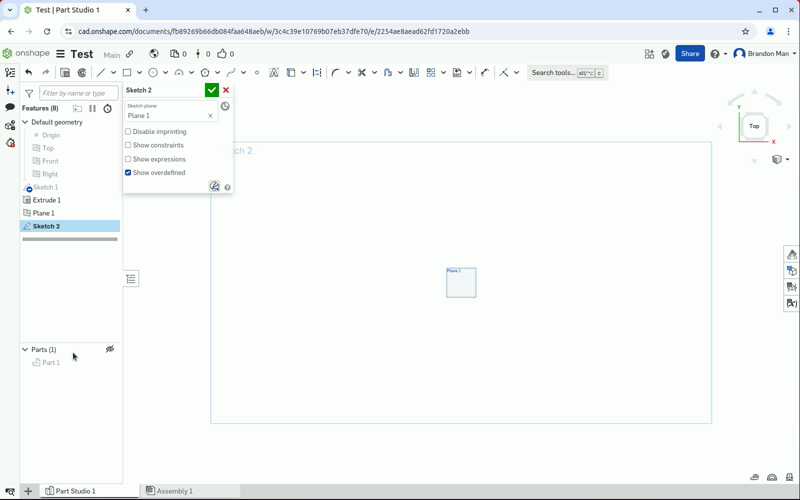
key(c)
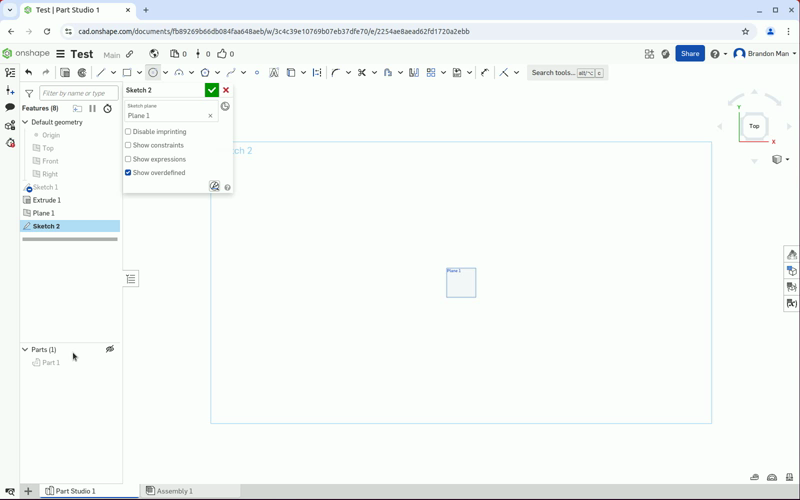
key_down(shift)
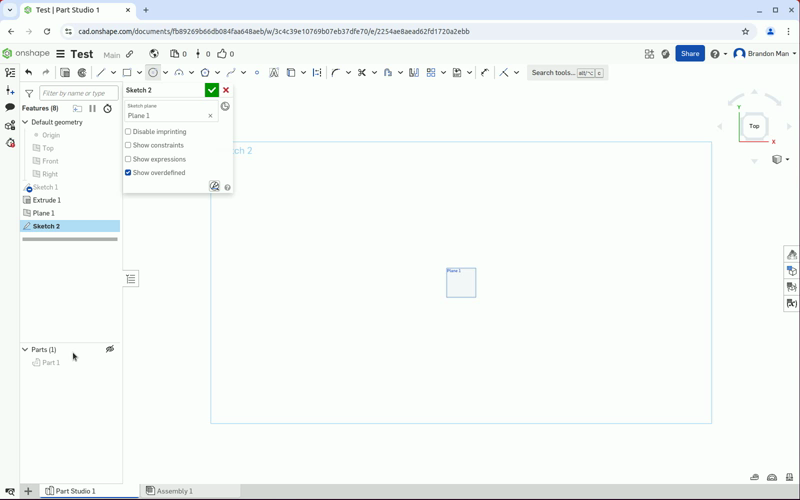
mouse_move(471, 178)
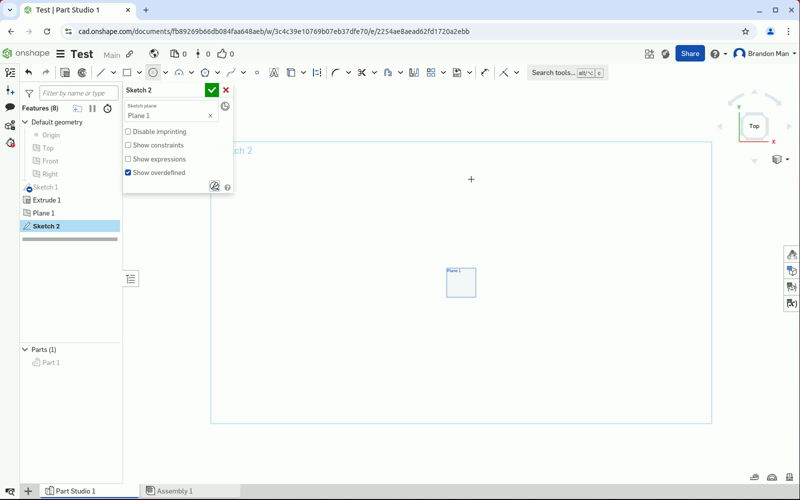
click(471, 178)
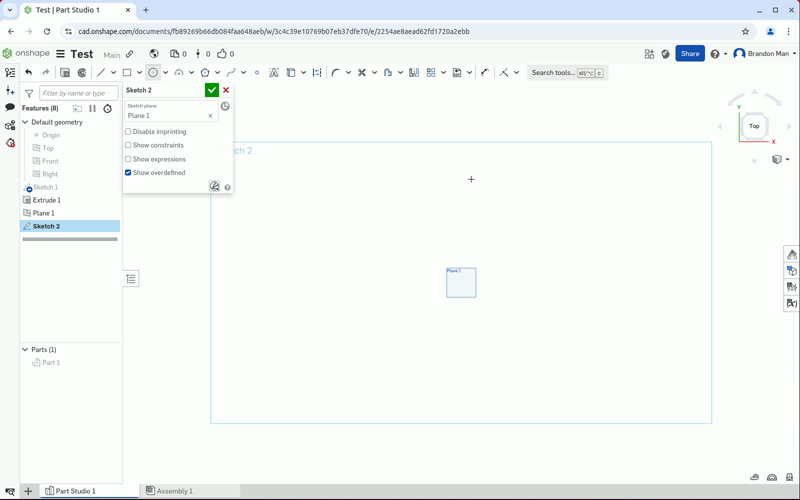
key_up(shift)
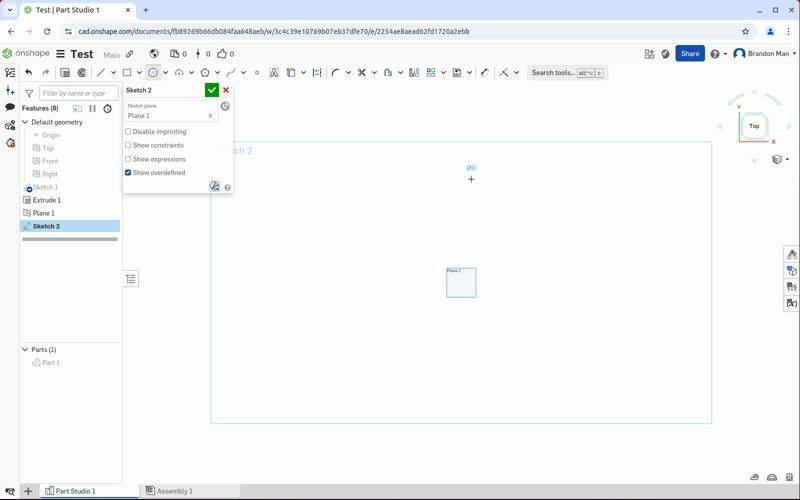
mouse_move(476, 178)
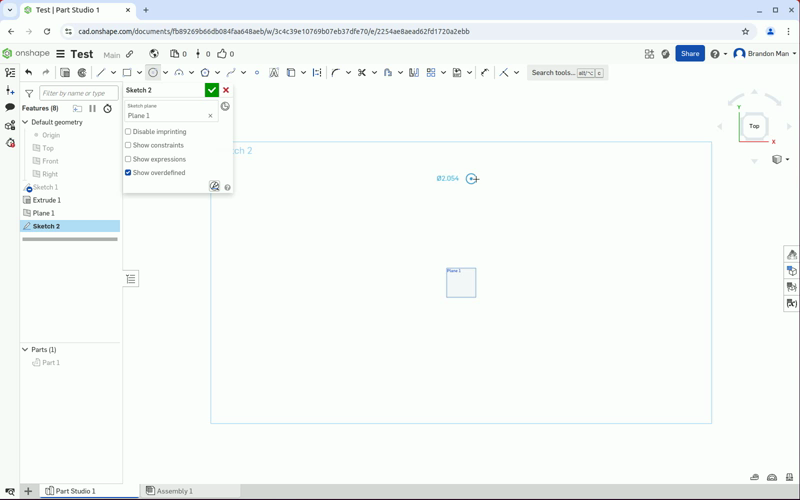
click(476, 178)
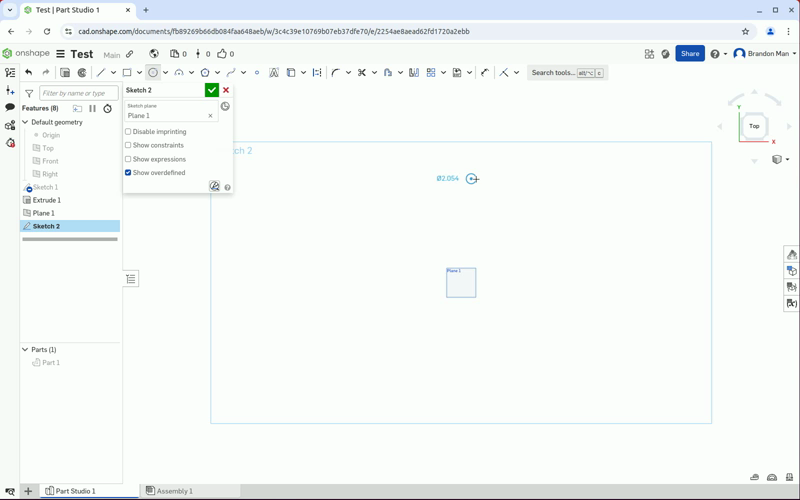
key(esc)
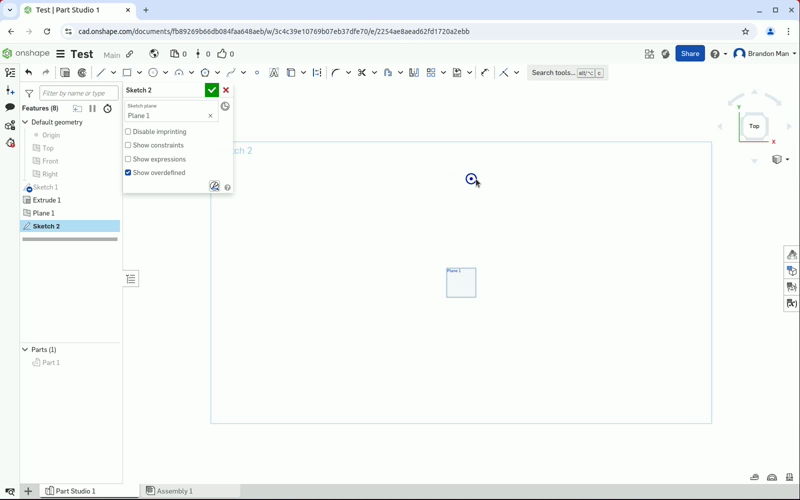
mouse_move(469, 179)
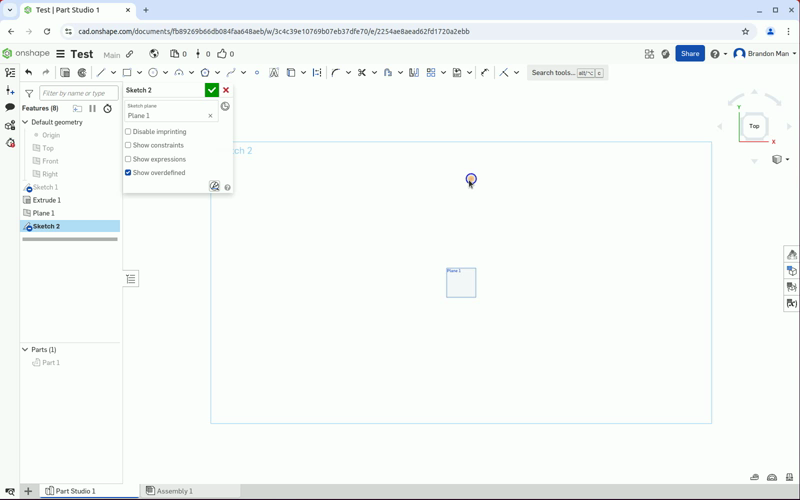
scroll(6)
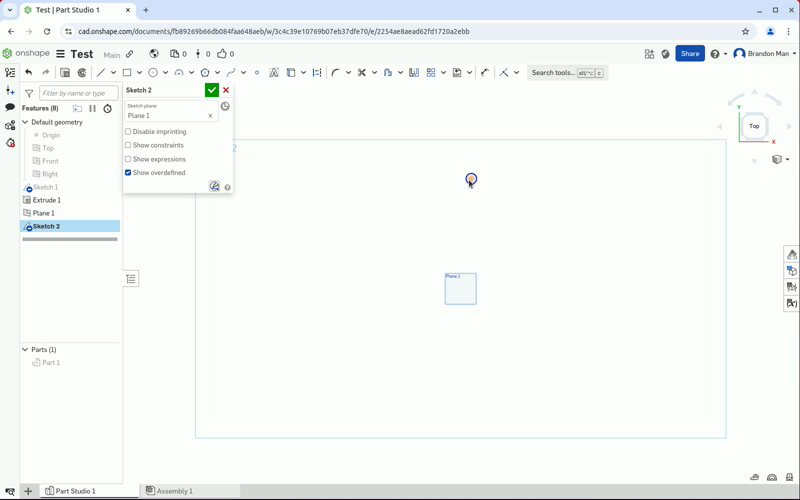
scroll(6)
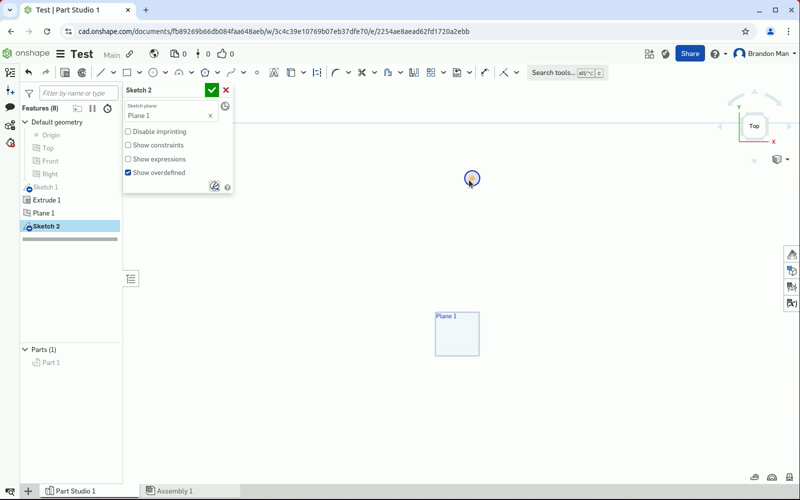
scroll(6)
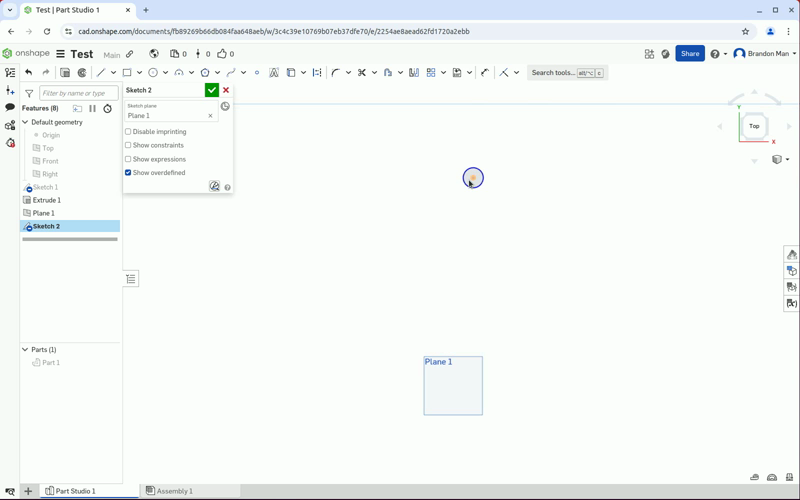
scroll(6)
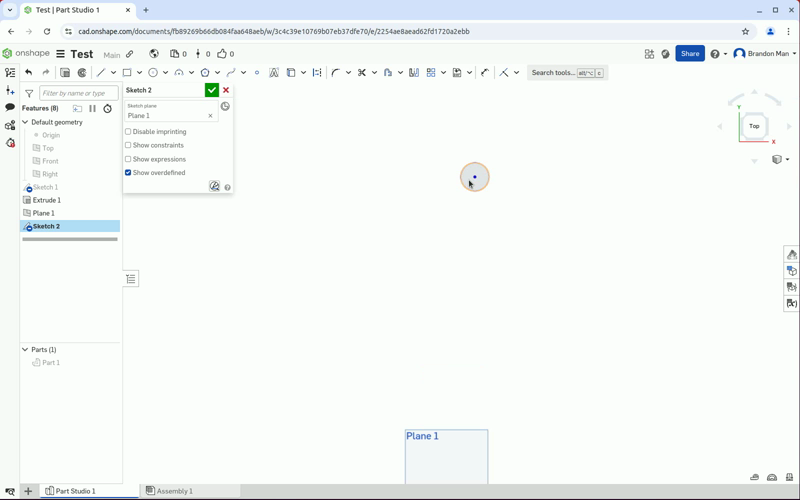
scroll(6)
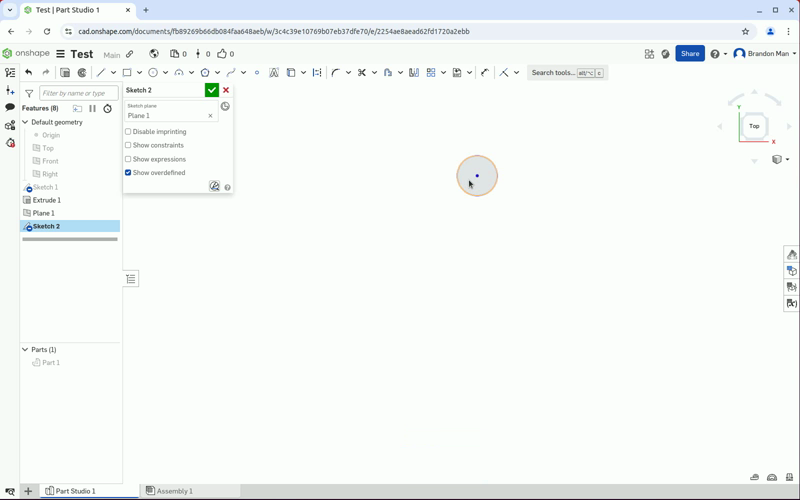
scroll(6)
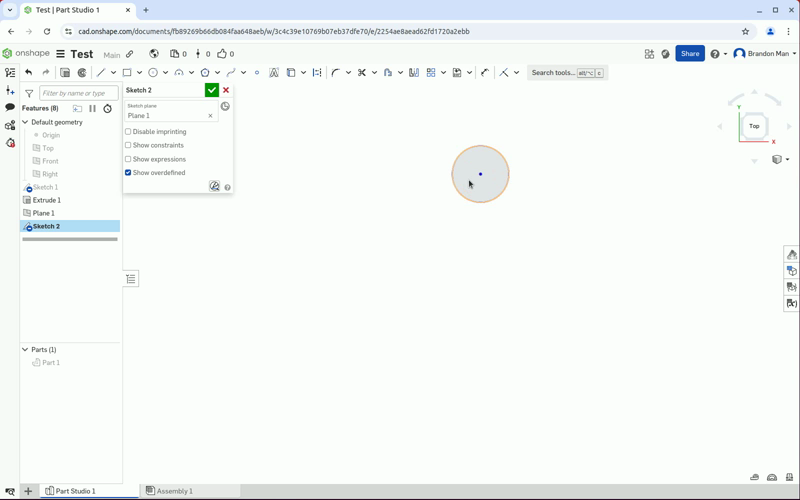
scroll(6)
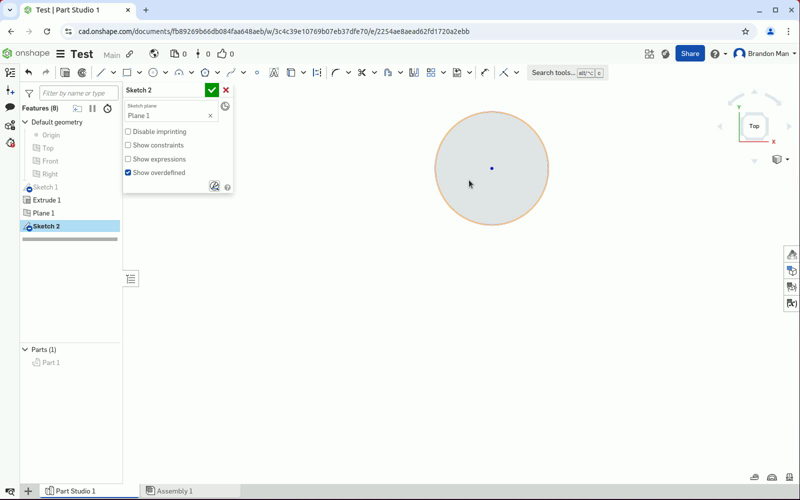
click(469, 179)
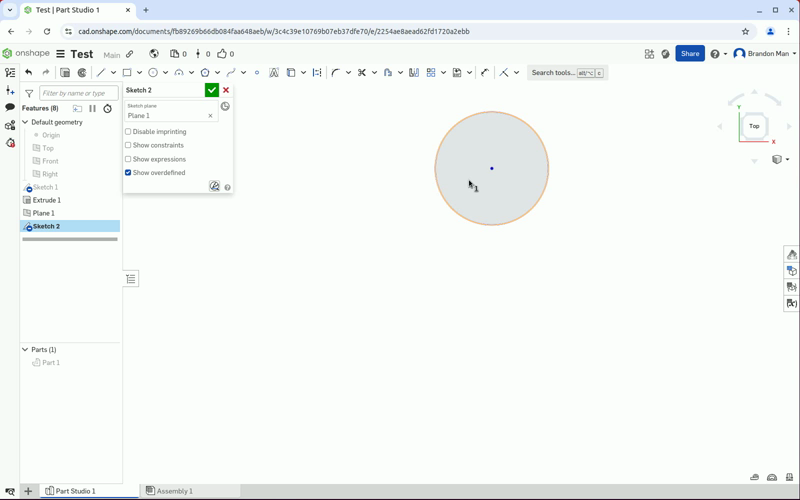
scroll(-6)
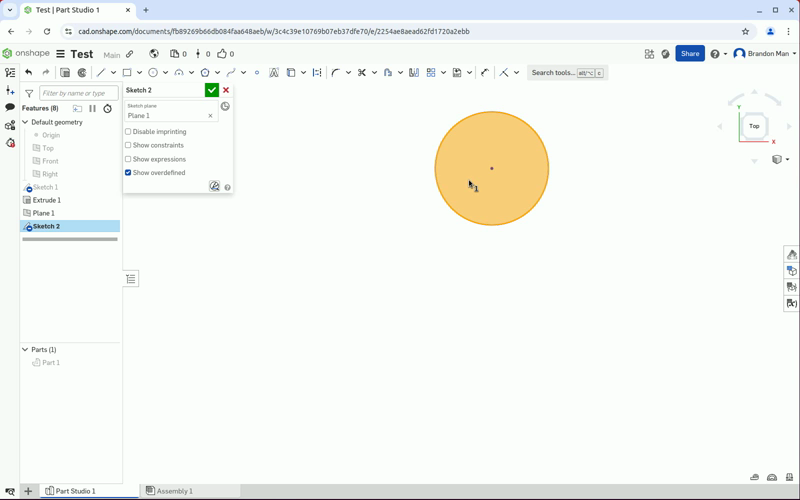
scroll(-6)
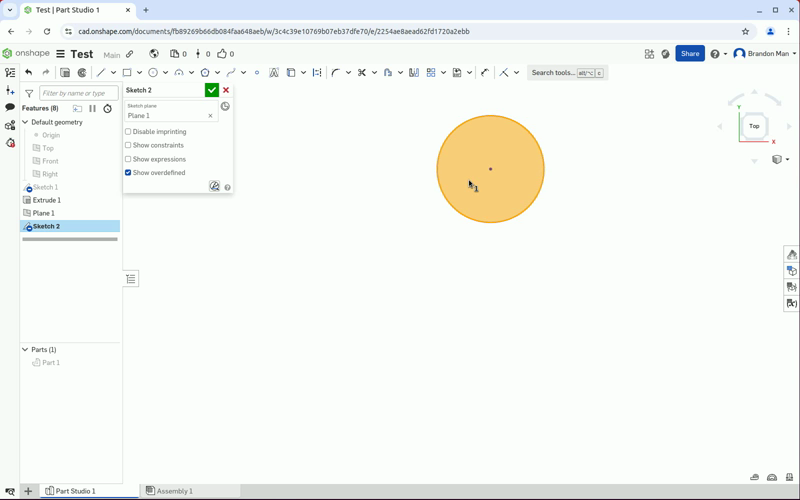
scroll(-6)
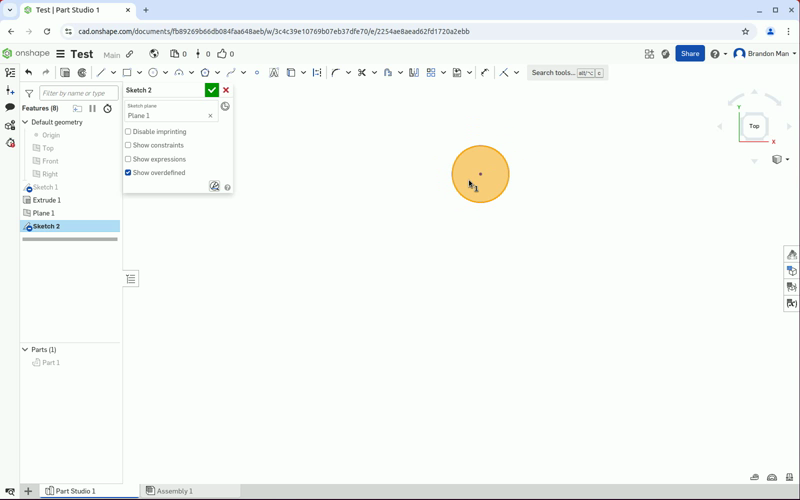
scroll(-6)
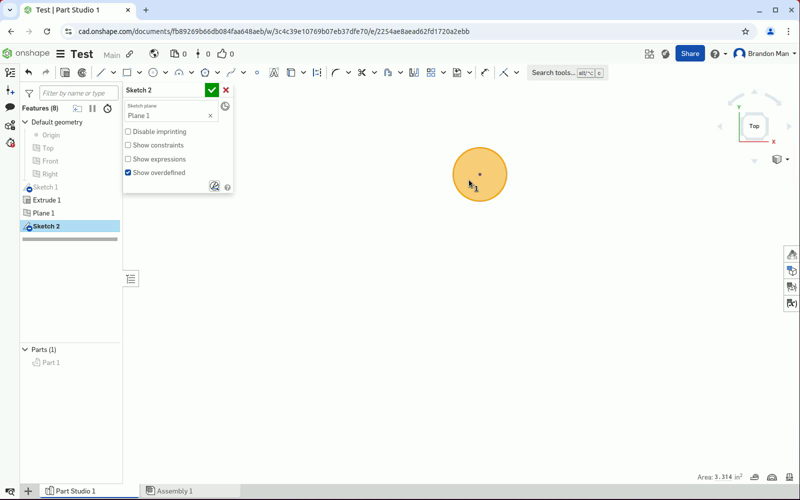
scroll(-6)
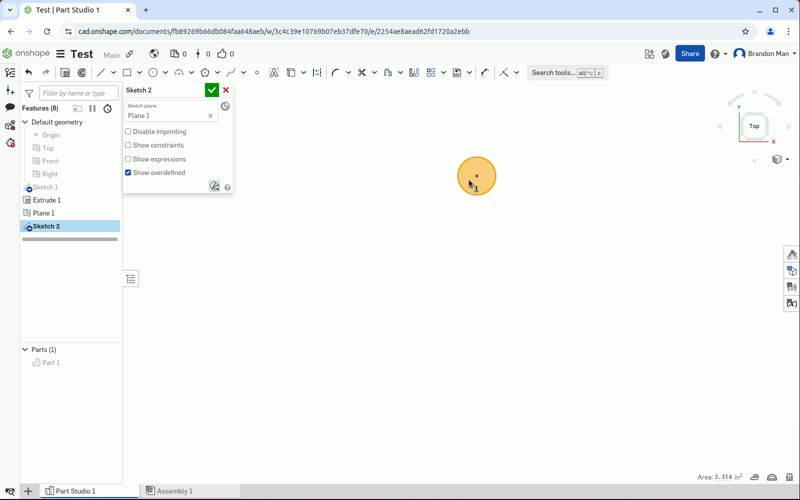
scroll(-6)
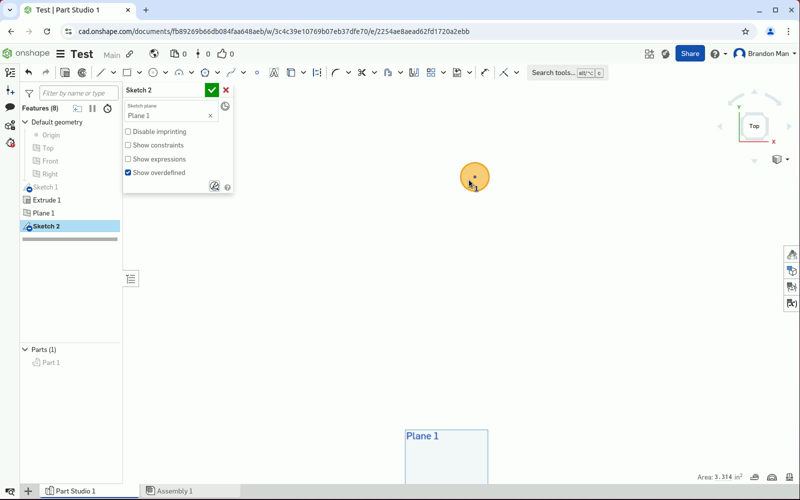
scroll(-6)
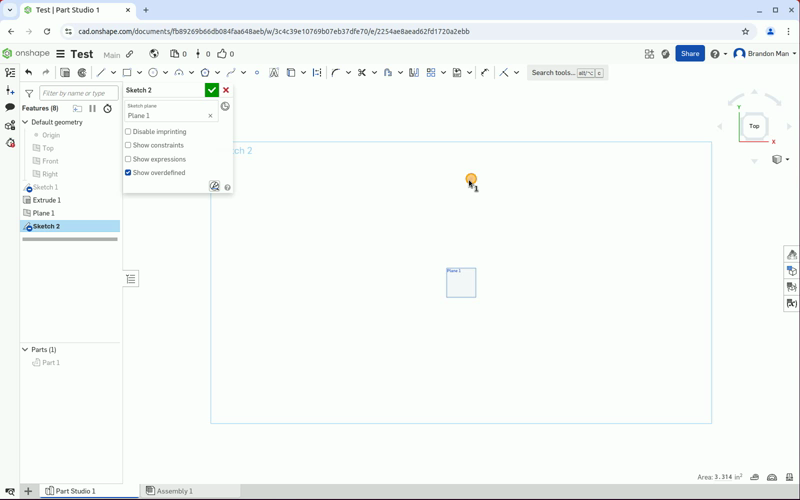
mouse_move(73, 352)
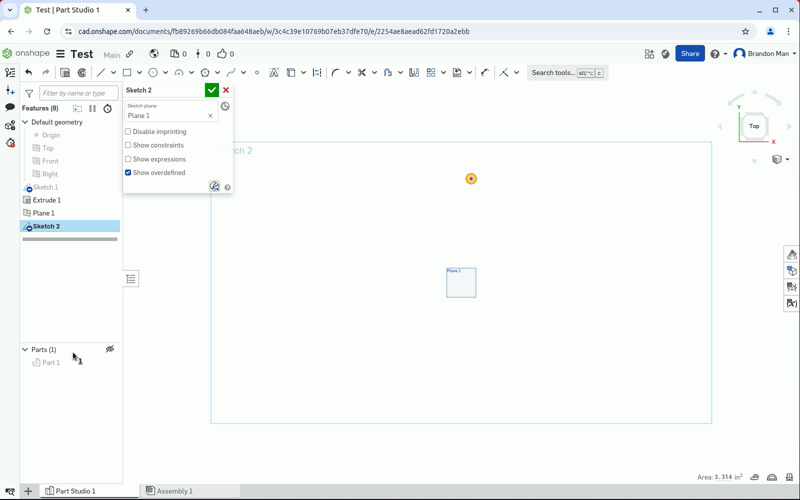
key(shift+y)
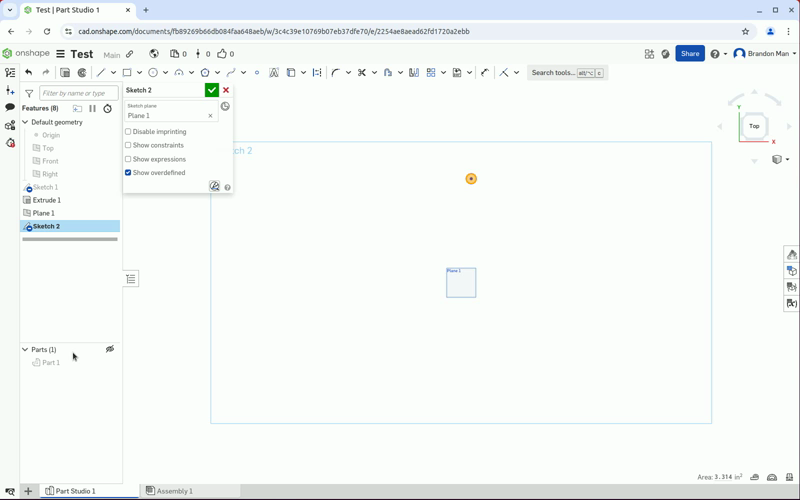
key(shift+e)
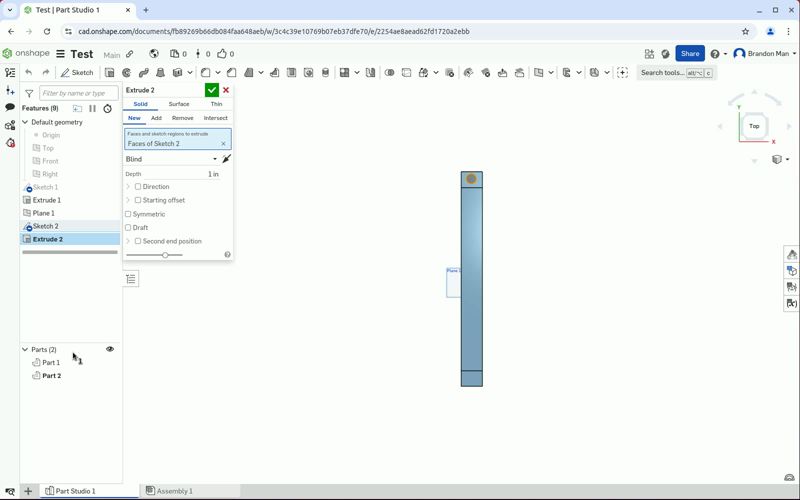
mouse_move(143, 106)
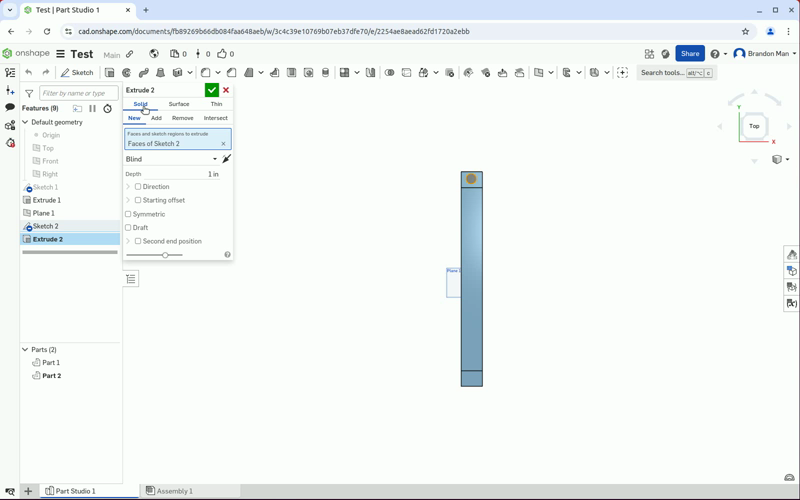
click(143, 106)
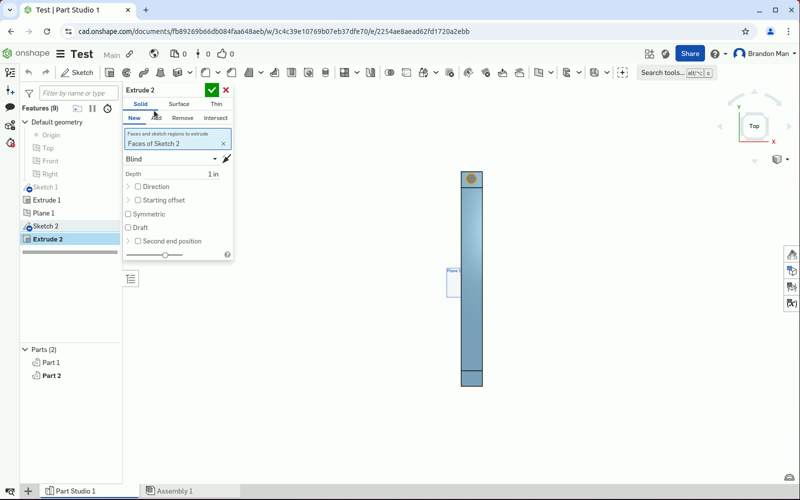
mouse_move(186, 120)
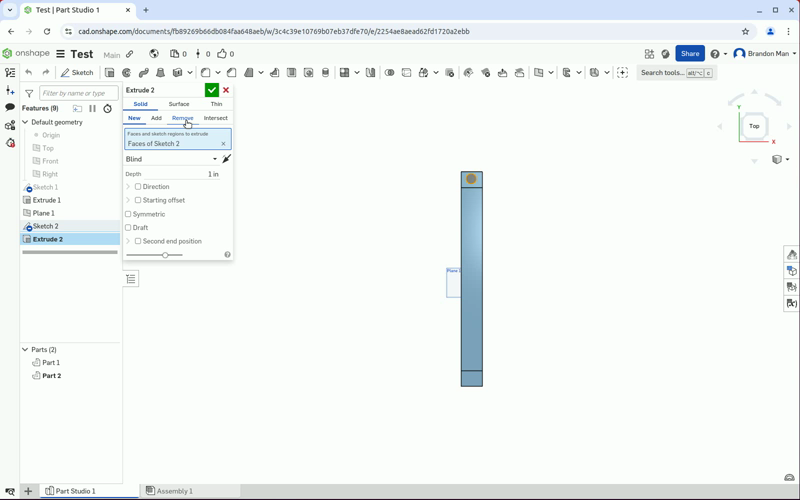
click(186, 120)
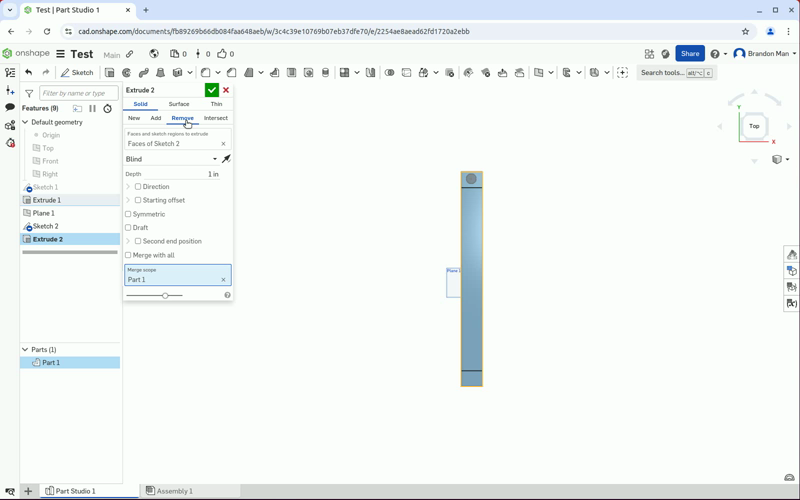
key(tab, 4)
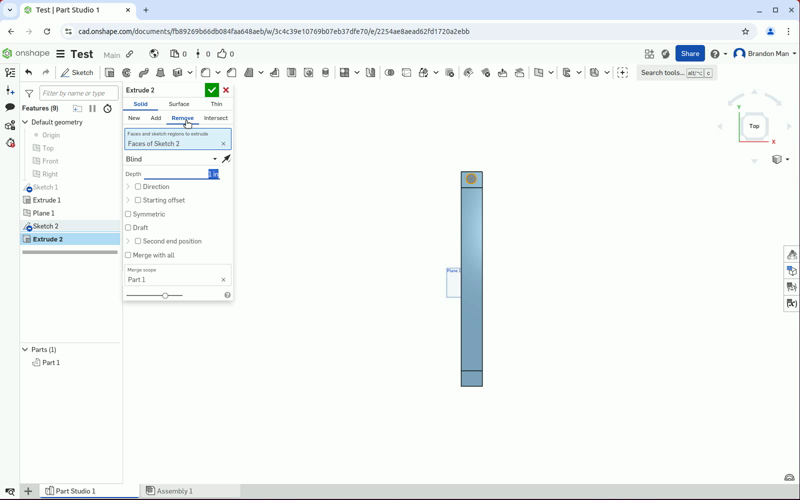
text(10.832)
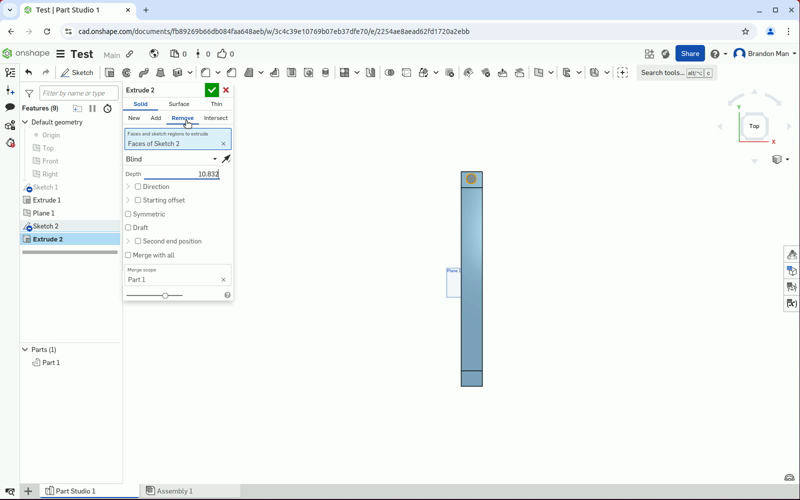
key(tab, 6)
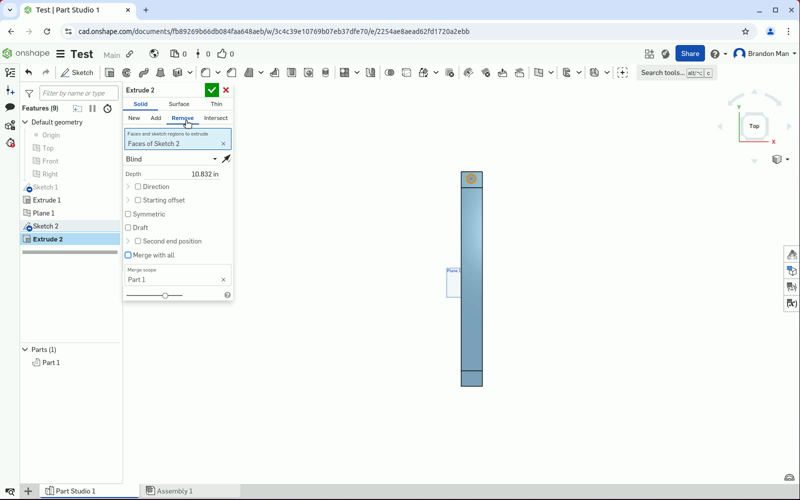
key(space)
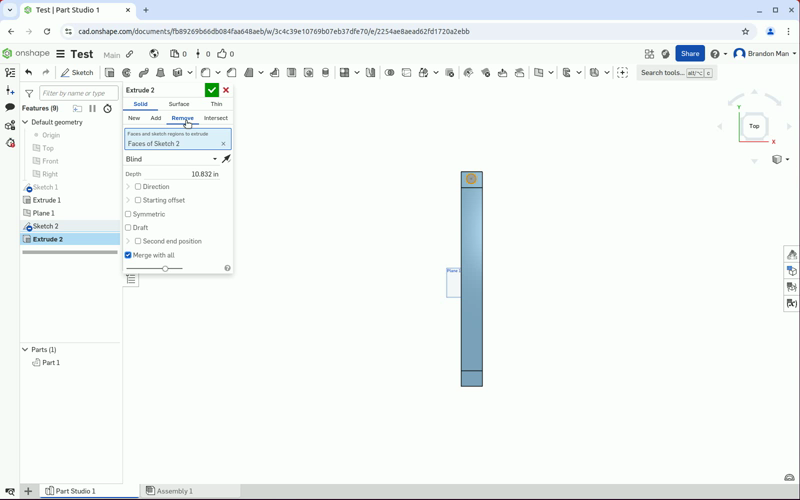
key(enter)
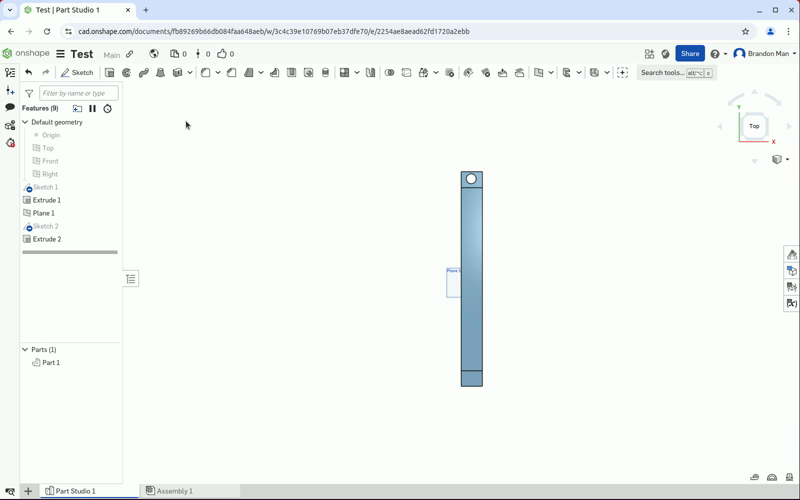
key(shift+h)
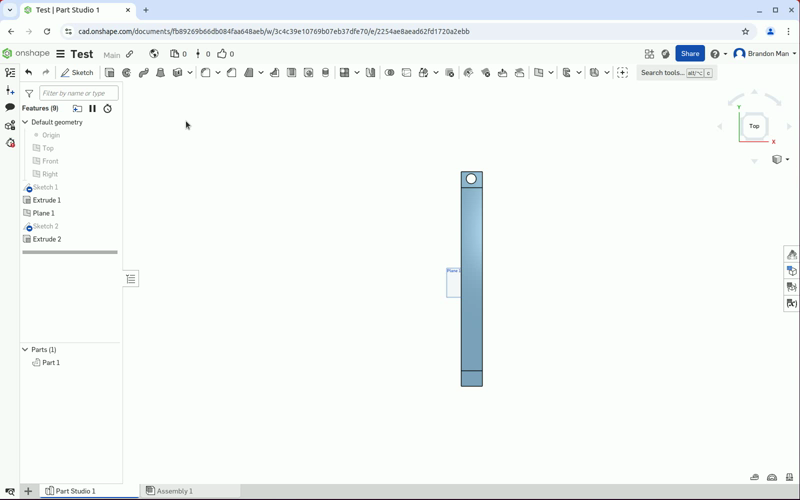
key(shift+h)
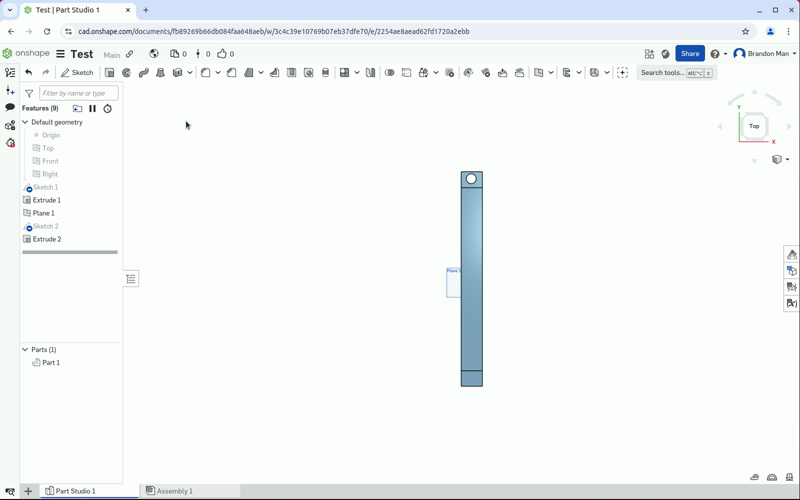
mouse_move(73, 189)
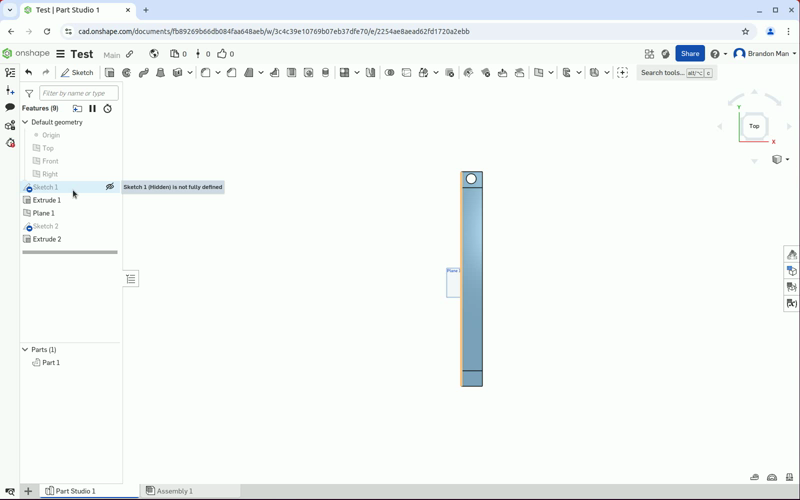
click(73, 189)
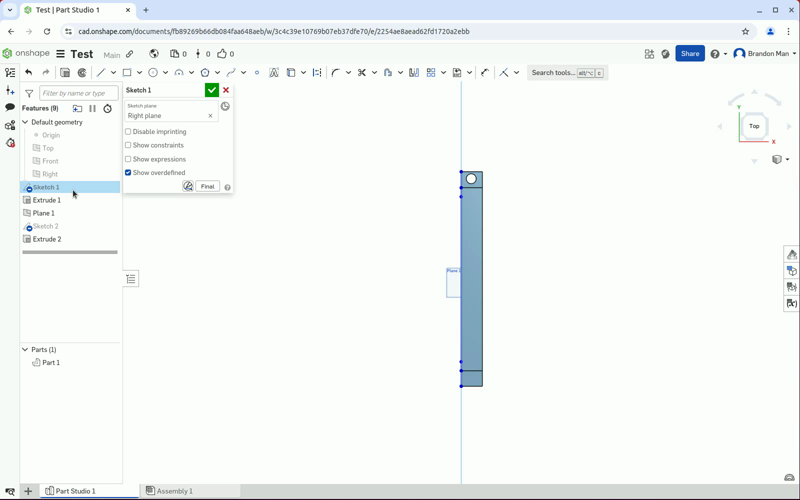
mouse_move(229, 92)
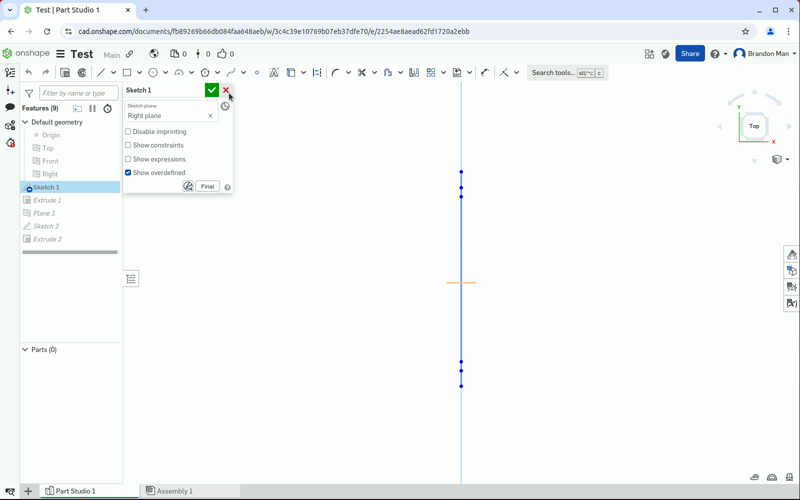
click(229, 92)
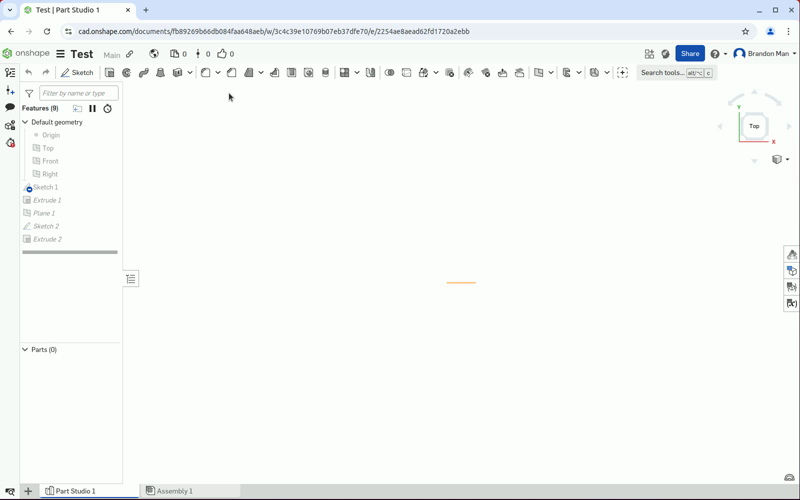
key(shift+s)
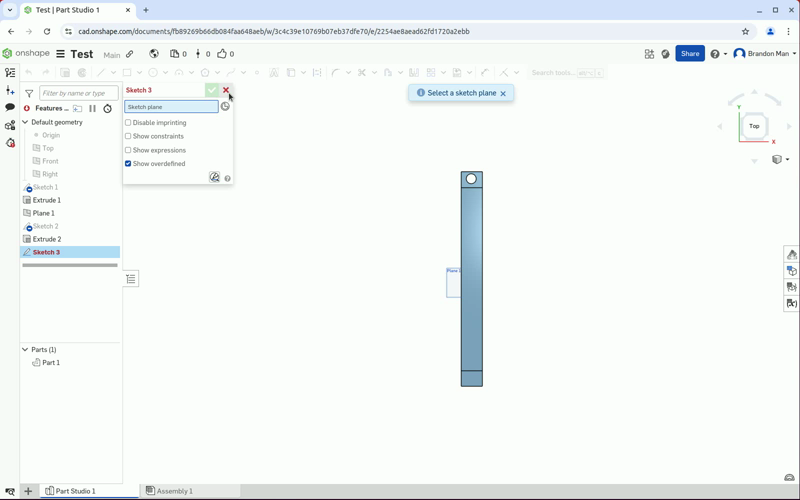
mouse_move(73, 215)
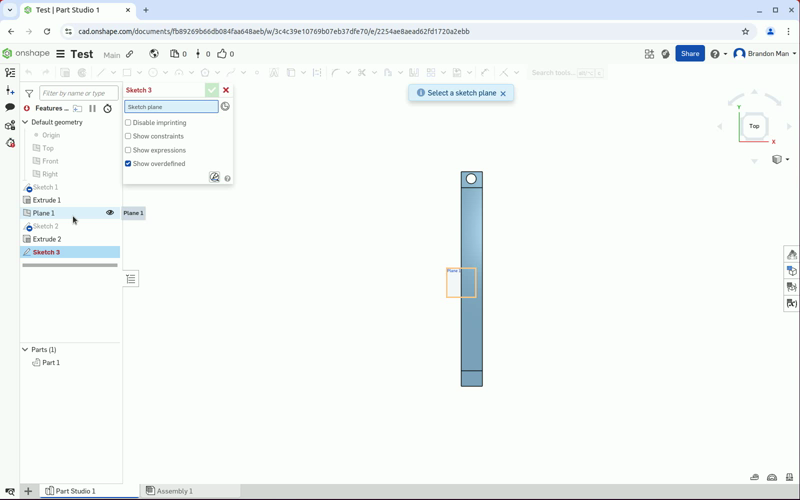
click(73, 215)
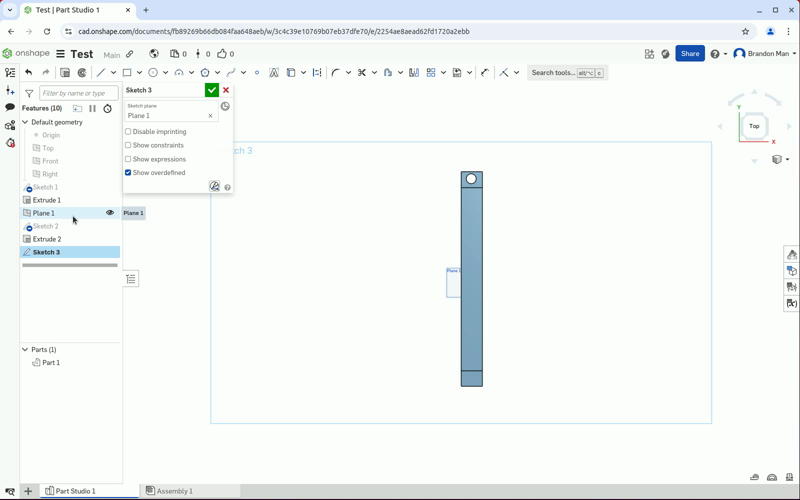
mouse_move(73, 352)
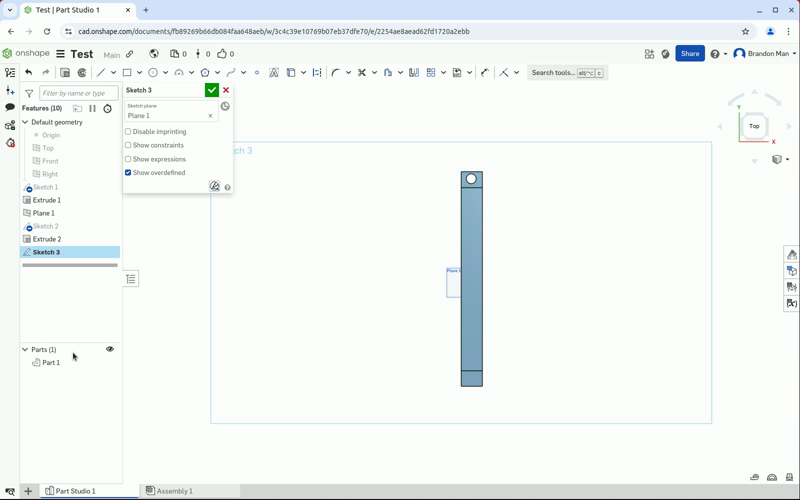
key(y)
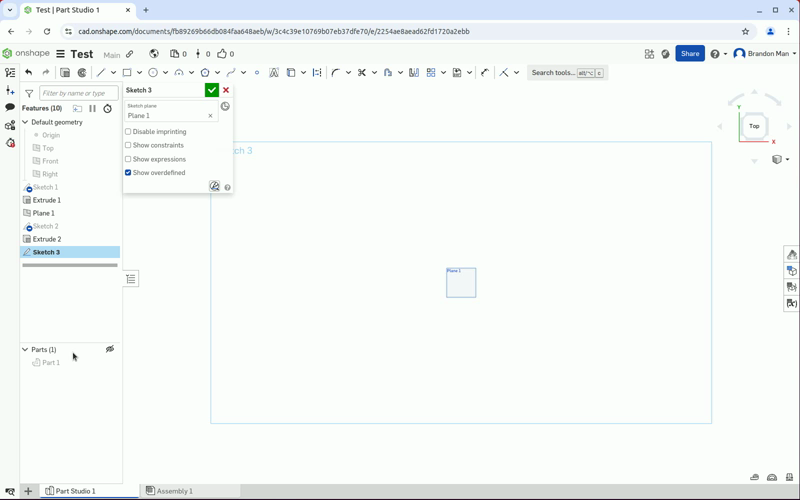
key(c)
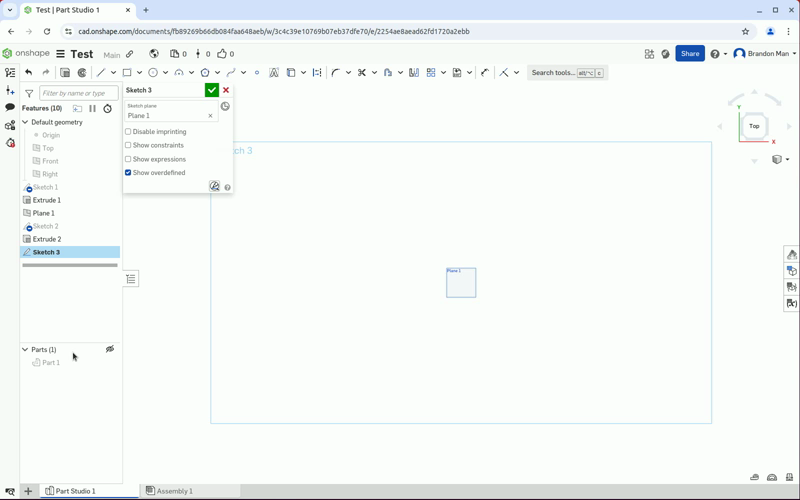
key_down(shift)
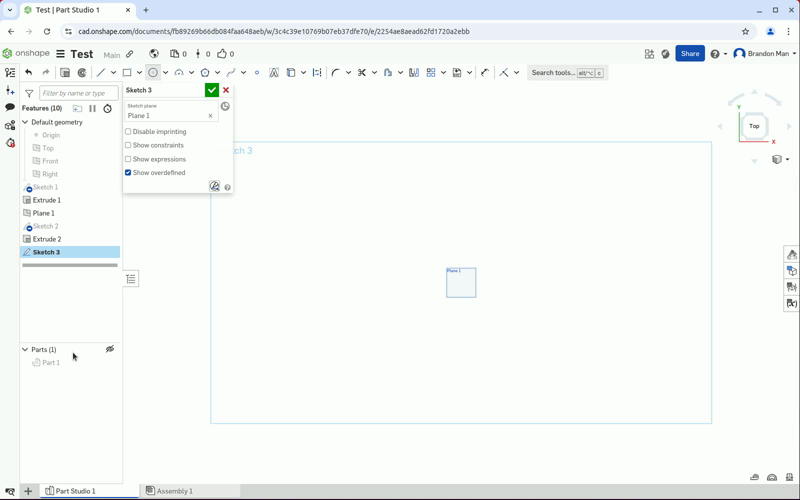
mouse_move(471, 378)
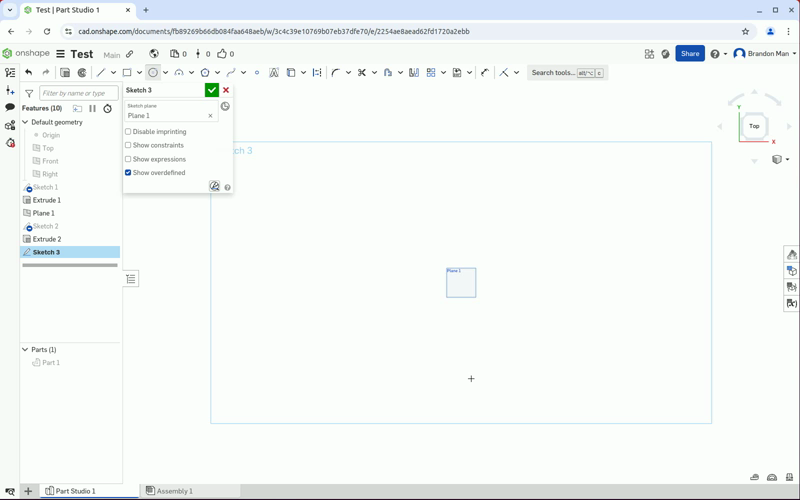
click(471, 378)
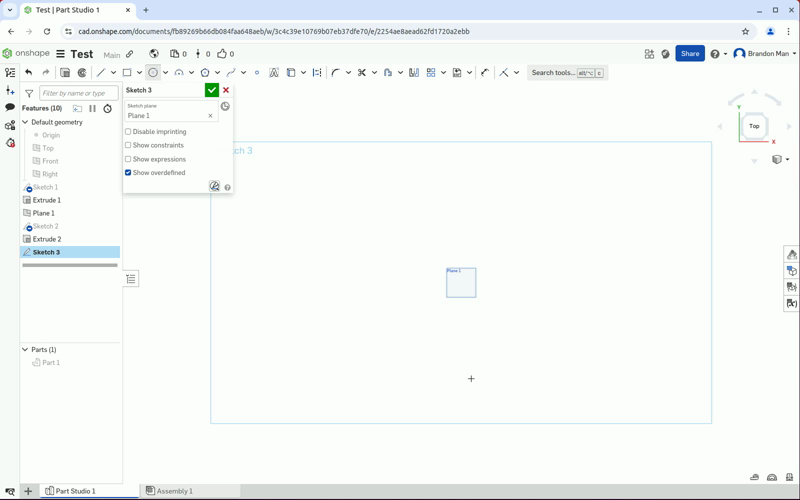
key_up(shift)
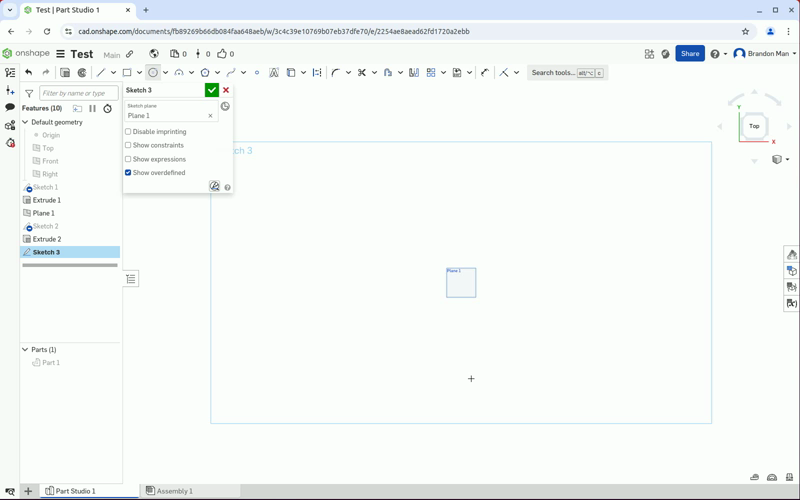
mouse_move(476, 378)
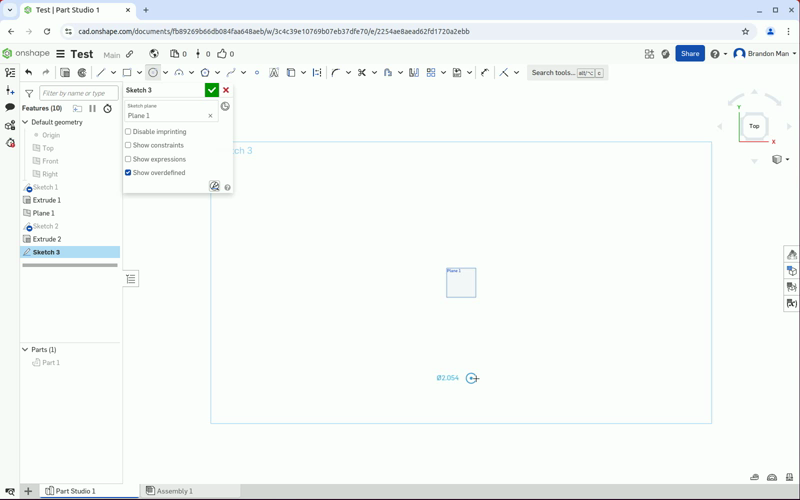
click(476, 378)
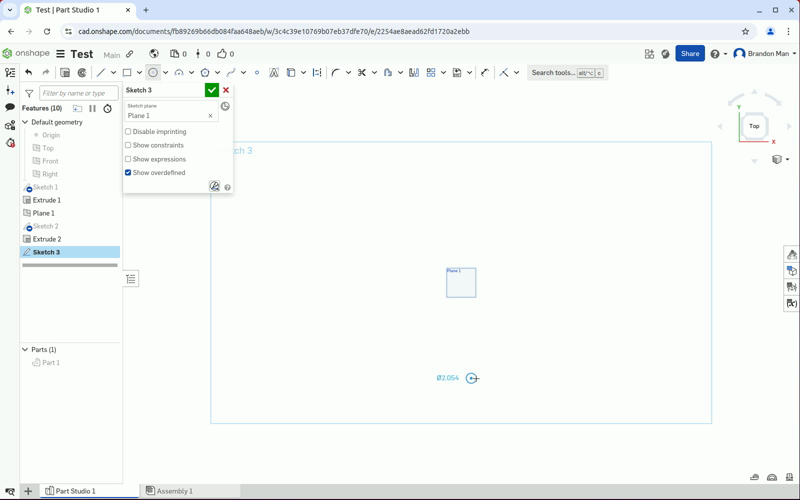
key(esc)
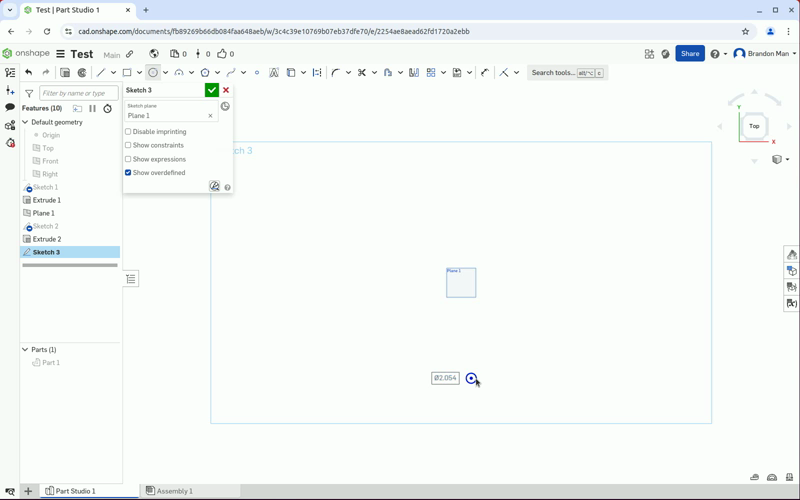
mouse_move(469, 375)
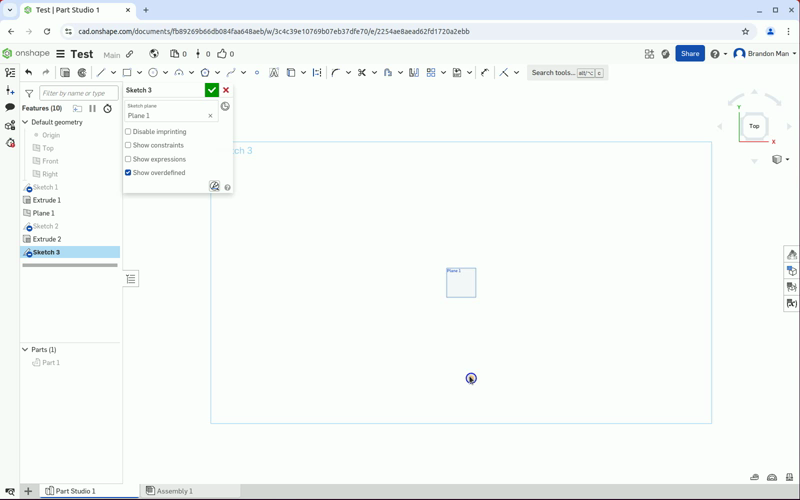
scroll(6)
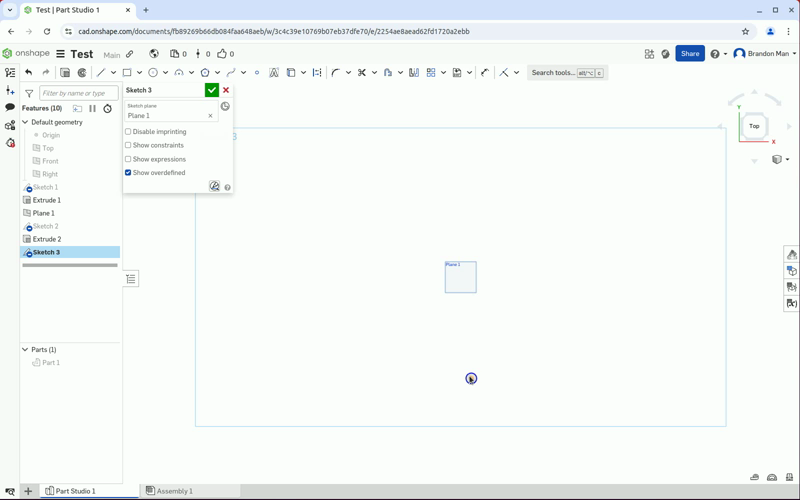
scroll(6)
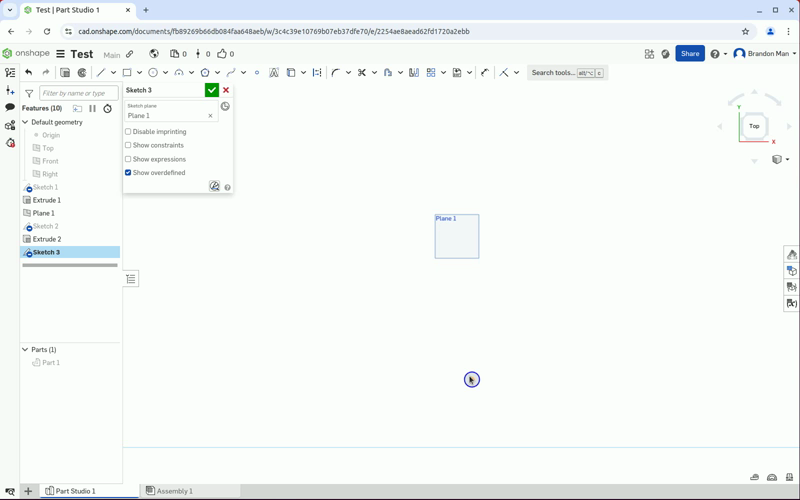
scroll(6)
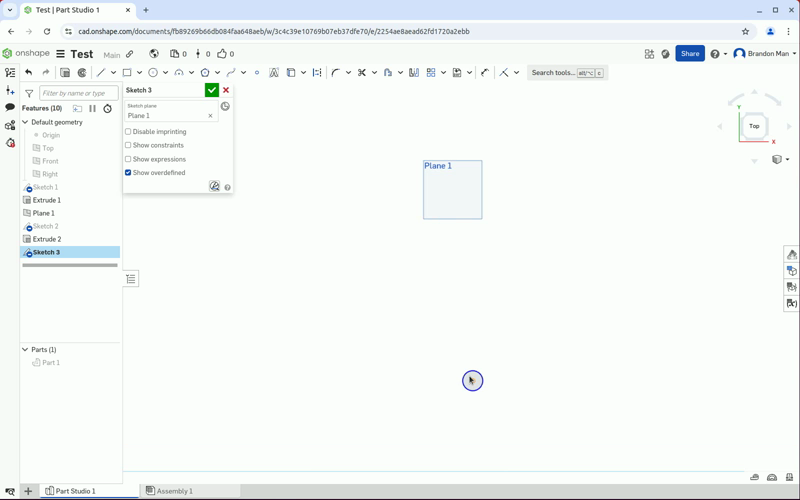
scroll(6)
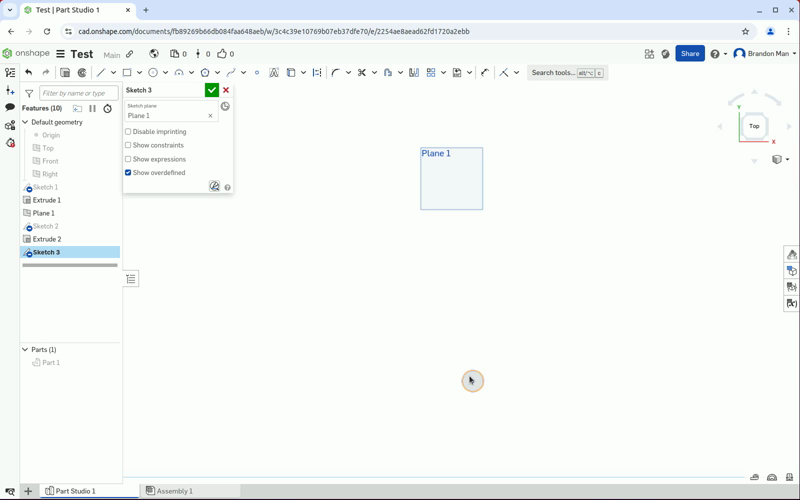
scroll(6)
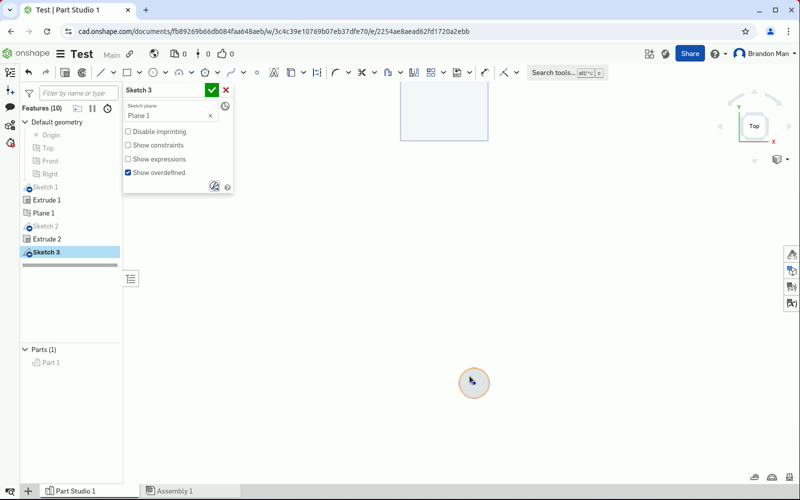
scroll(6)
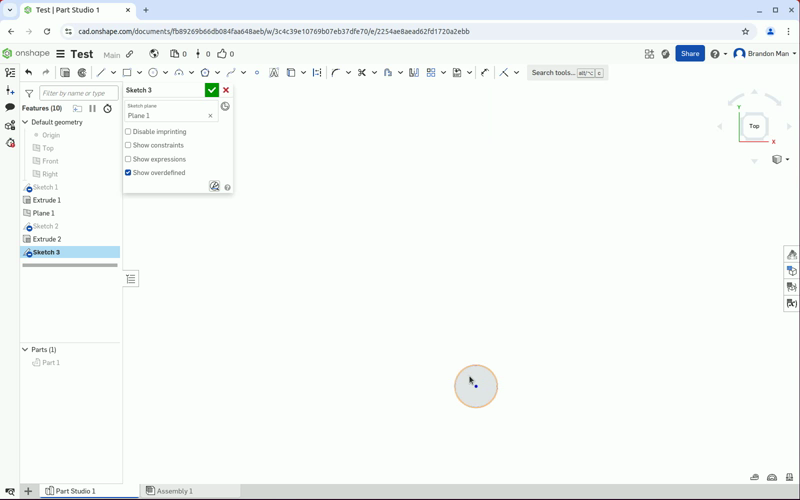
scroll(6)
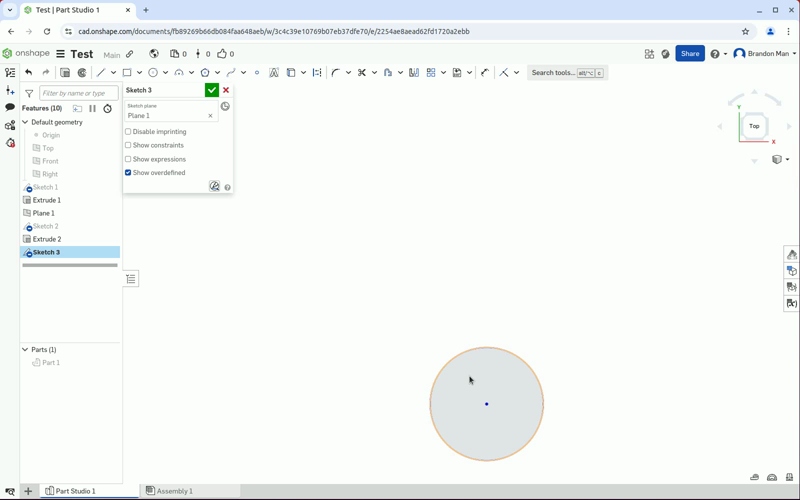
click(469, 375)
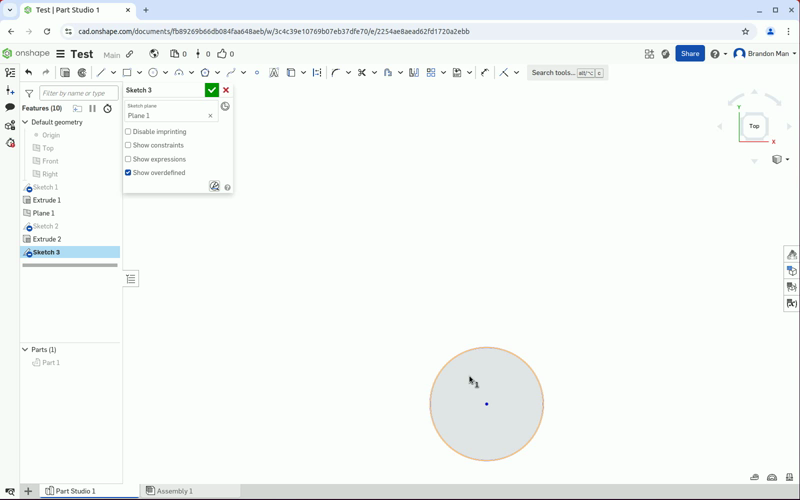
scroll(-6)
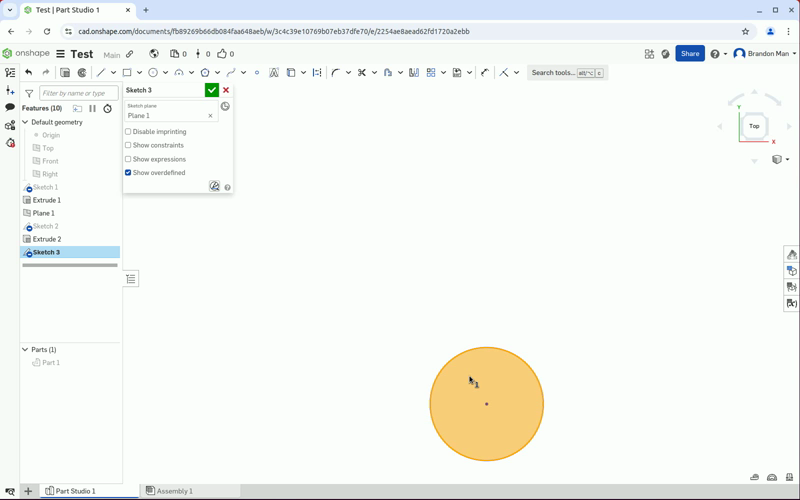
scroll(-6)
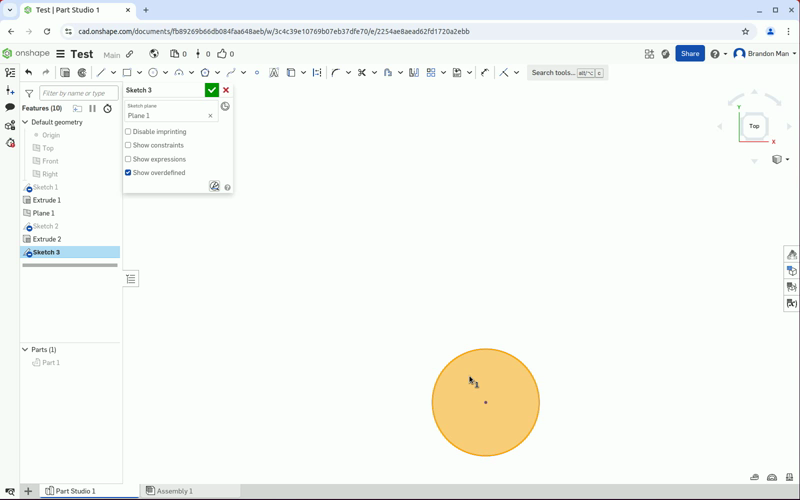
scroll(-6)
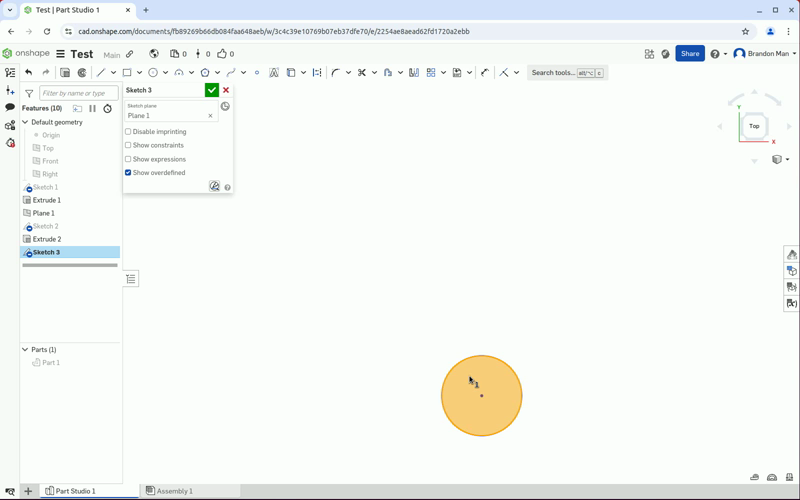
scroll(-6)
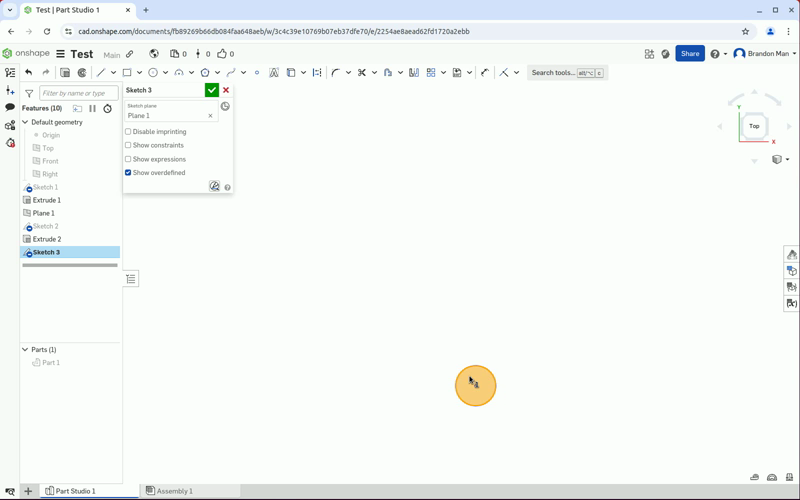
scroll(-6)
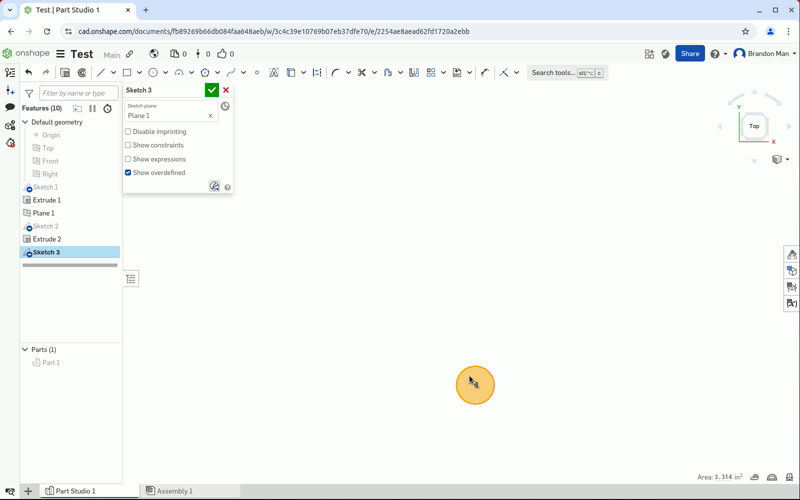
scroll(-6)
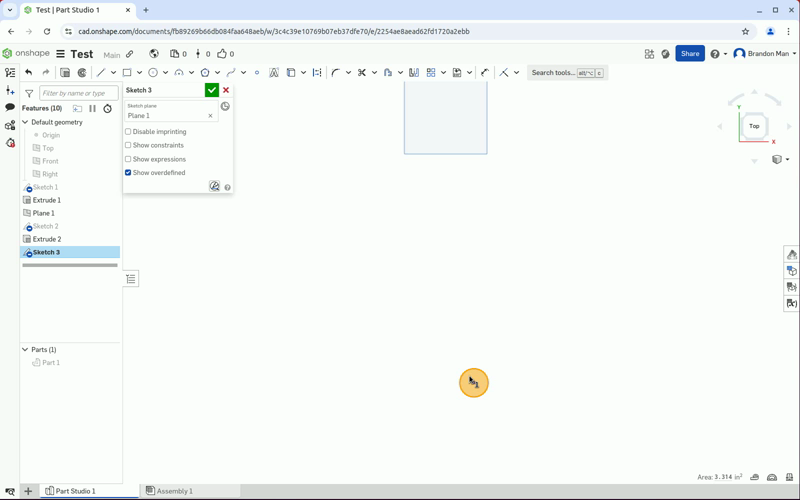
scroll(-6)
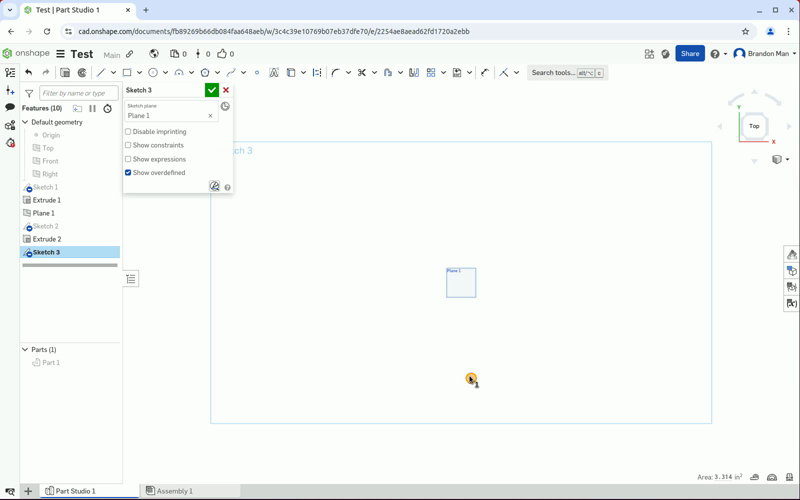
mouse_move(73, 352)
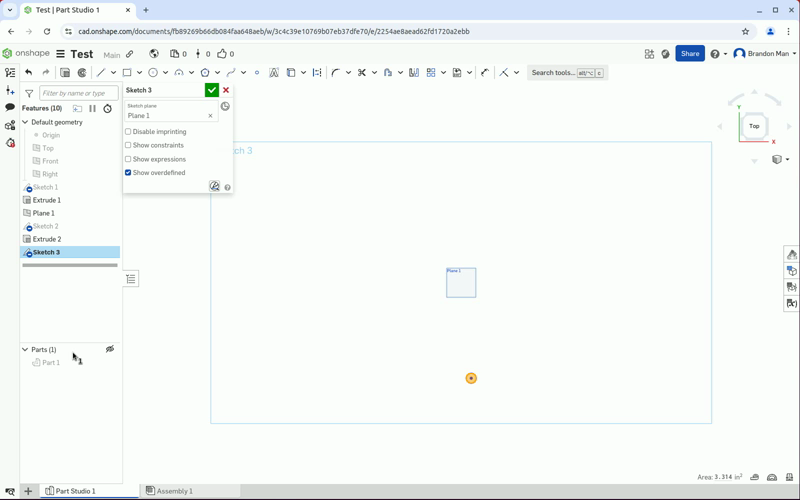
key(shift+y)
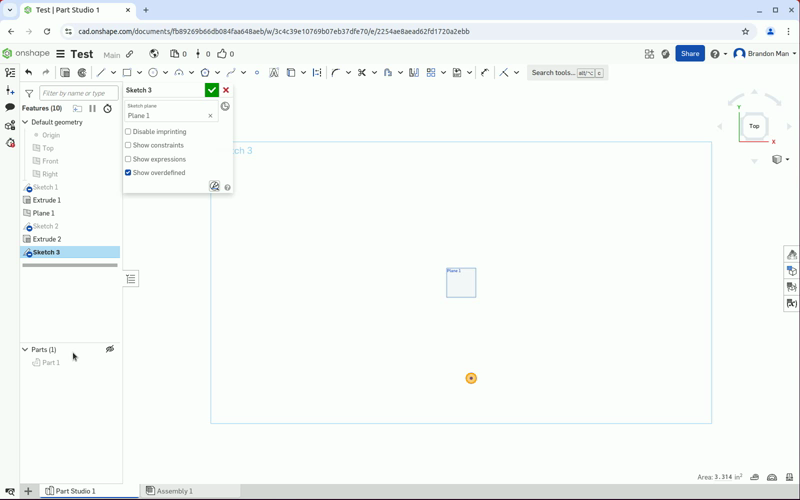
key(shift+e)
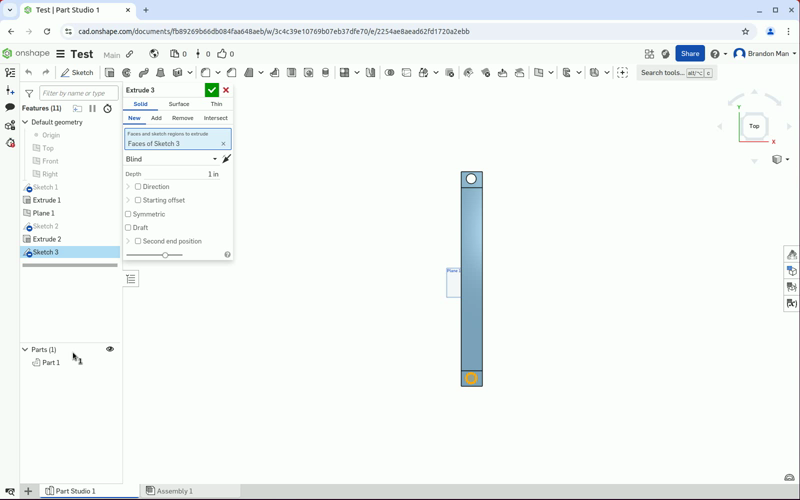
mouse_move(143, 106)
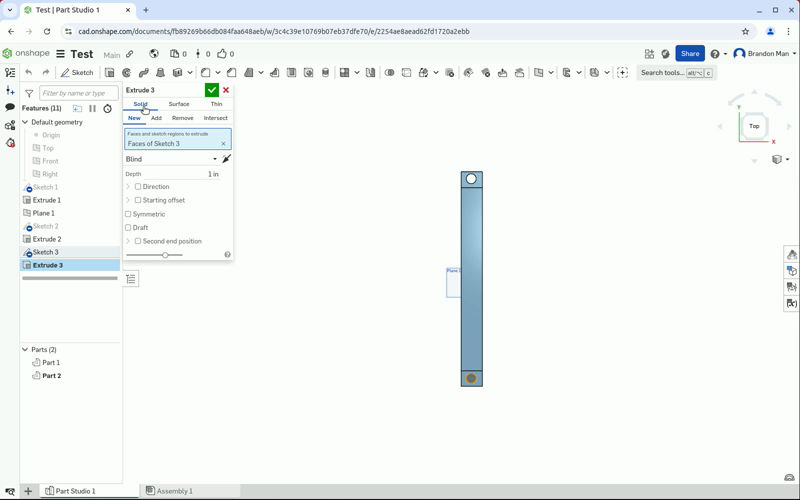
click(143, 106)
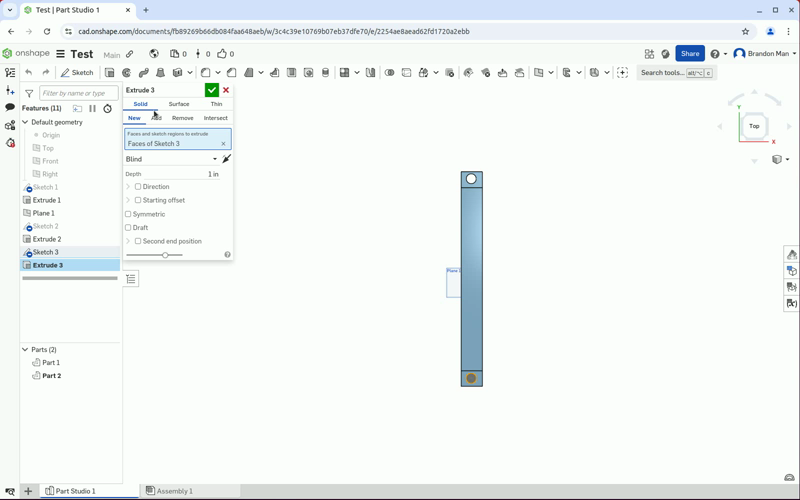
mouse_move(186, 120)
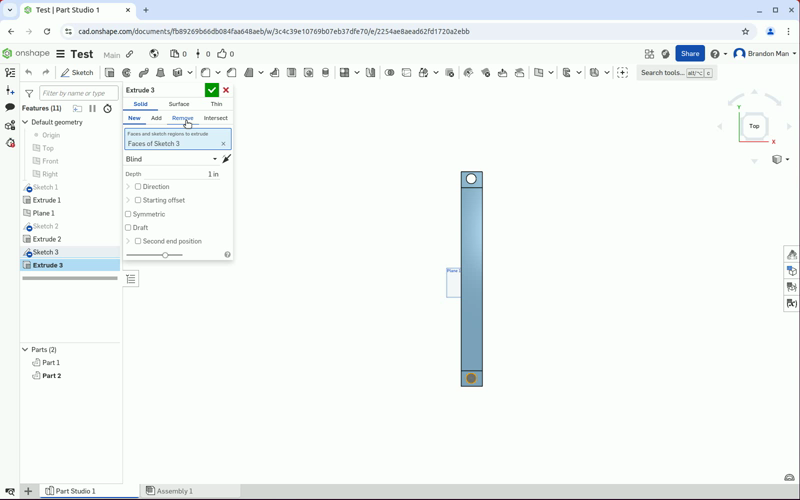
click(186, 120)
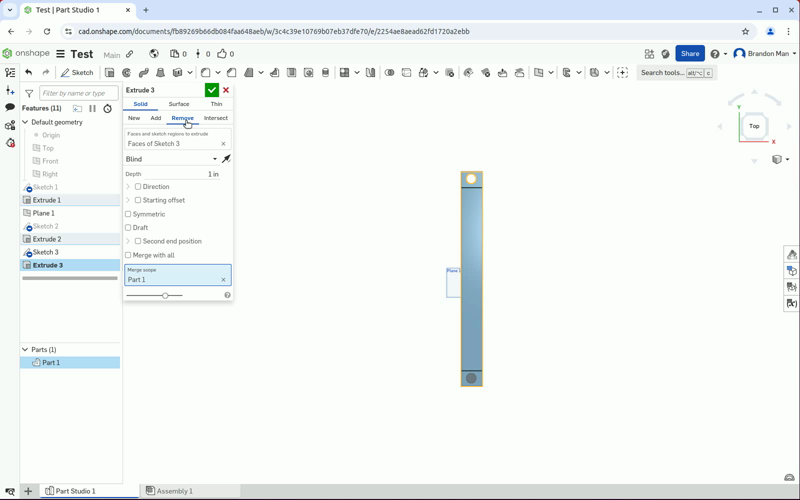
key(tab, 4)
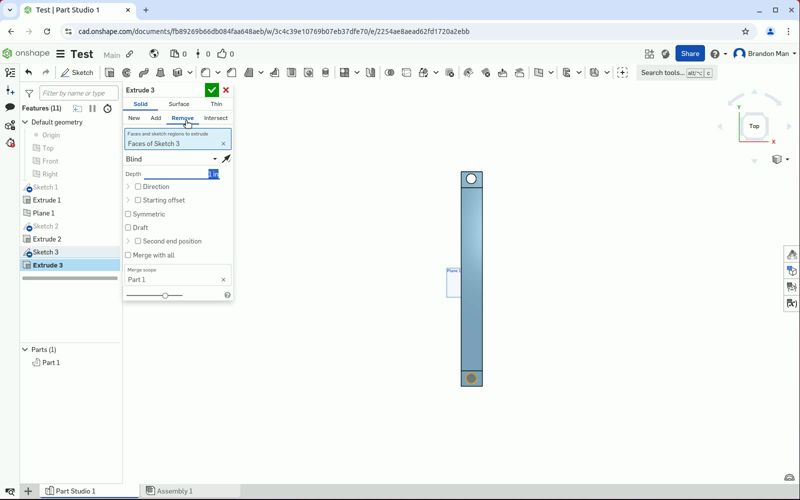
text(10.832)
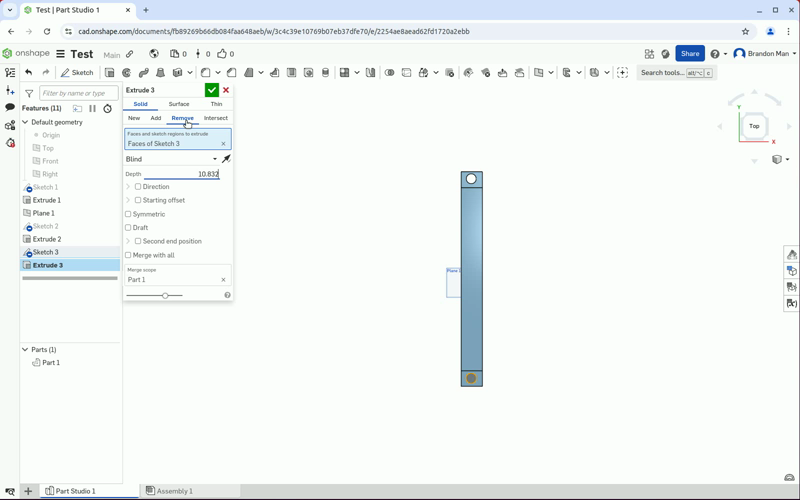
key(tab, 6)
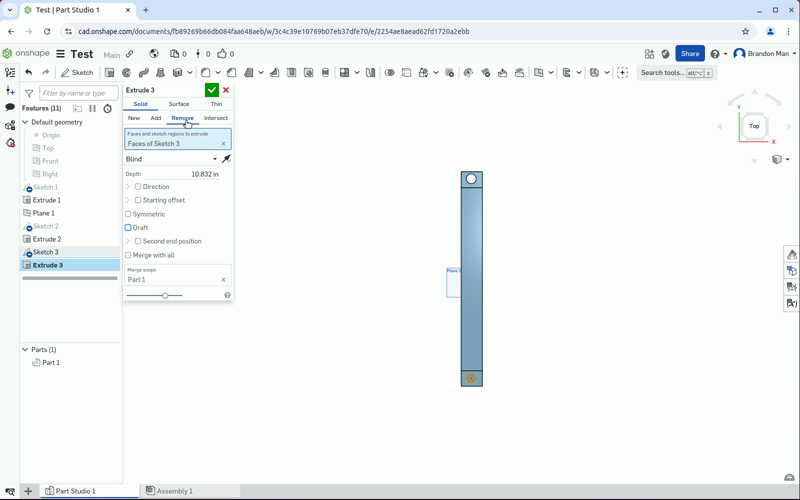
key(space)
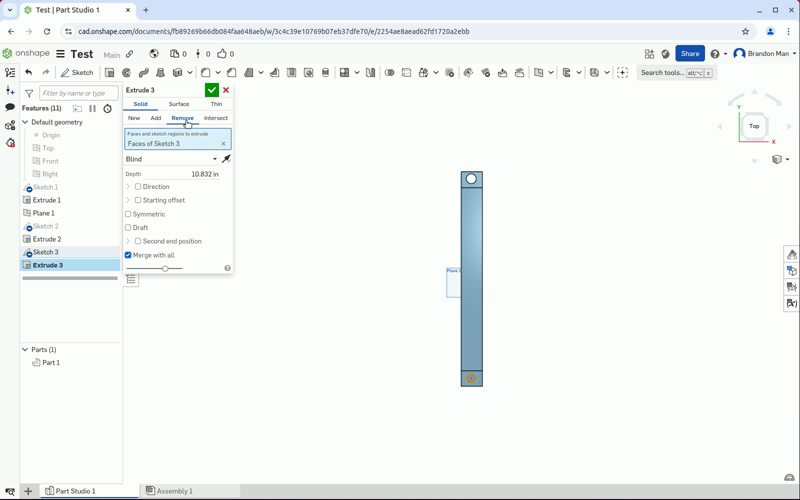
key(enter)
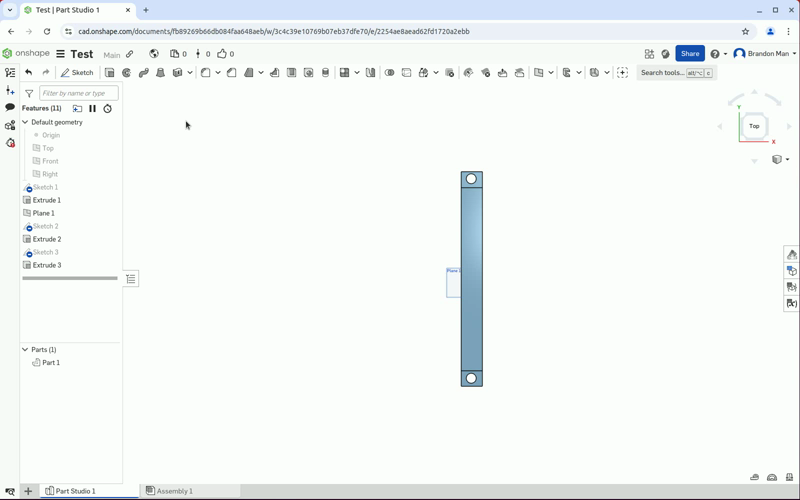
key(shift+h)
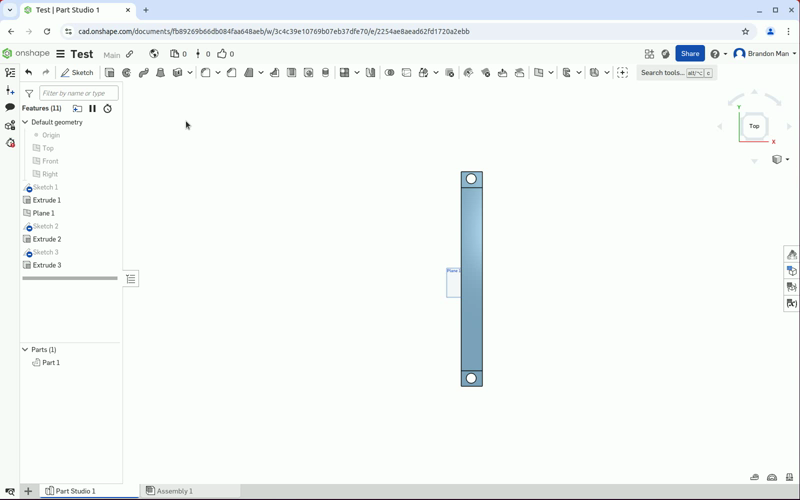
key(shift+h)
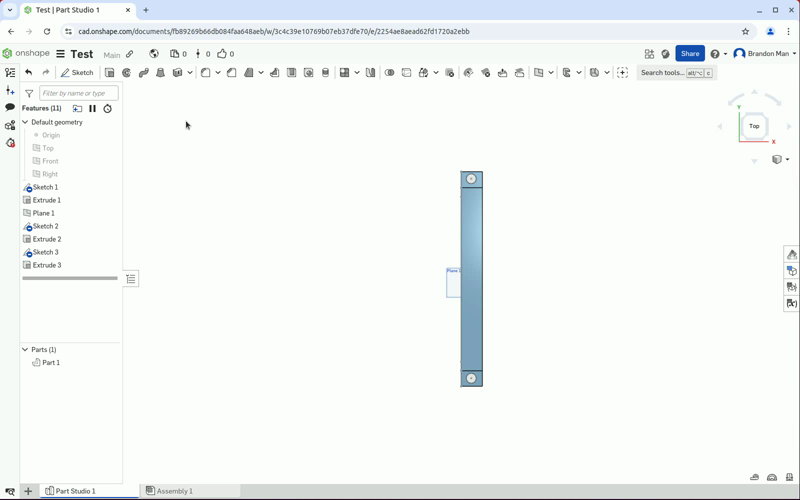
key(shift+7)
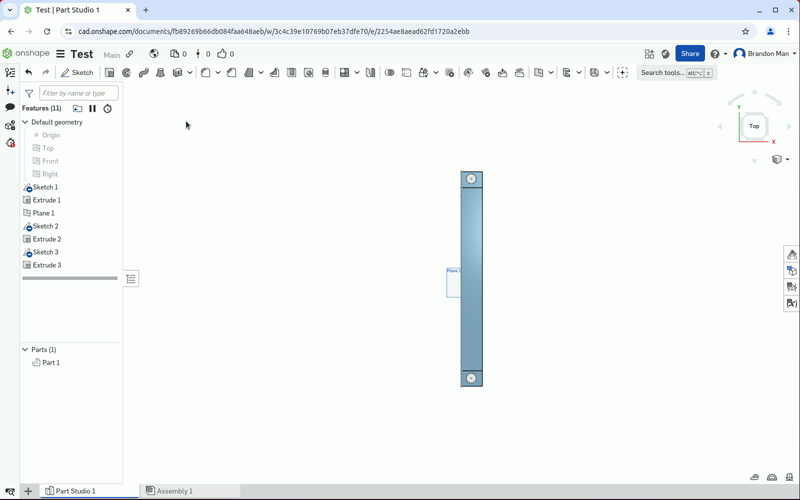
key(up, 3)
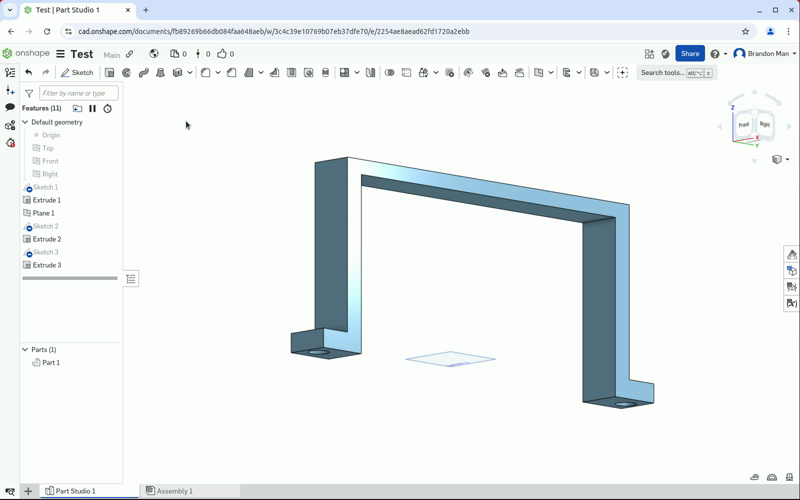
key(left, 3)
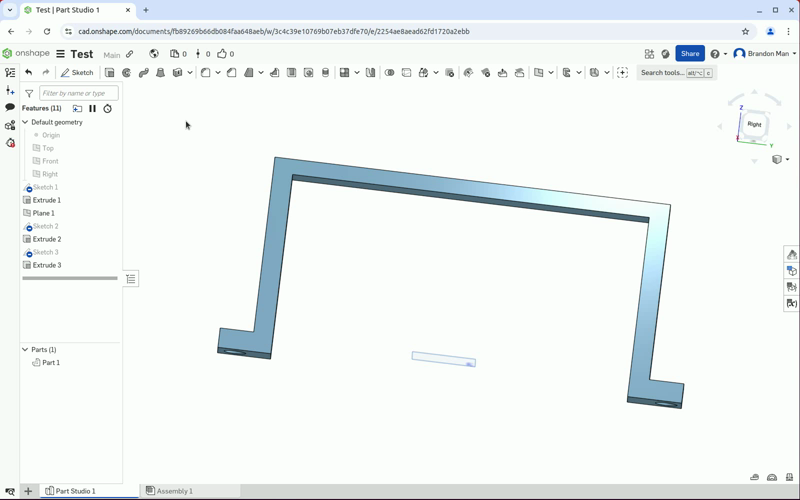
key(right, 3)
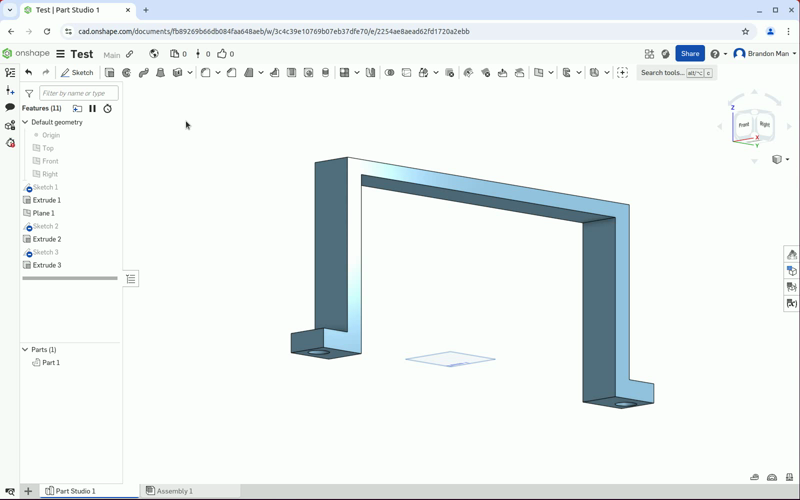
key(down, 3)
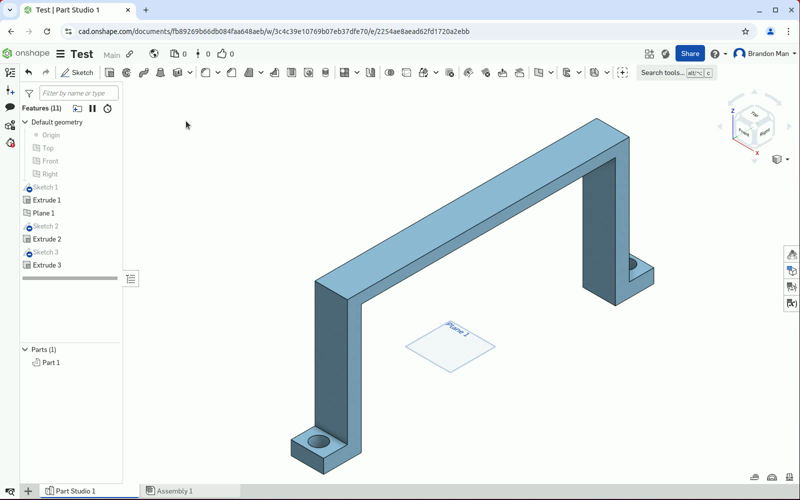
mouse_move(73, 189)
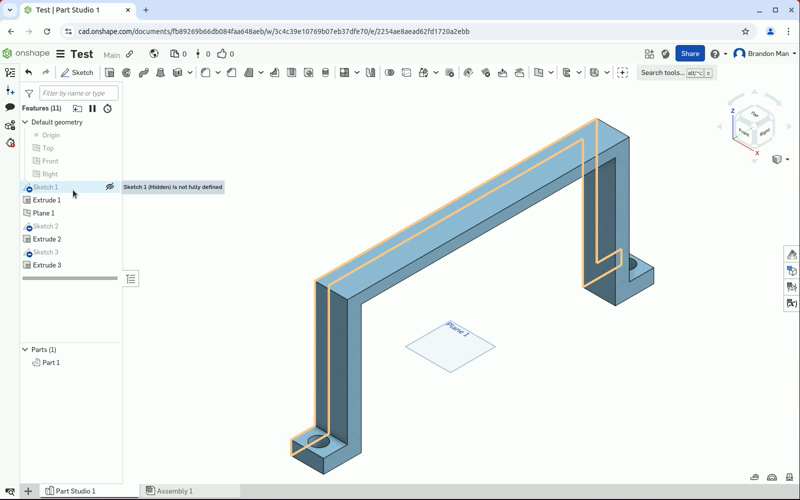
click(73, 189)